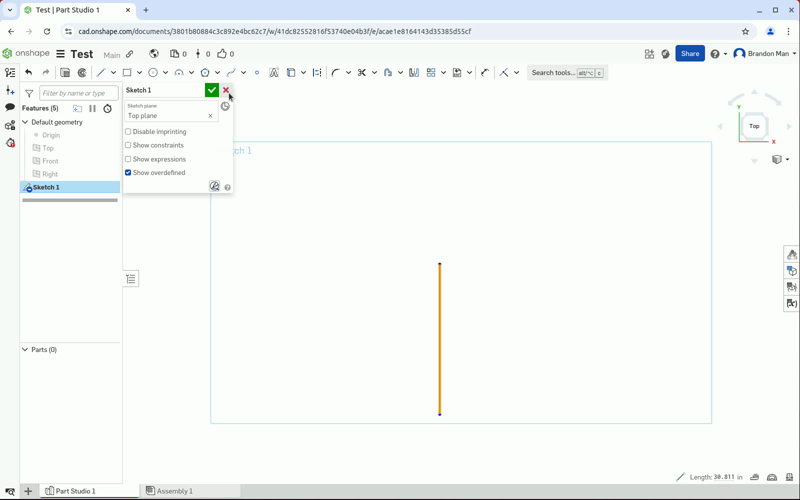
key(shift+h)
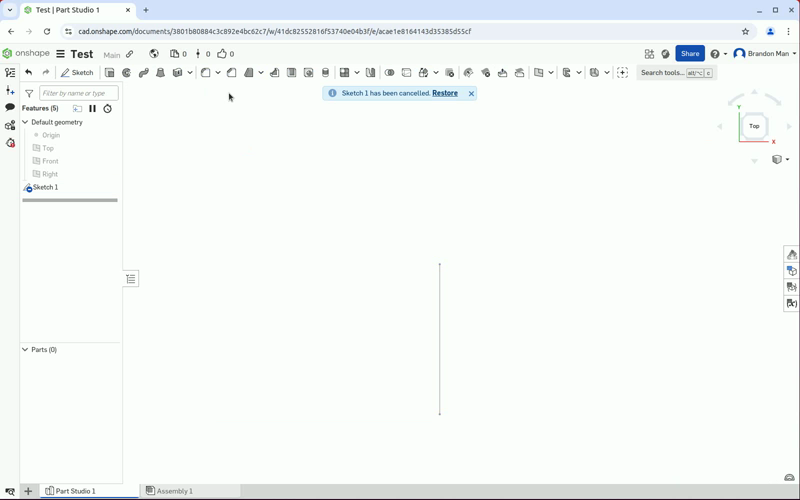
key(shift+s)
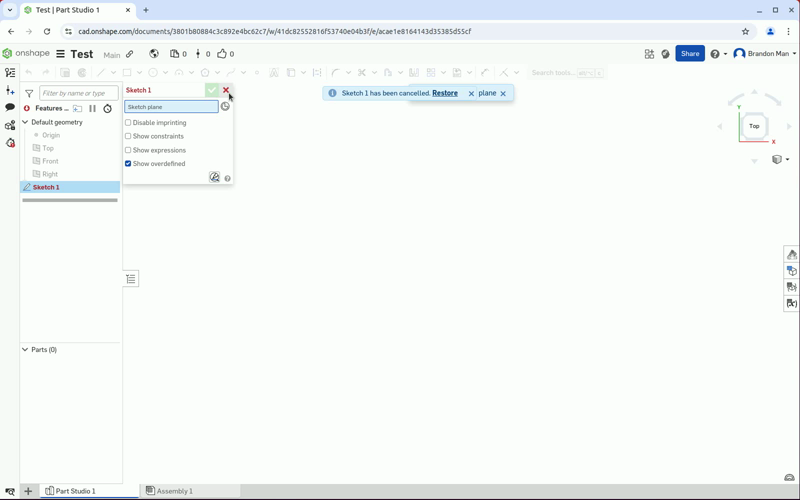
mouse_move(73, 150)
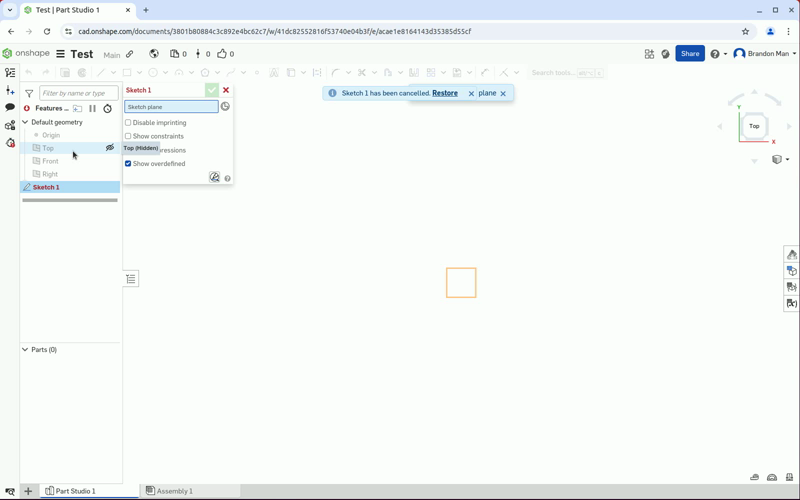
click(73, 150)
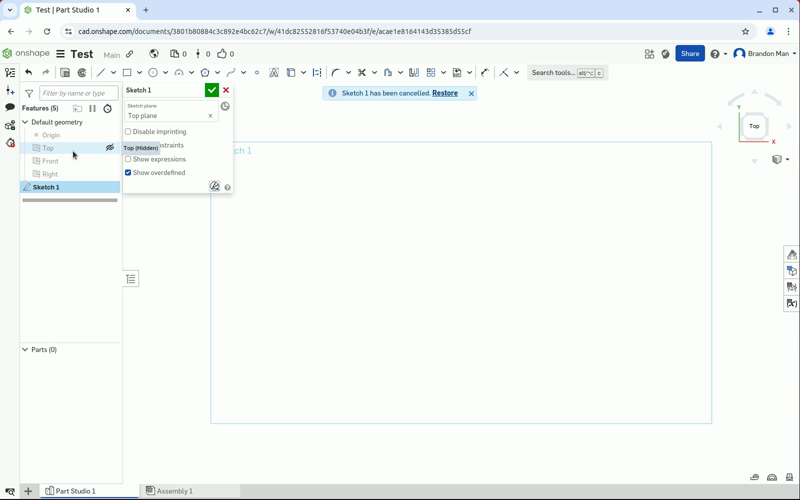
mouse_move(73, 352)
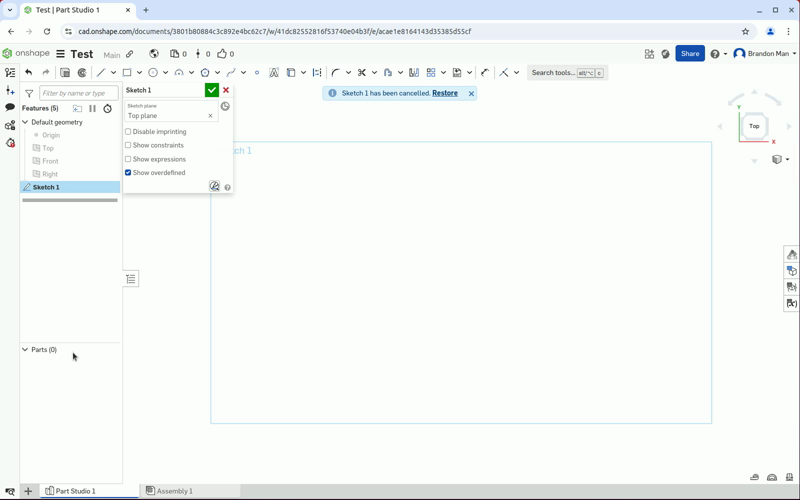
key(y)
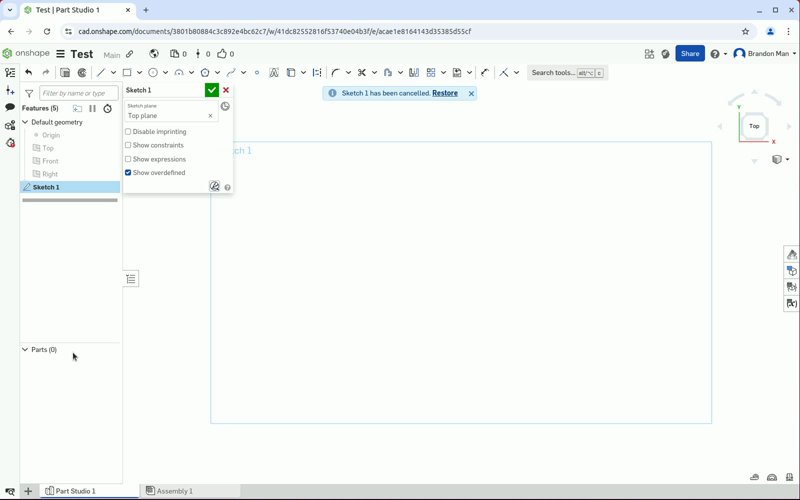
key(l)
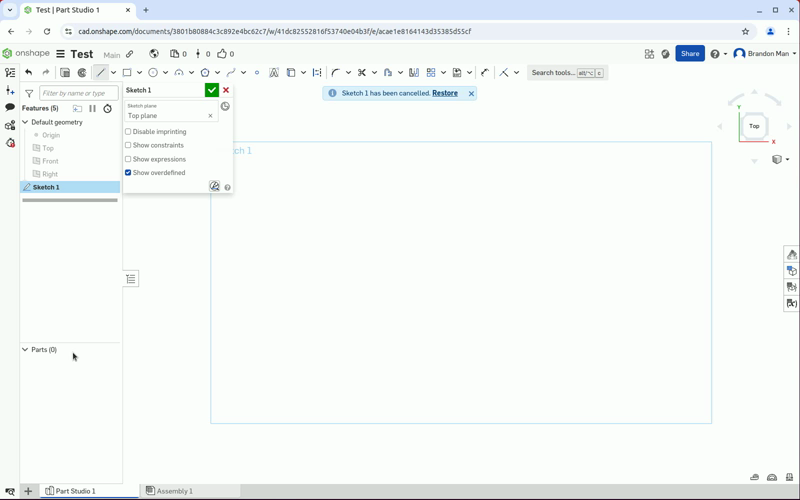
key_down(shift)
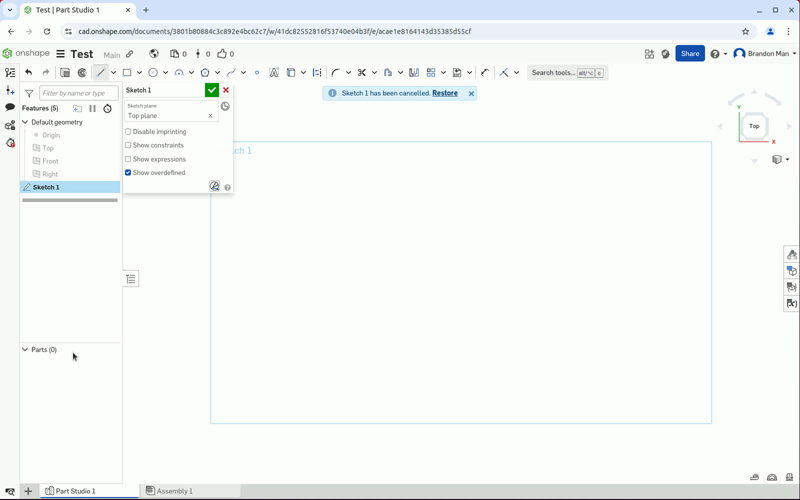
mouse_move(545, 333)
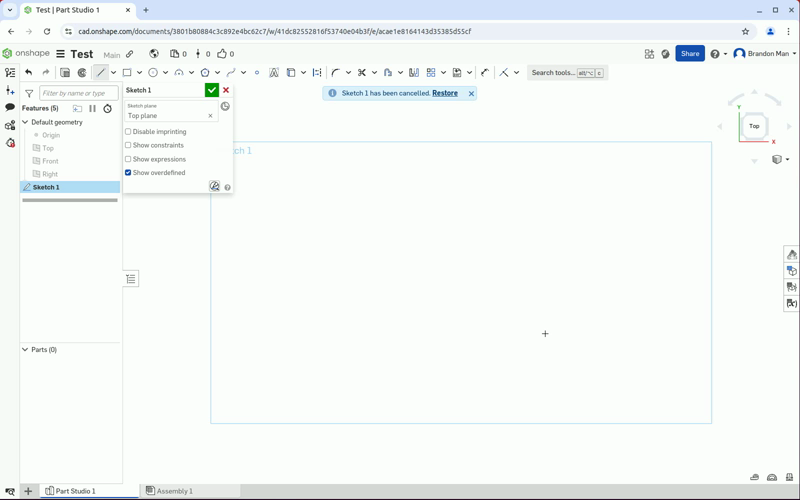
click(545, 333)
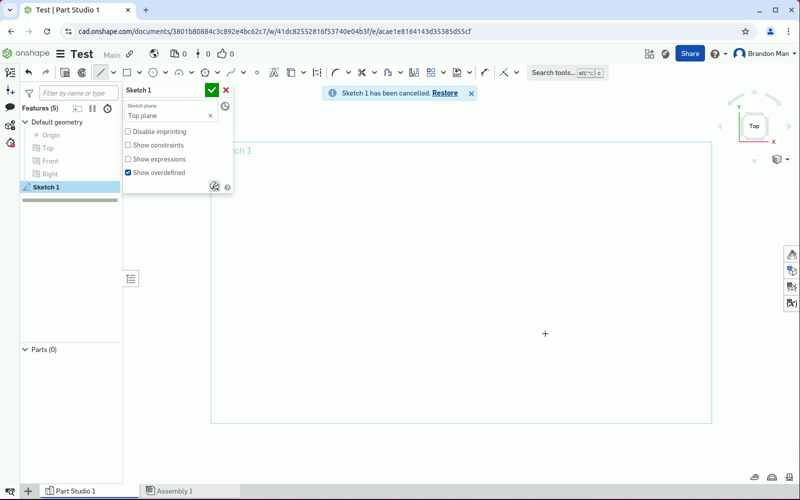
key_up(shift)
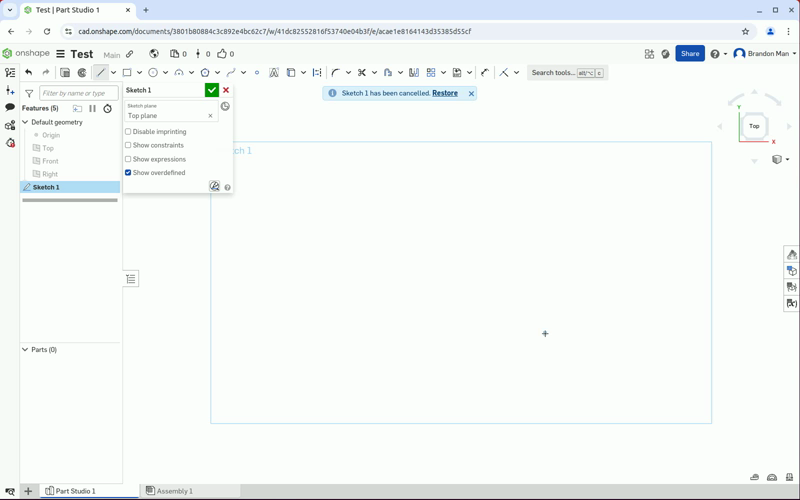
key_down(shift)
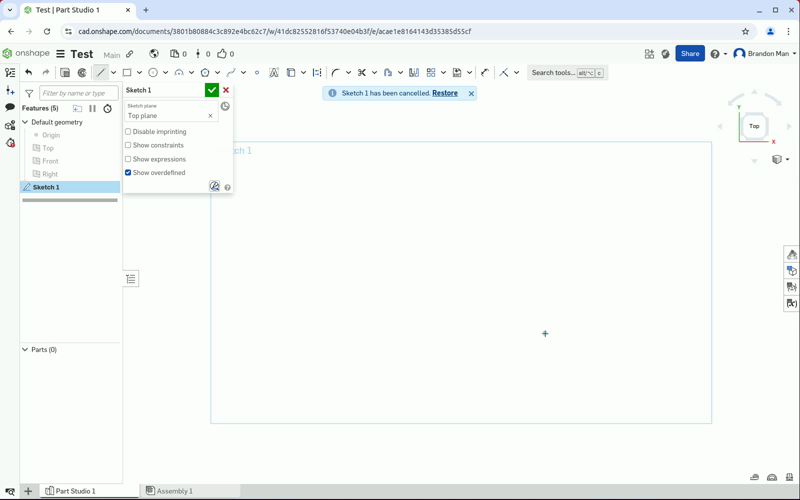
mouse_move(545, 231)
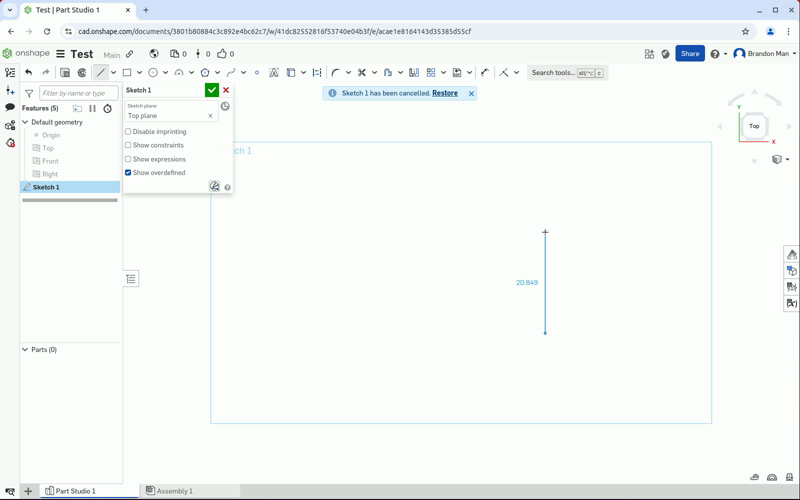
click(545, 231)
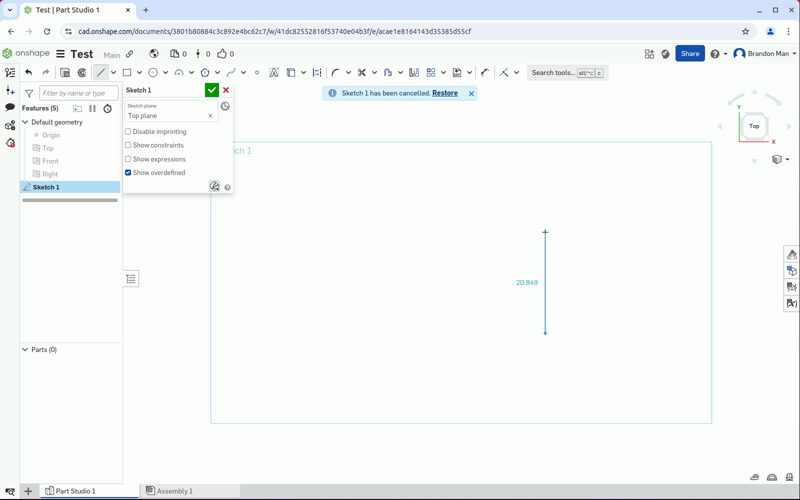
key_up(shift)
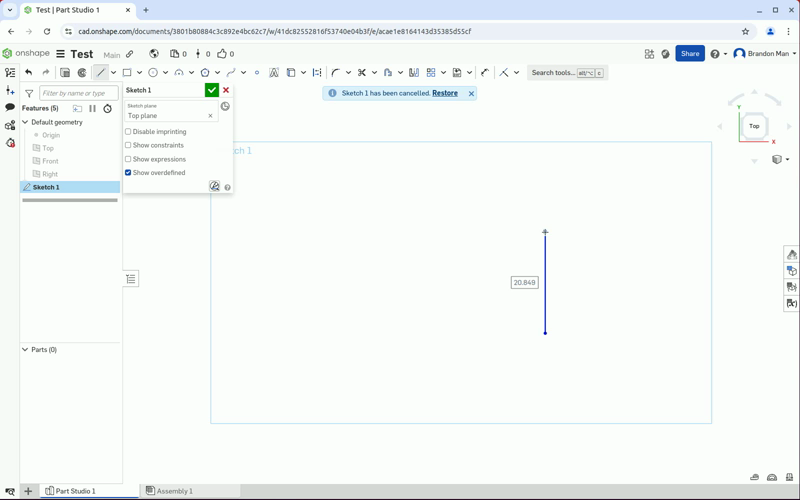
key(esc)
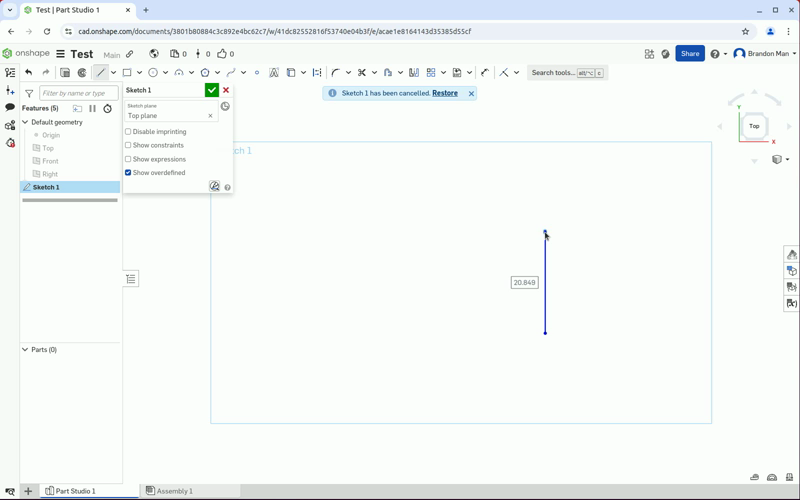
key(a)
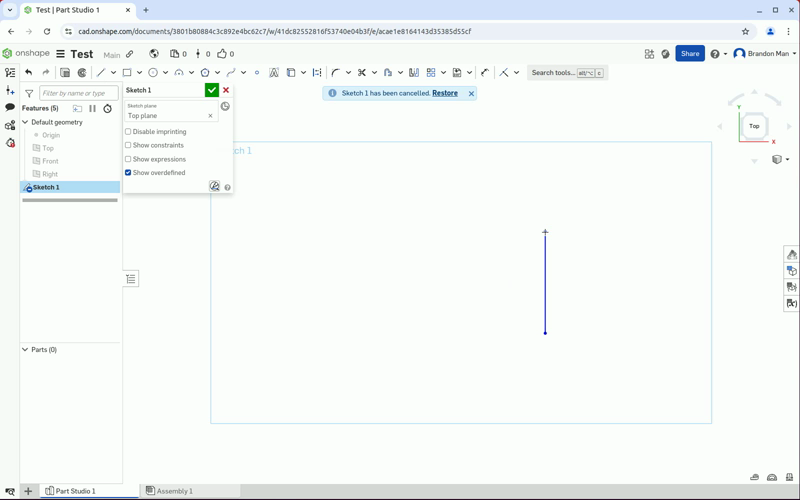
mouse_move(545, 231)
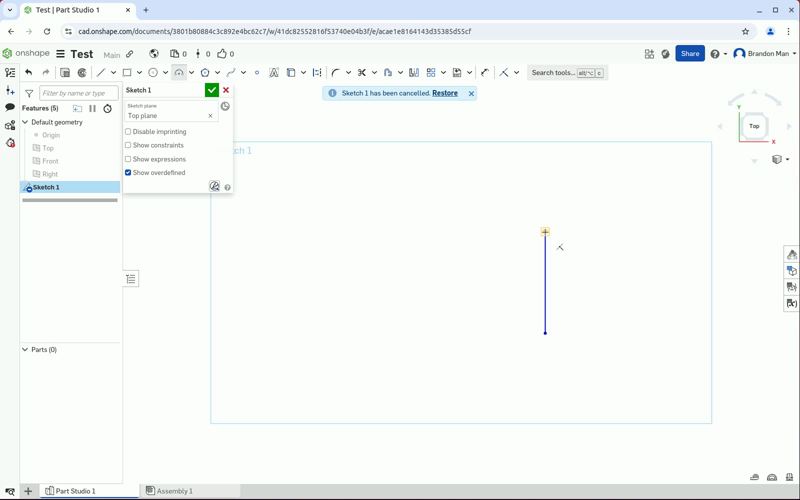
click(545, 231)
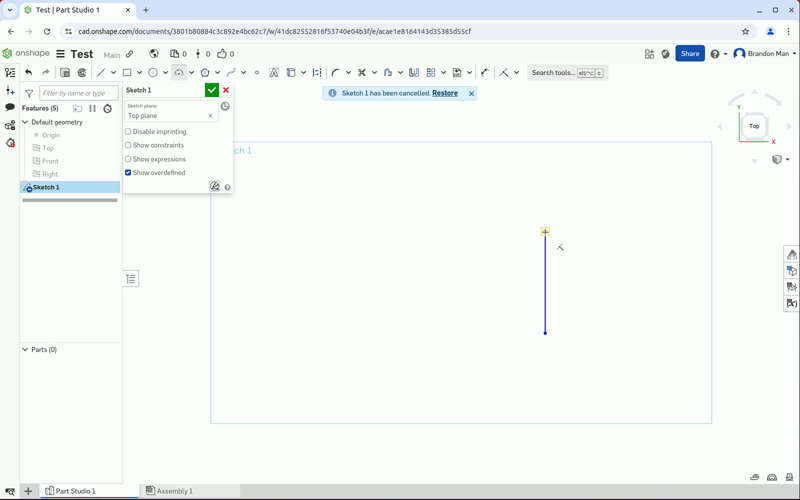
mouse_move(545, 333)
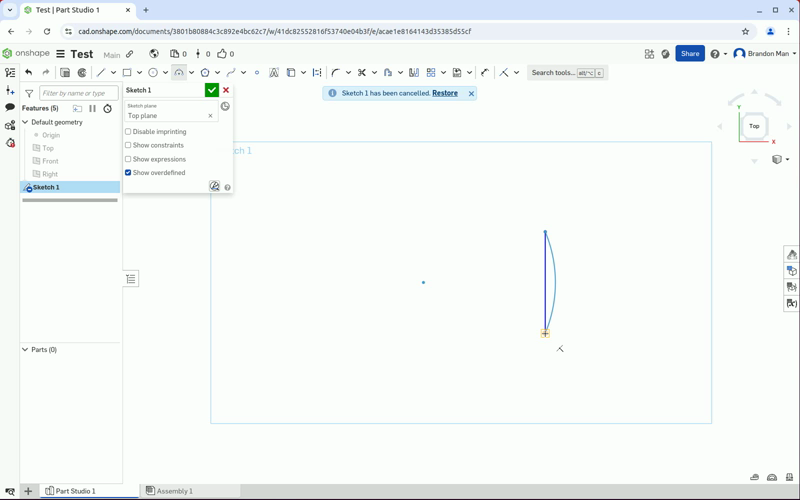
click(545, 333)
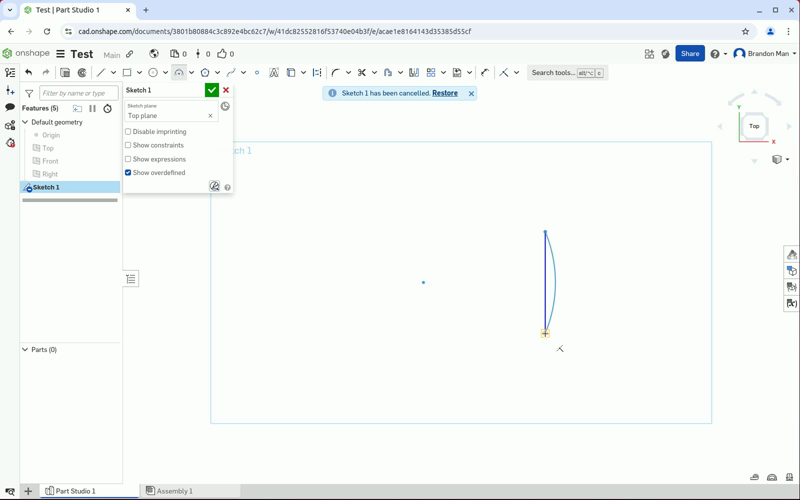
key_down(shift)
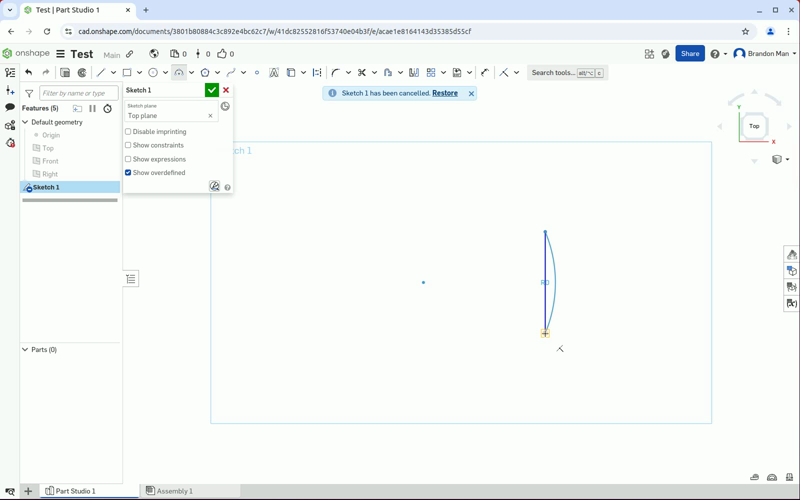
mouse_move(361, 282)
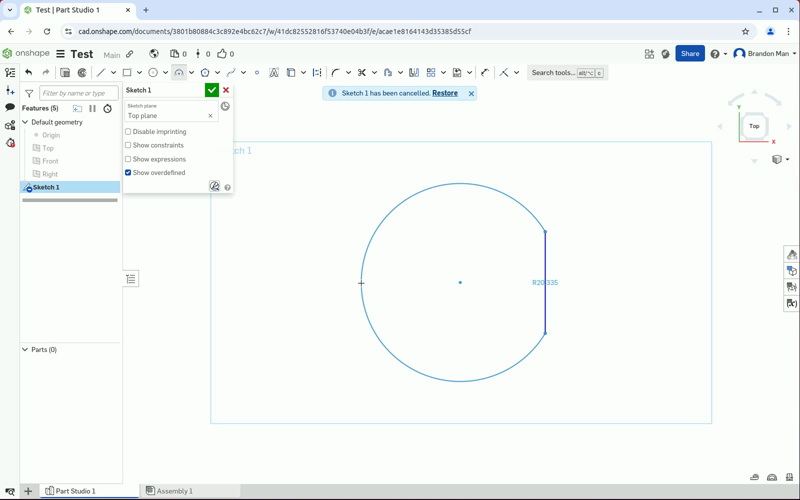
click(361, 282)
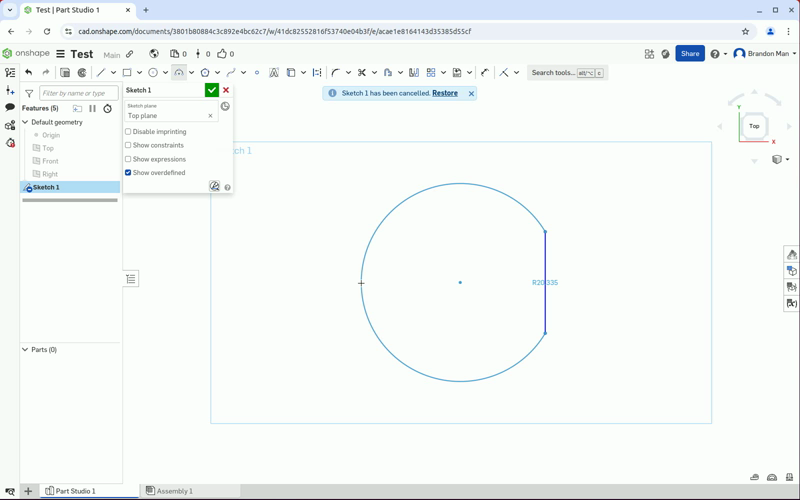
key_up(shift)
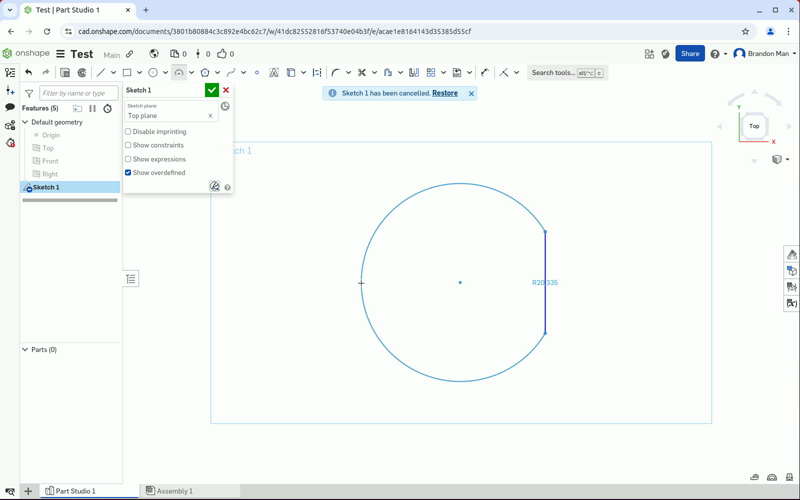
key(esc)
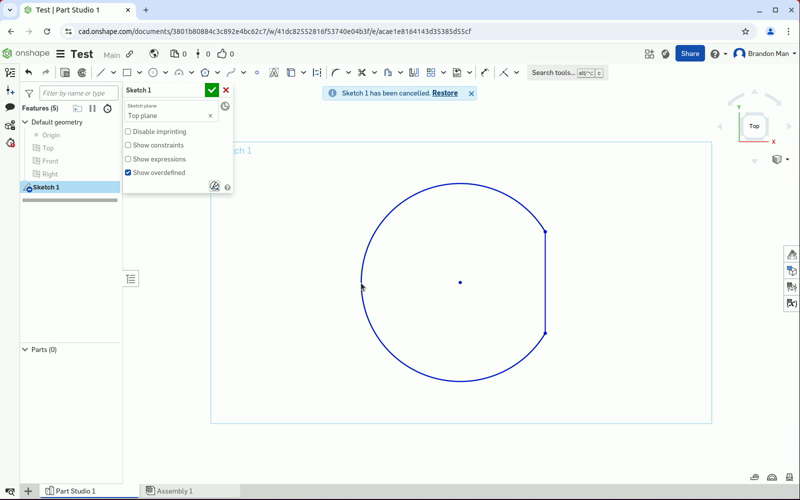
key(c)
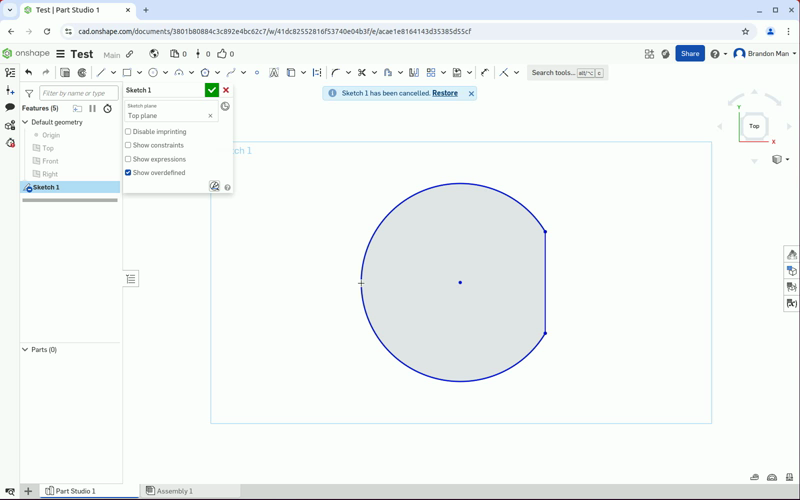
key_down(shift)
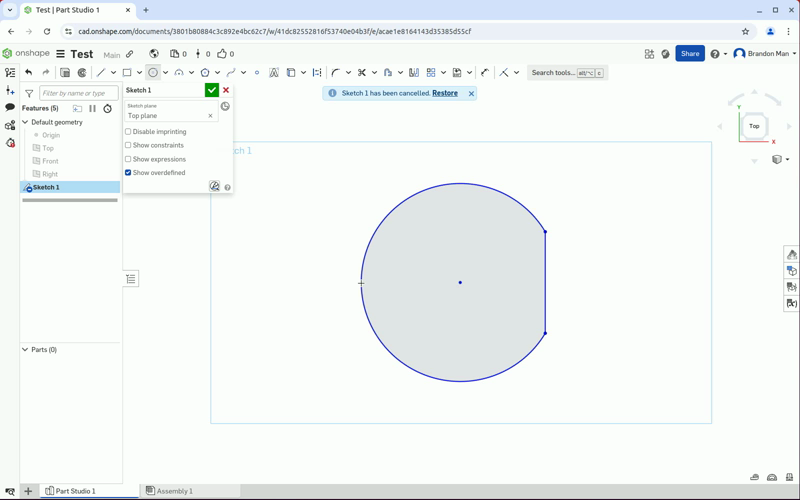
mouse_move(460, 283)
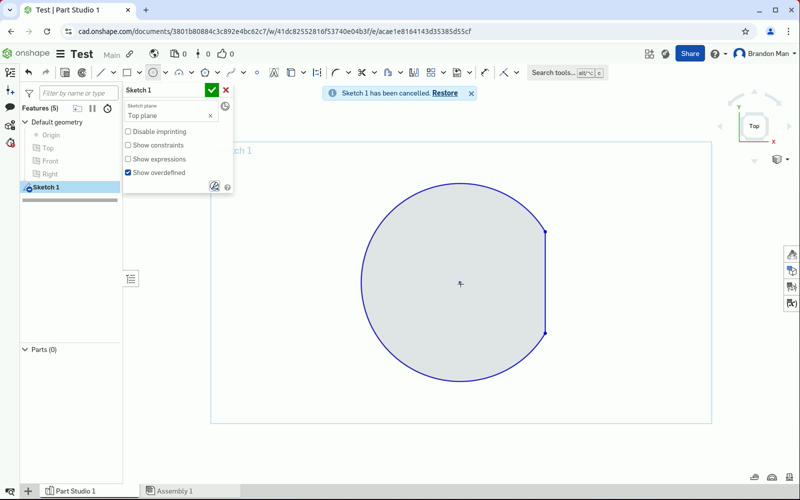
scroll(6)
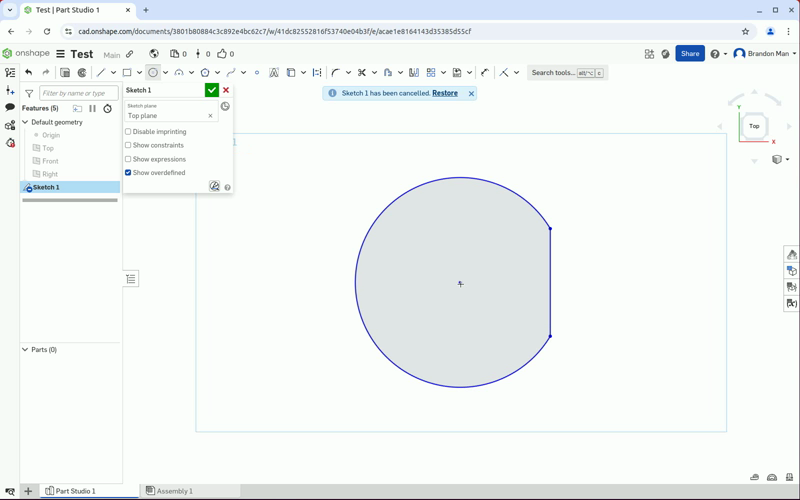
scroll(6)
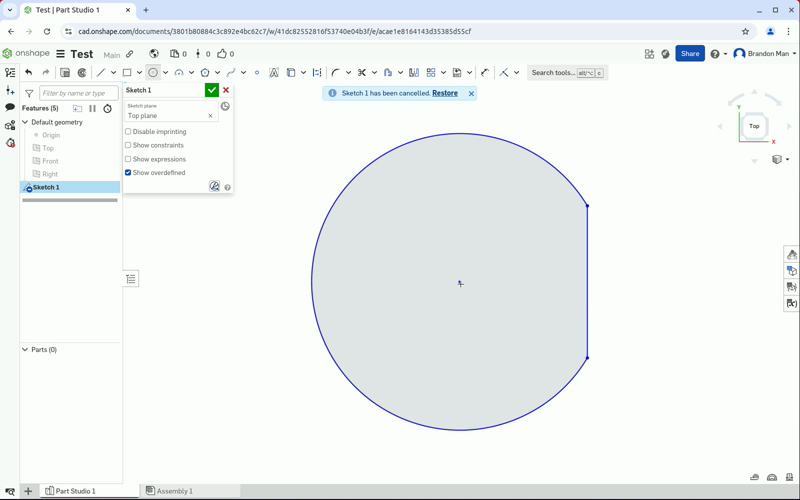
scroll(6)
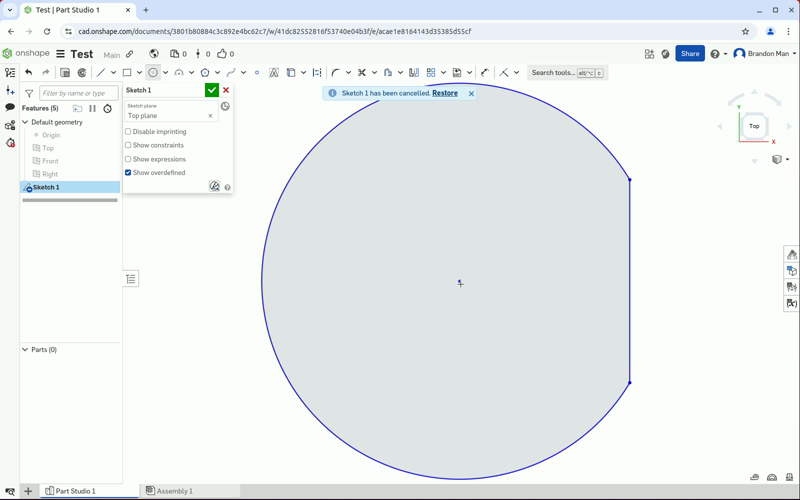
scroll(6)
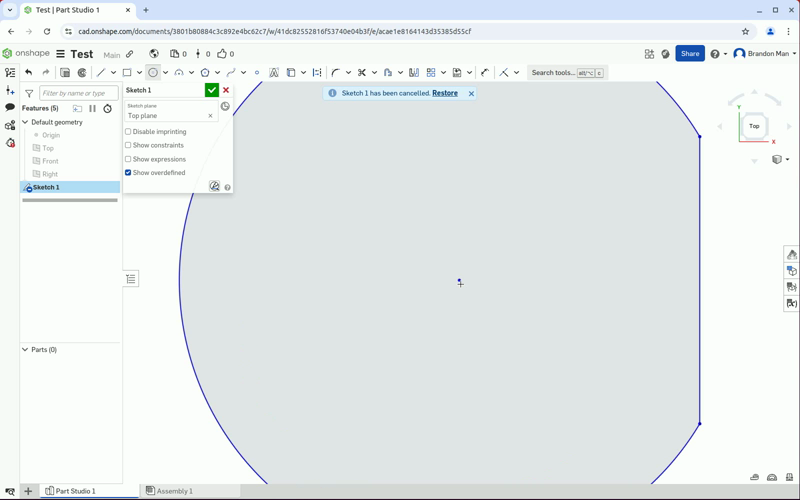
scroll(6)
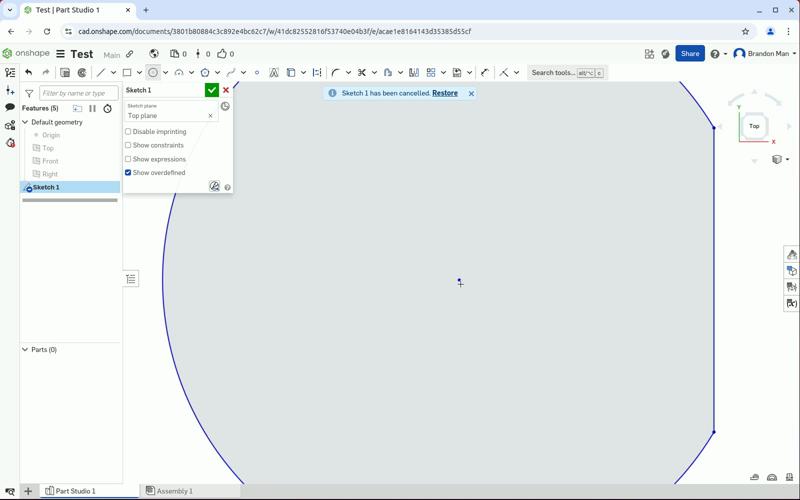
scroll(6)
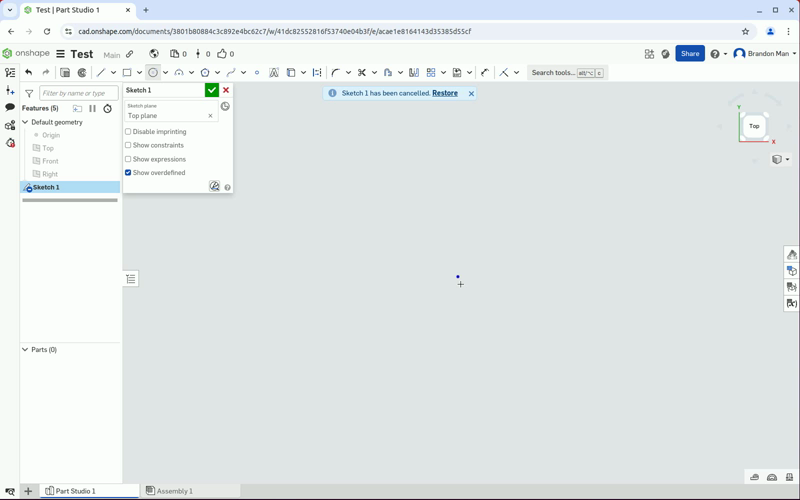
scroll(6)
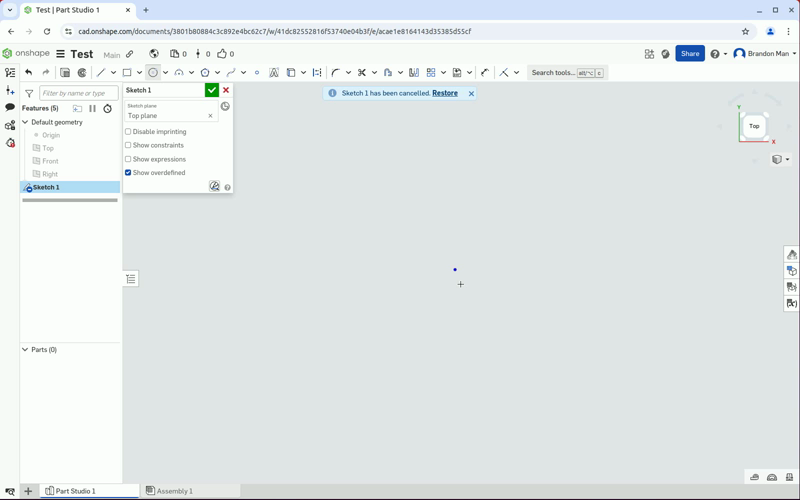
click(460, 283)
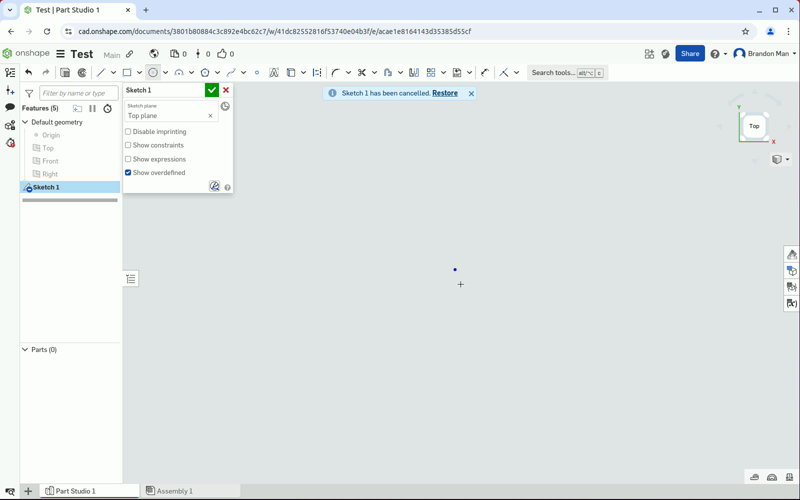
scroll(-6)
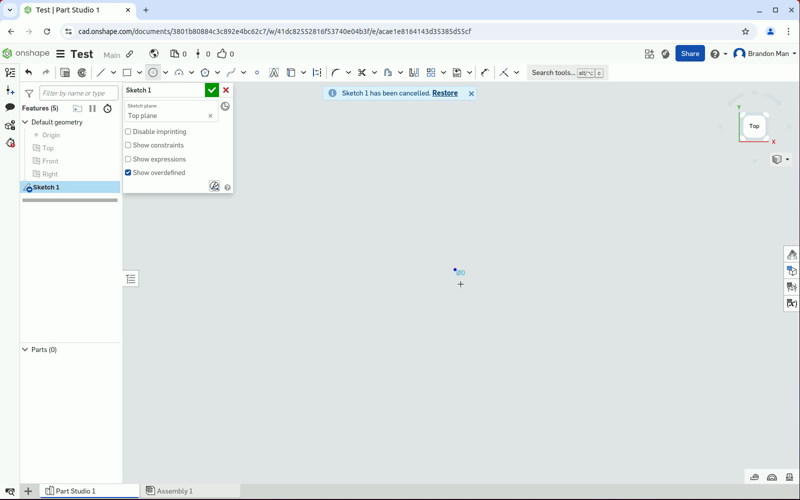
scroll(-6)
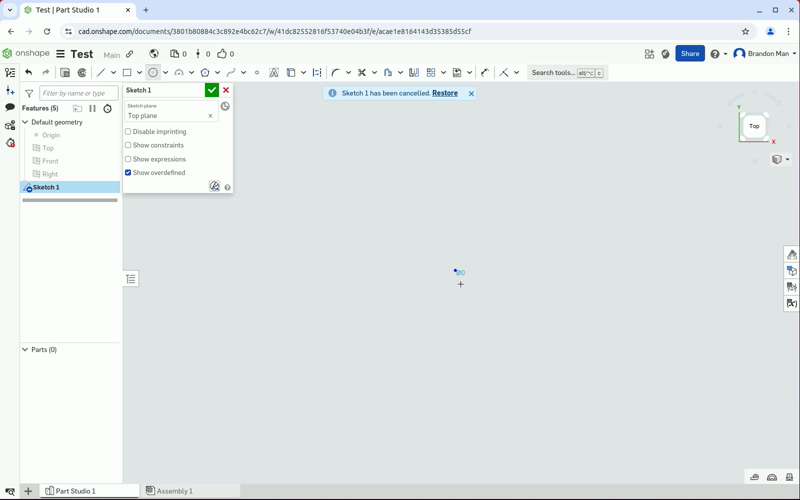
scroll(-6)
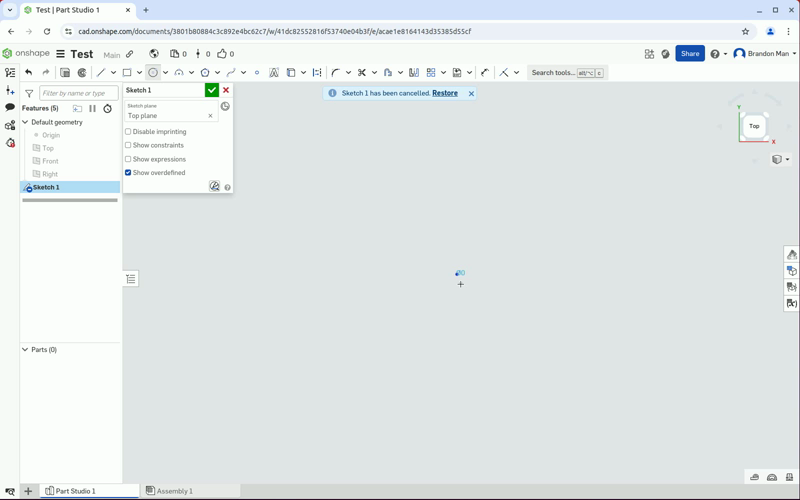
scroll(-6)
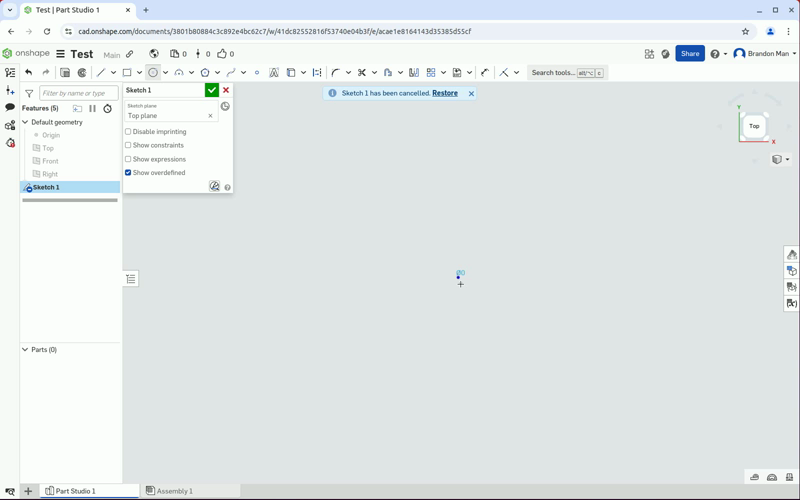
scroll(-6)
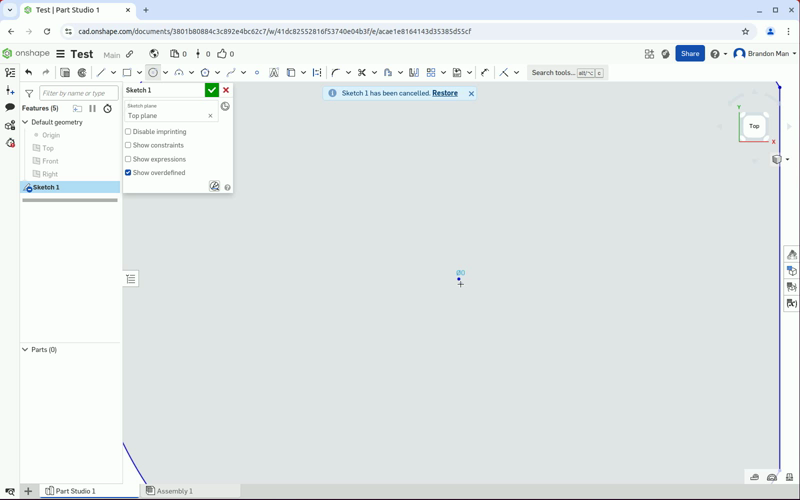
scroll(-6)
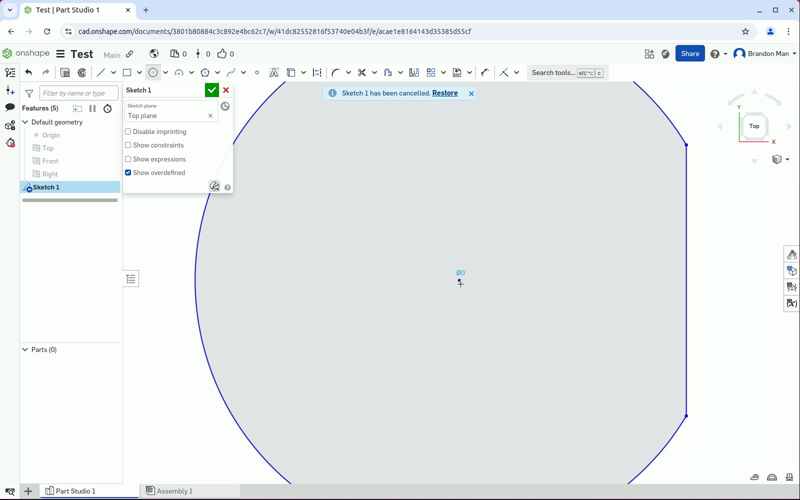
scroll(-6)
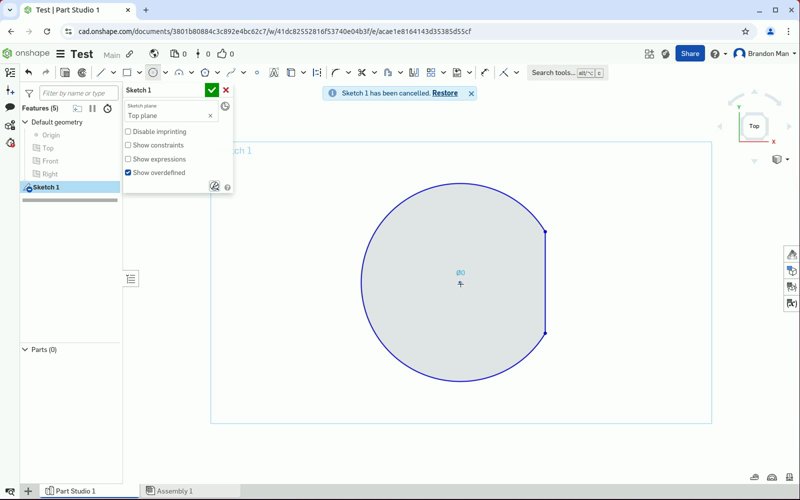
key_up(shift)
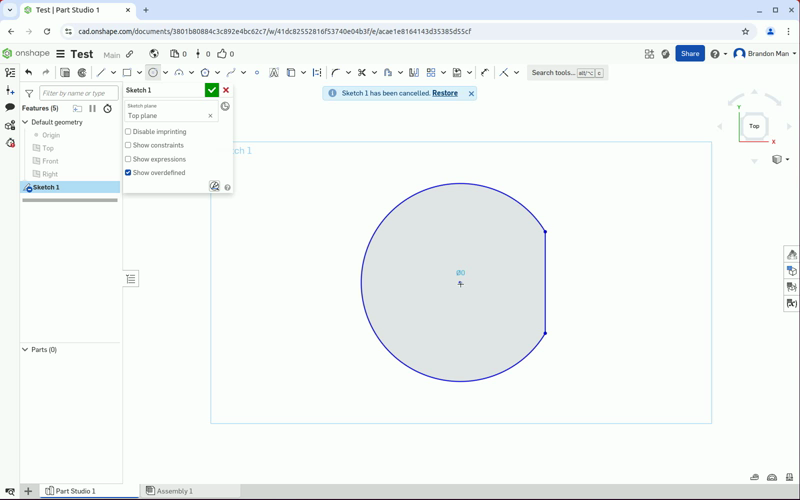
mouse_move(531, 283)
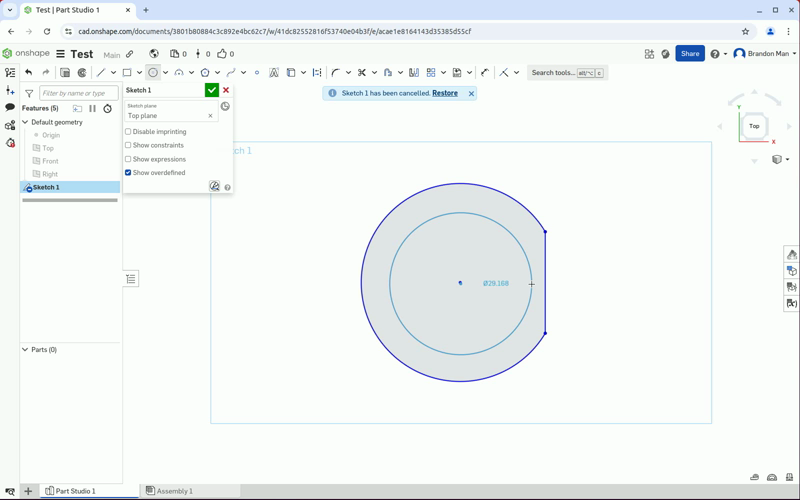
click(531, 283)
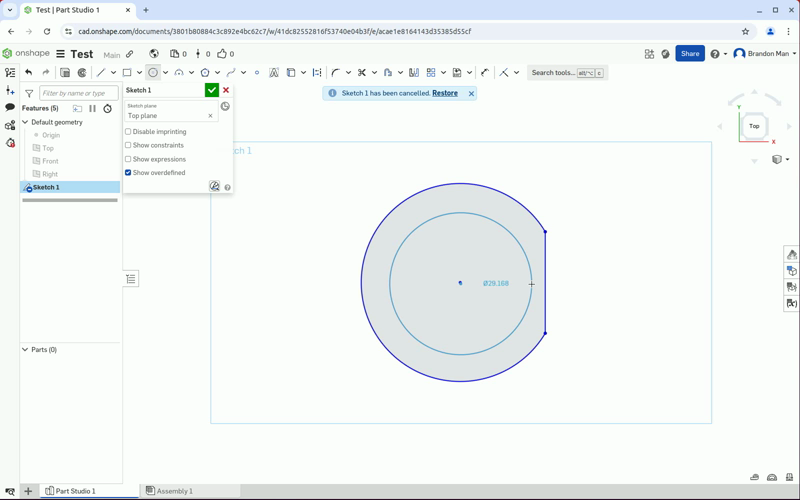
key(esc)
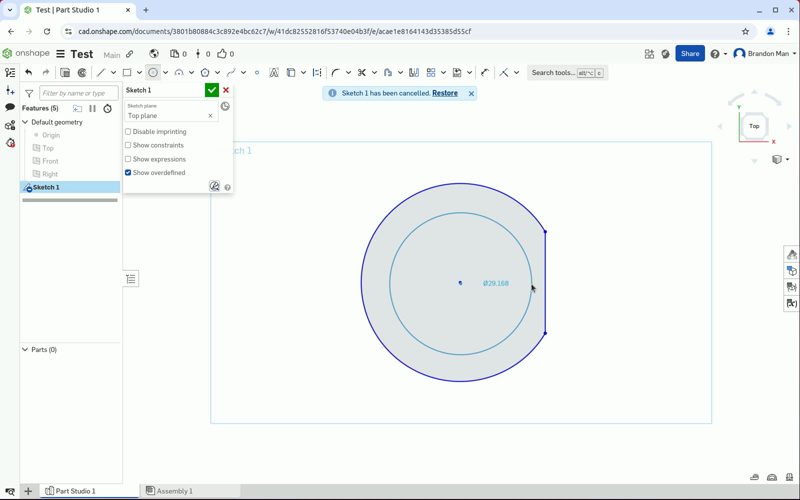
mouse_move(522, 337)
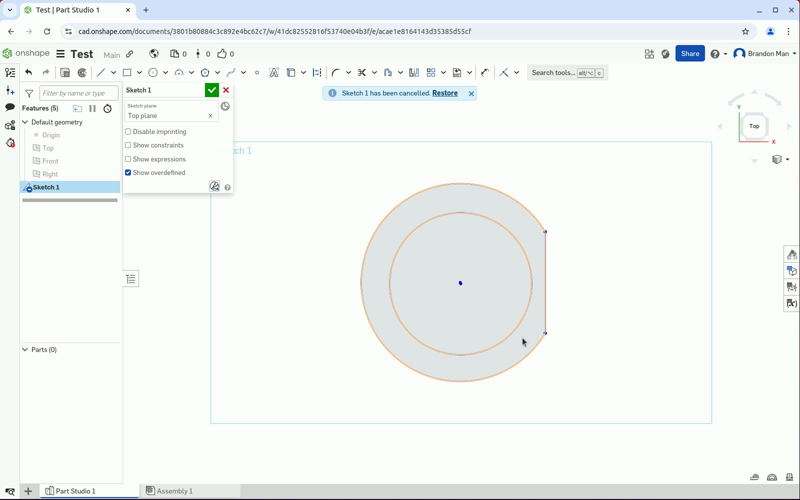
click(522, 337)
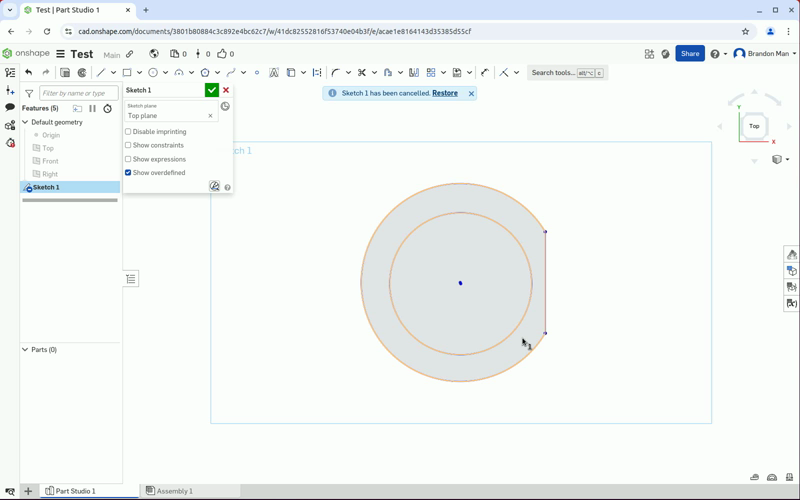
mouse_move(73, 352)
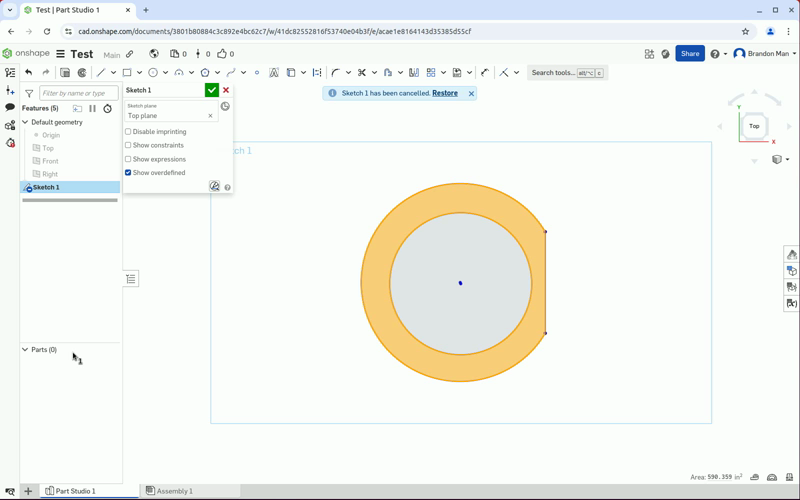
key(shift+y)
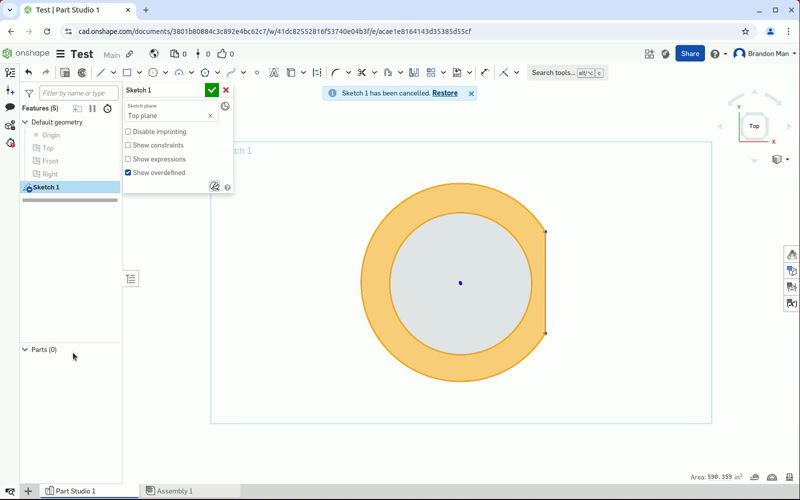
key(shift+e)
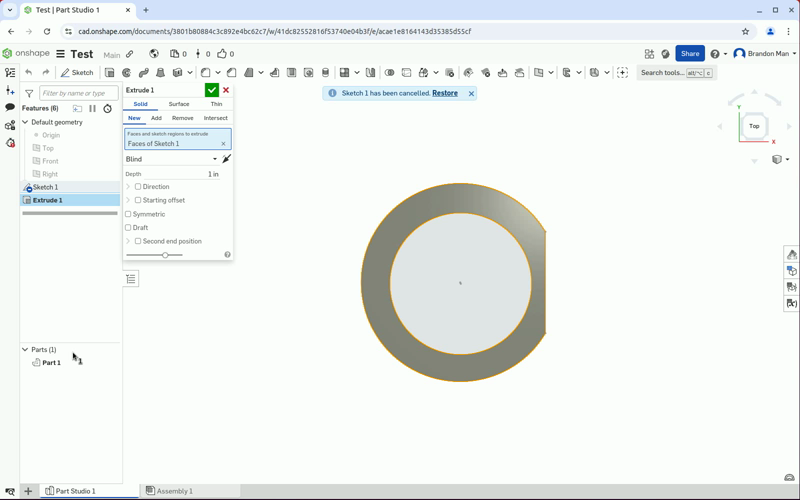
mouse_move(143, 106)
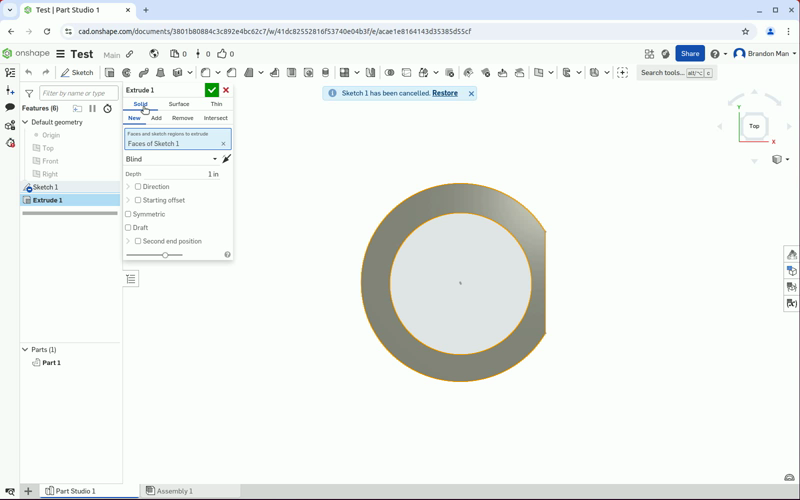
click(143, 106)
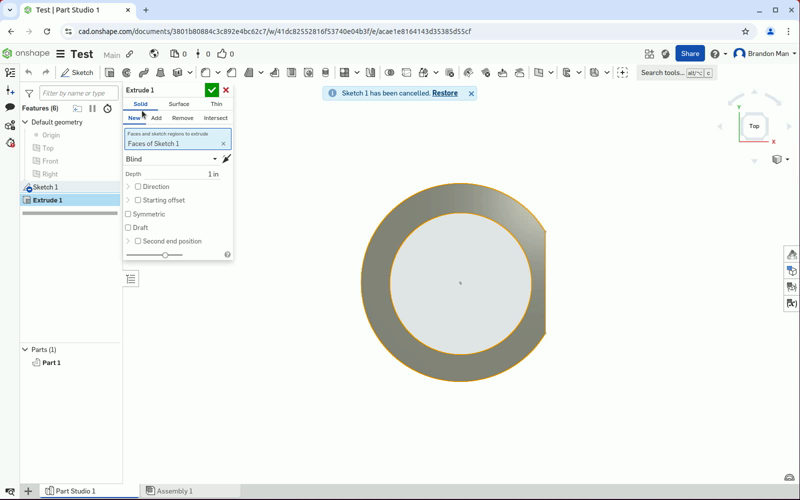
mouse_move(137, 120)
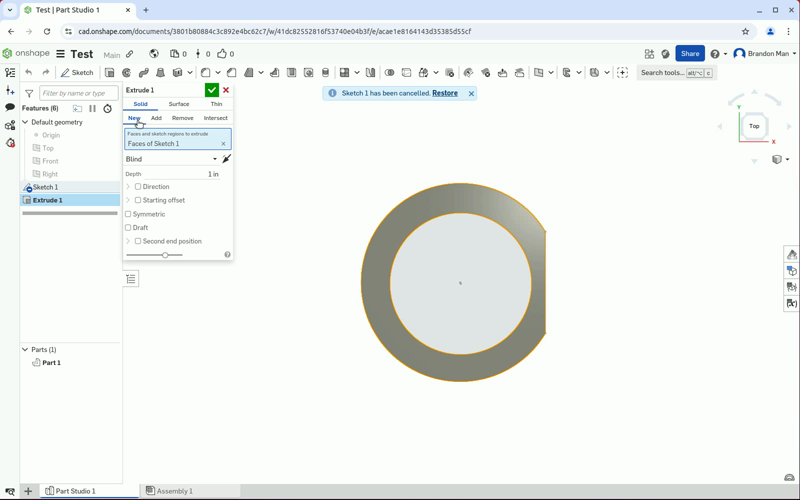
click(137, 120)
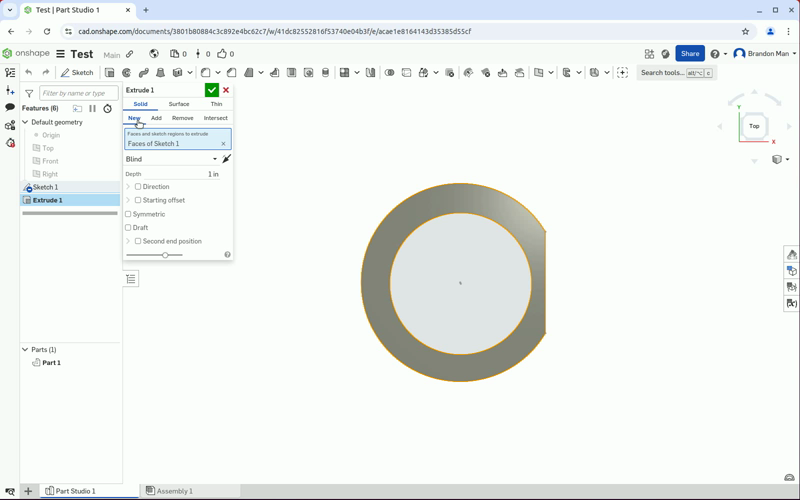
key(tab, 4)
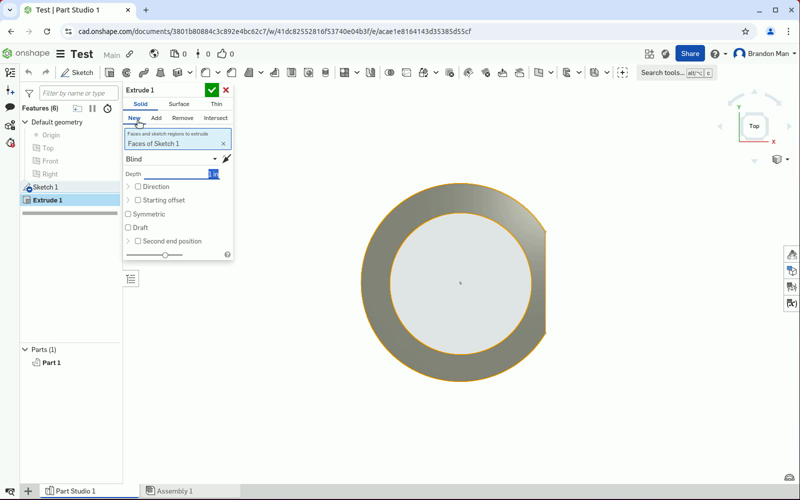
text(2.407)
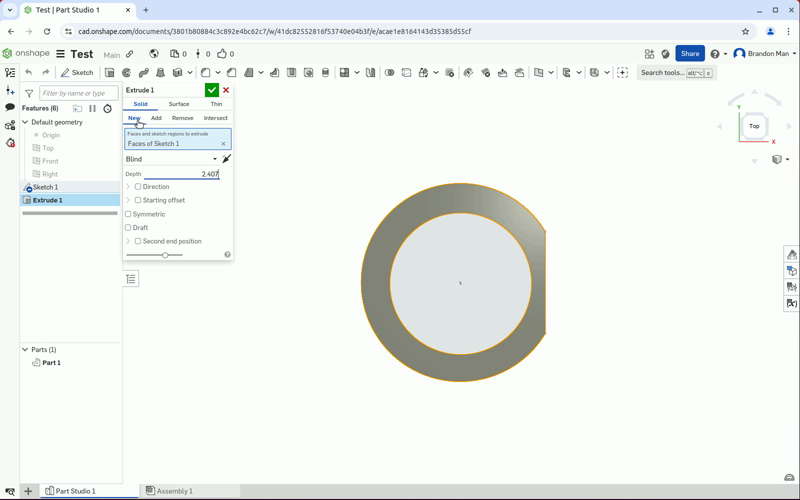
key(enter)
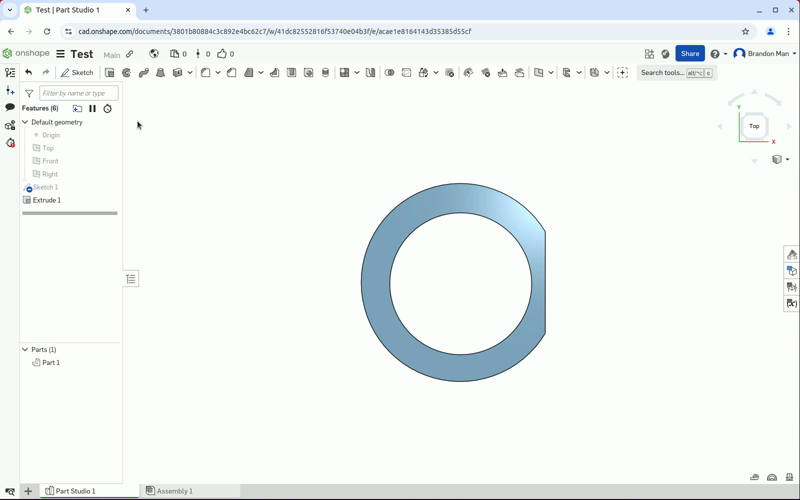
key(shift+h)
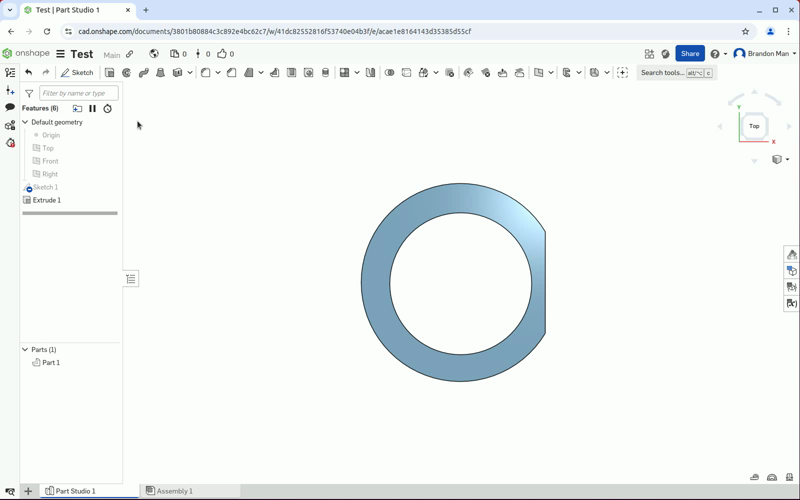
key(shift+h)
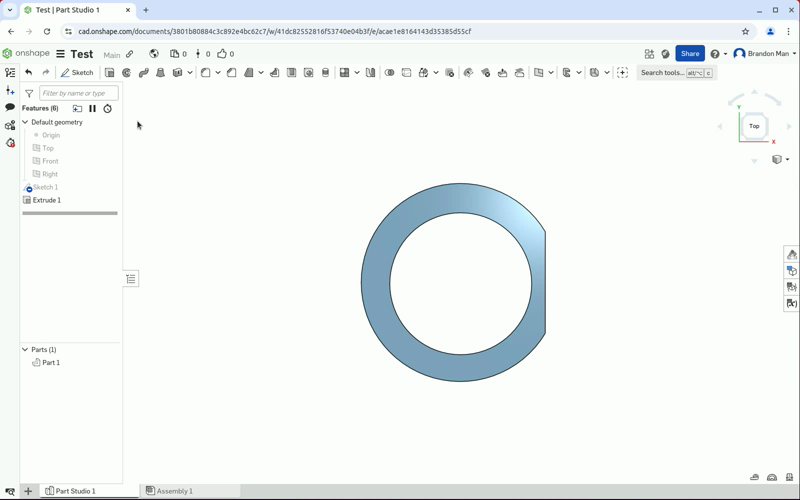
mouse_move(73, 189)
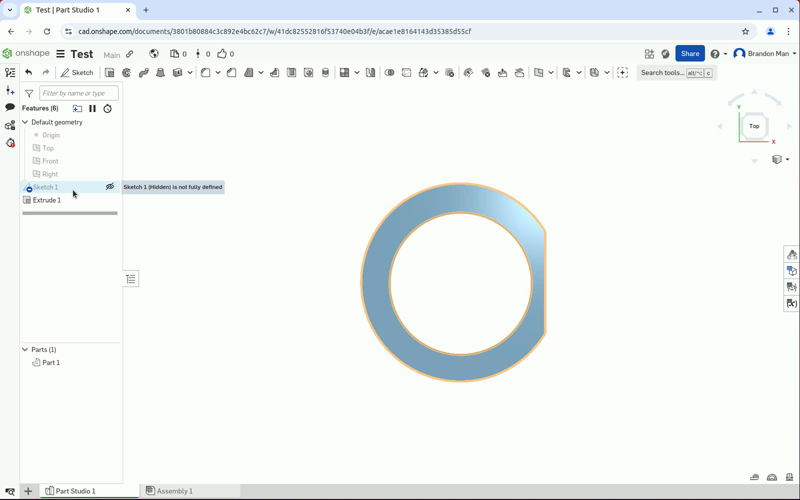
click(73, 189)
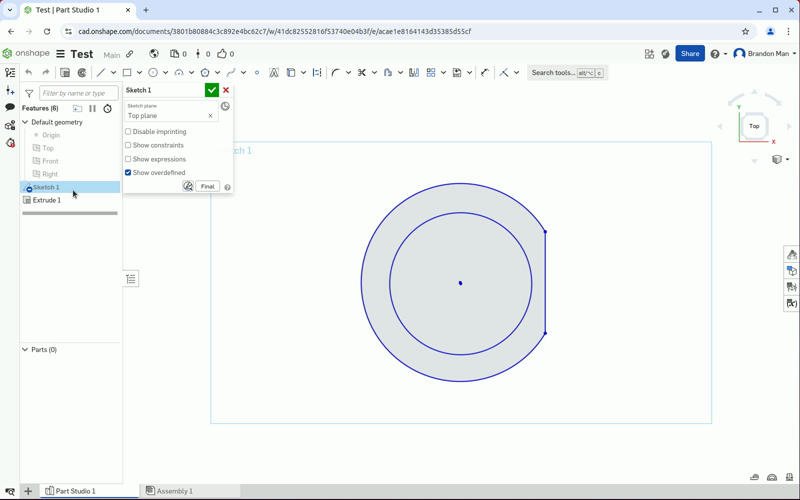
mouse_move(229, 92)
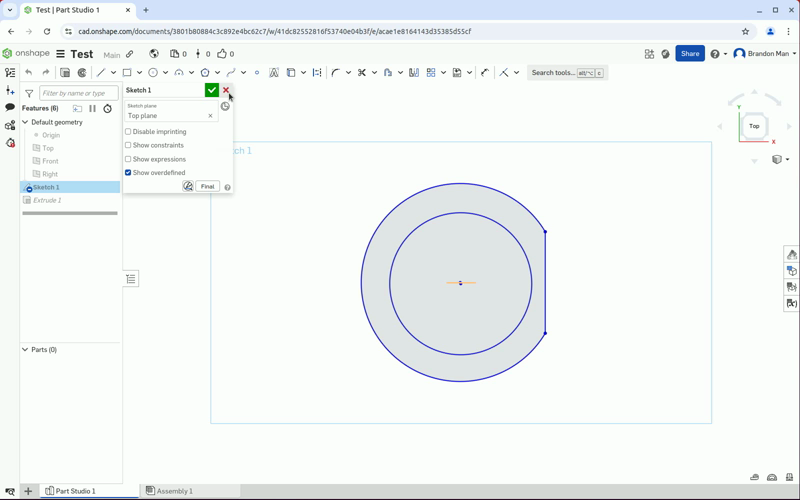
click(229, 92)
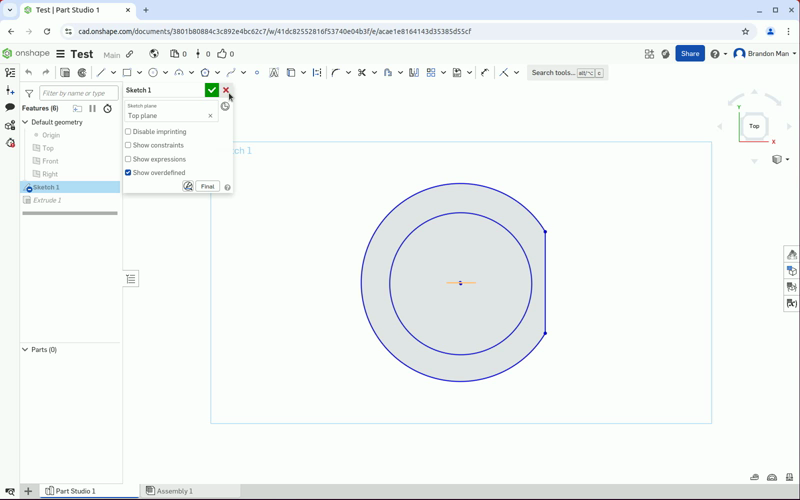
key(shift+s)
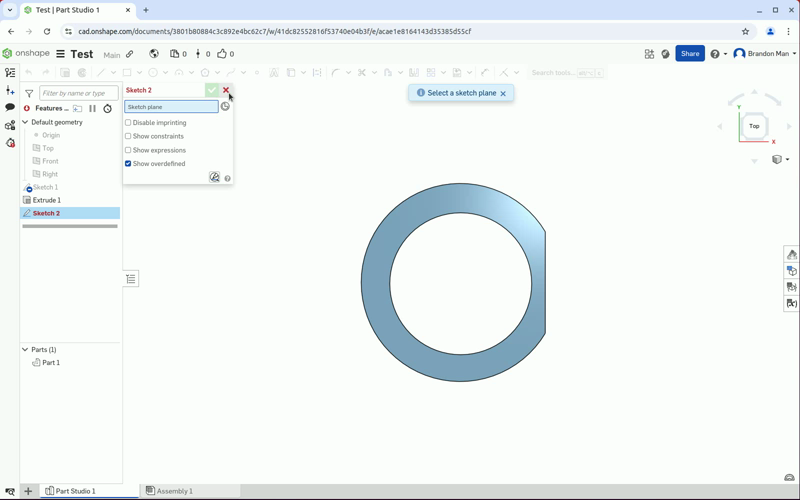
mouse_move(73, 150)
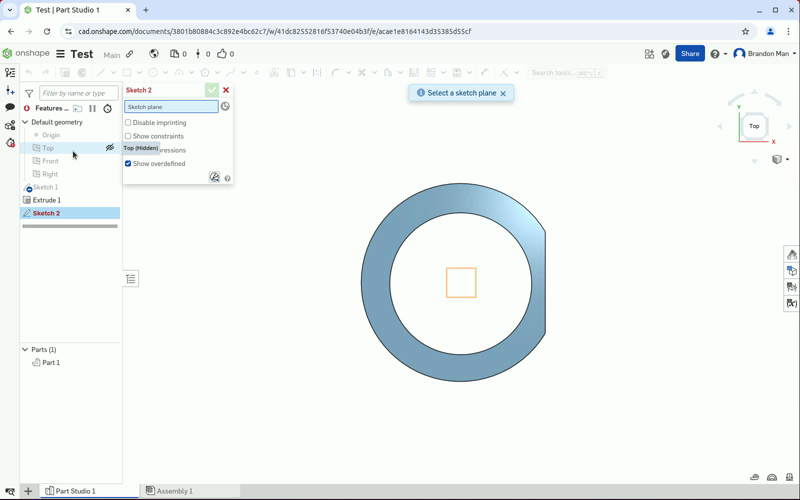
click(73, 150)
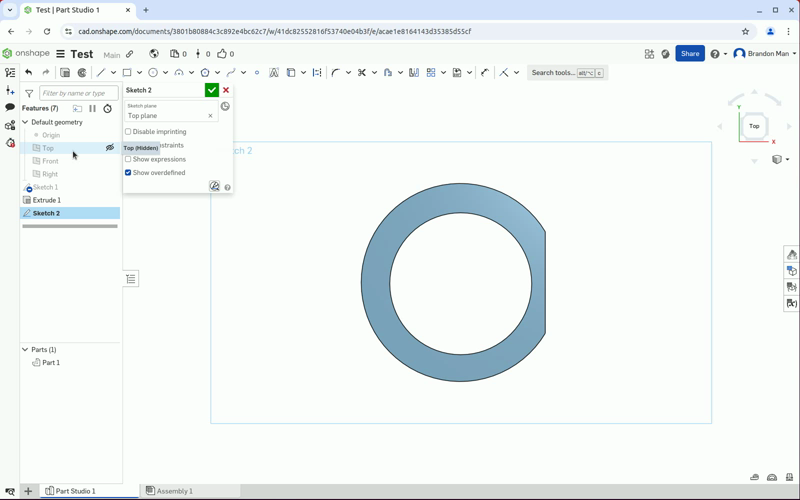
mouse_move(73, 352)
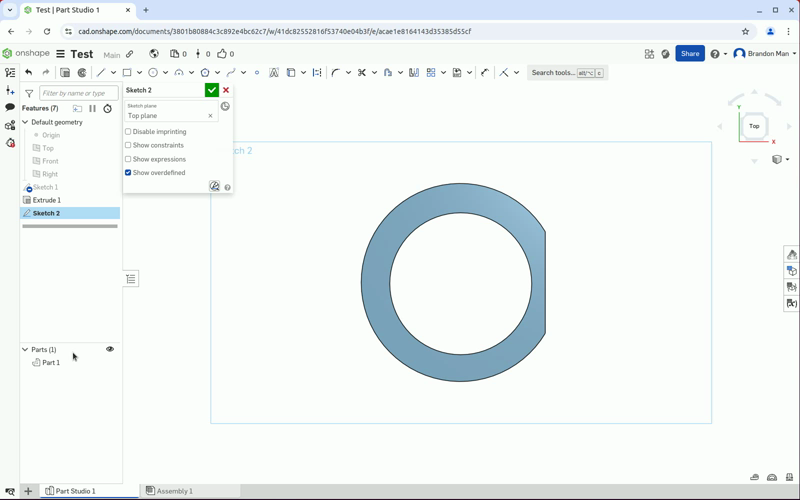
key(y)
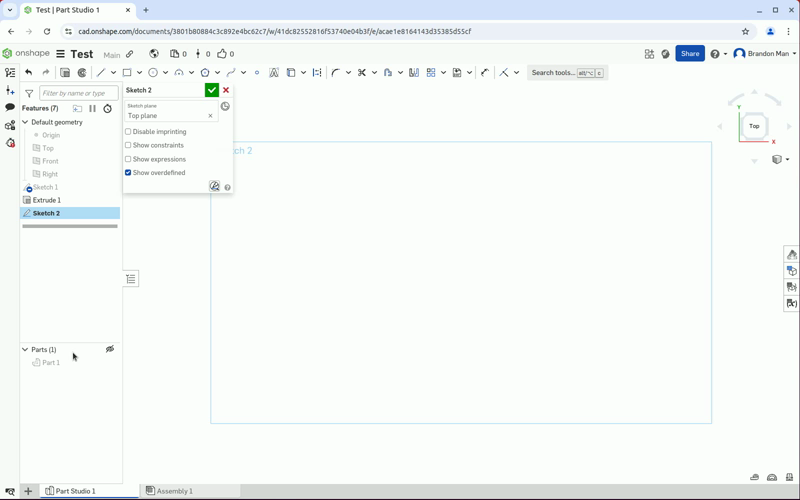
key(a)
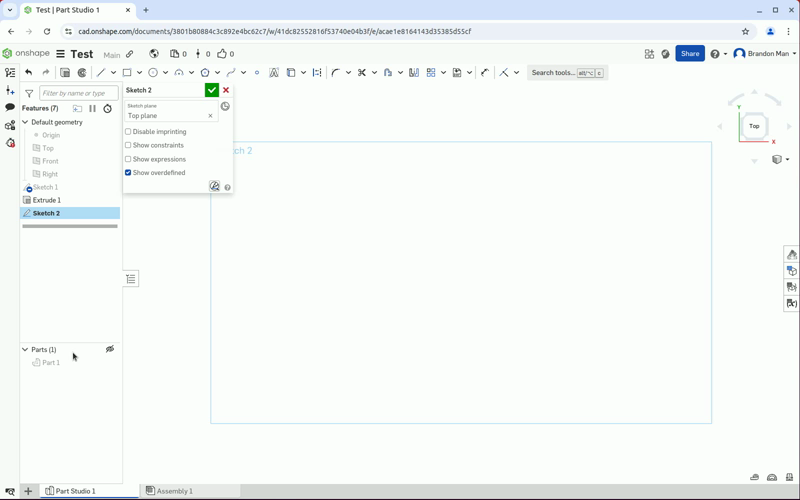
key_down(shift)
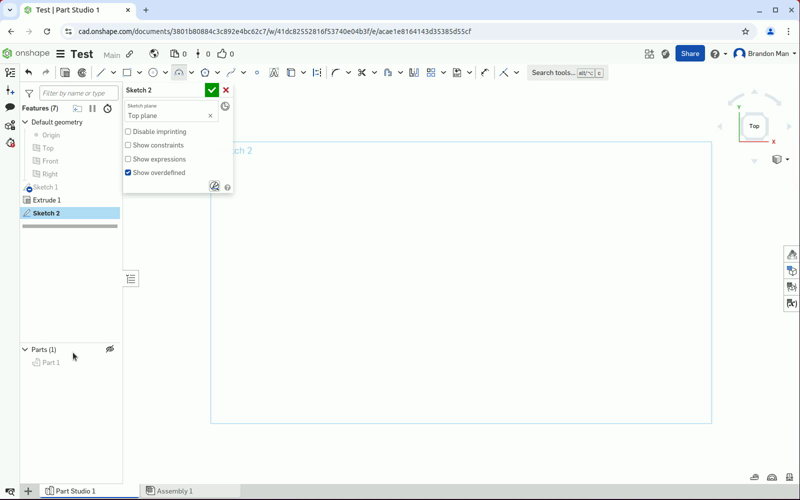
mouse_move(545, 333)
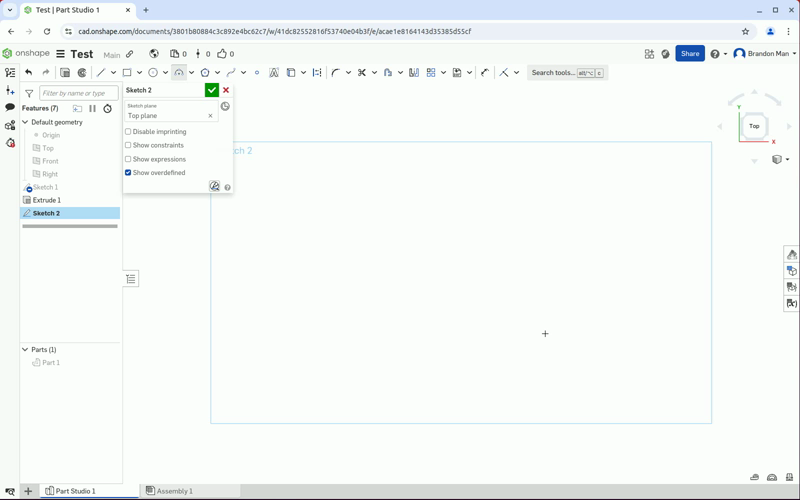
click(545, 333)
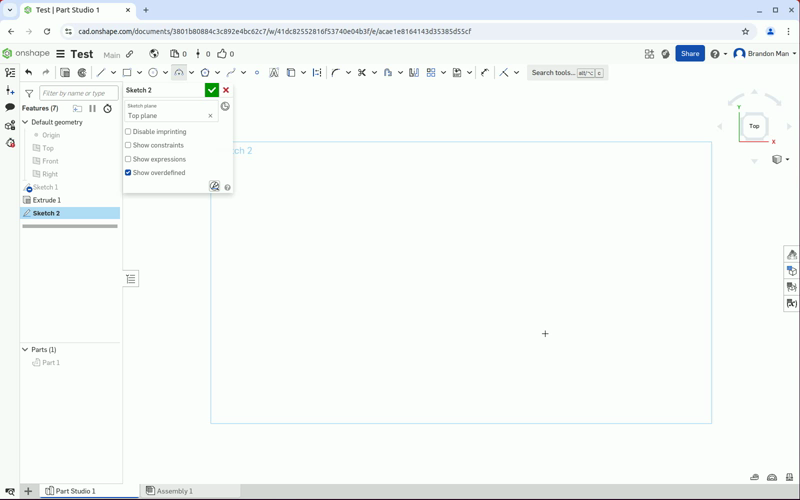
key_up(shift)
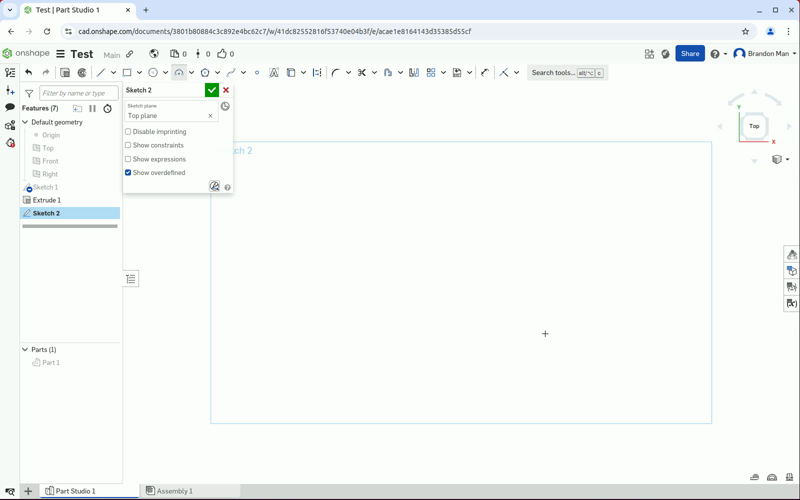
key_down(shift)
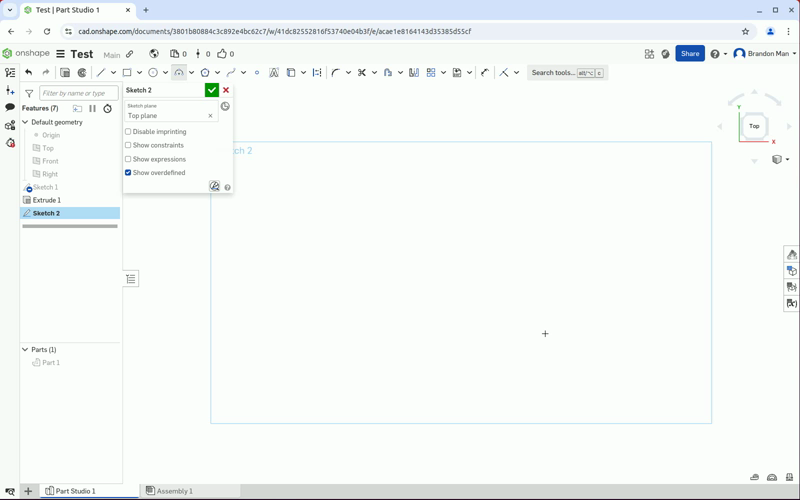
mouse_move(545, 231)
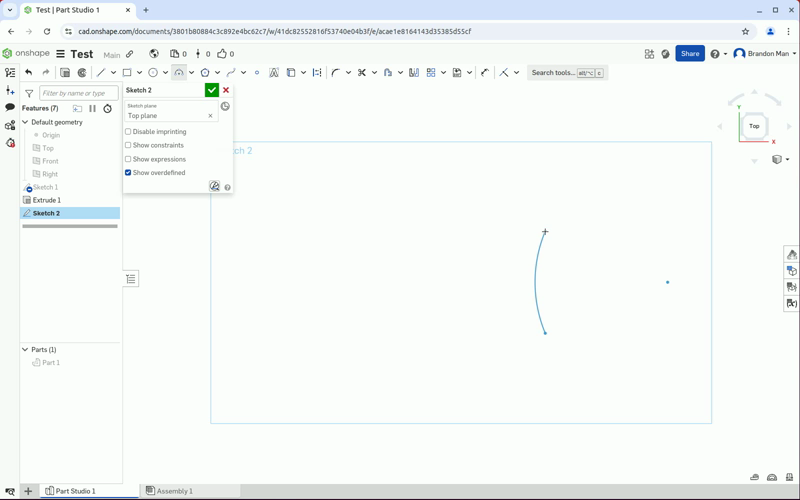
click(545, 231)
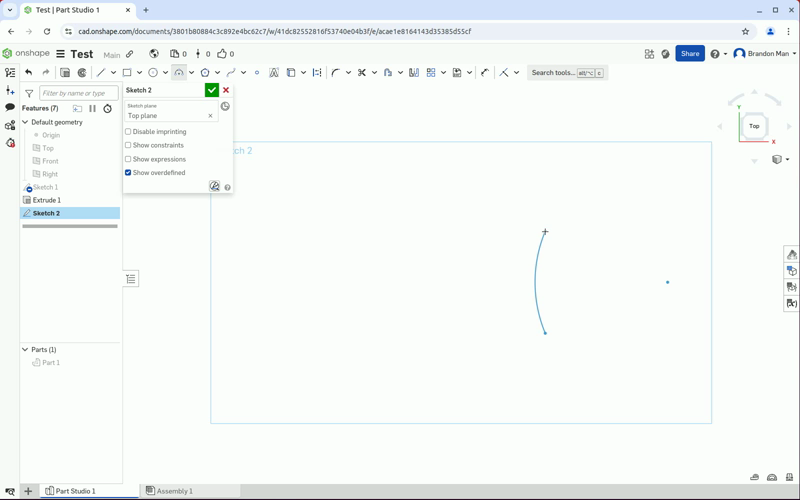
mouse_move(559, 282)
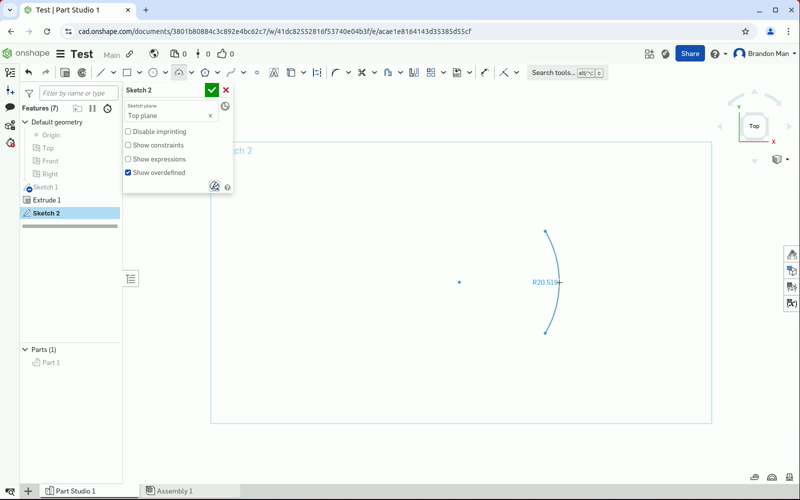
click(559, 282)
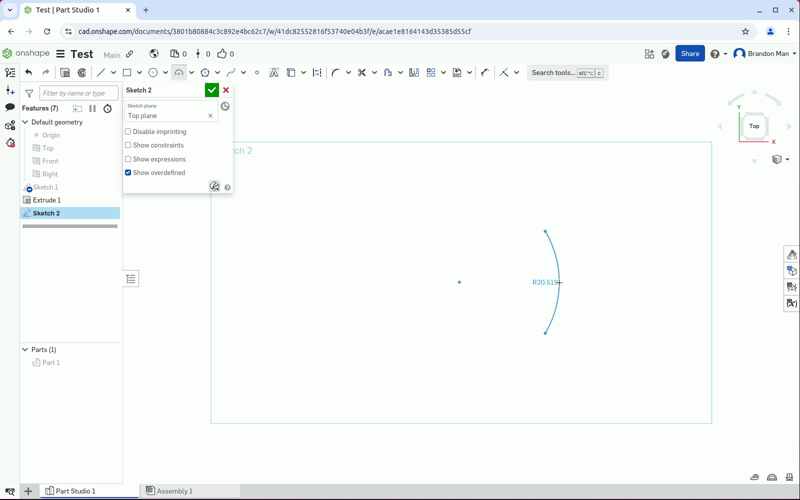
key_up(shift)
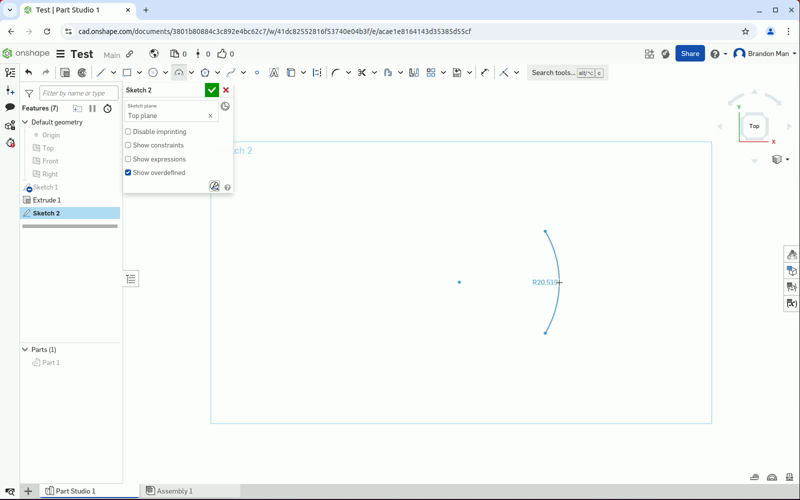
key(esc)
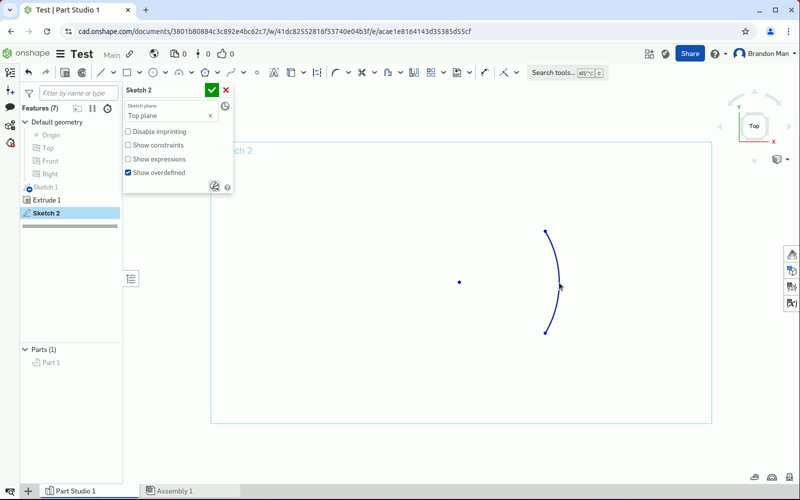
key(l)
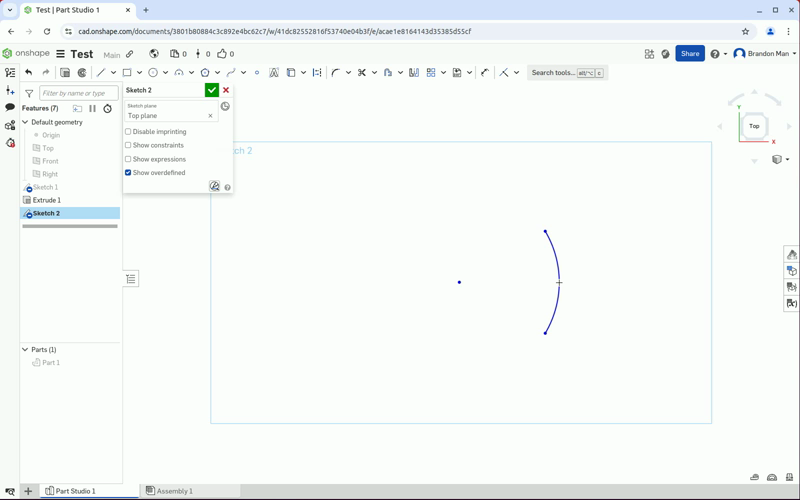
mouse_move(545, 231)
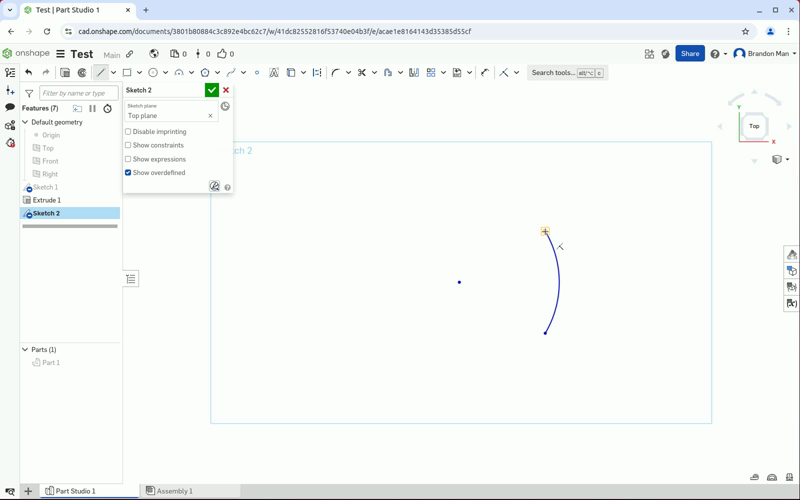
click(545, 231)
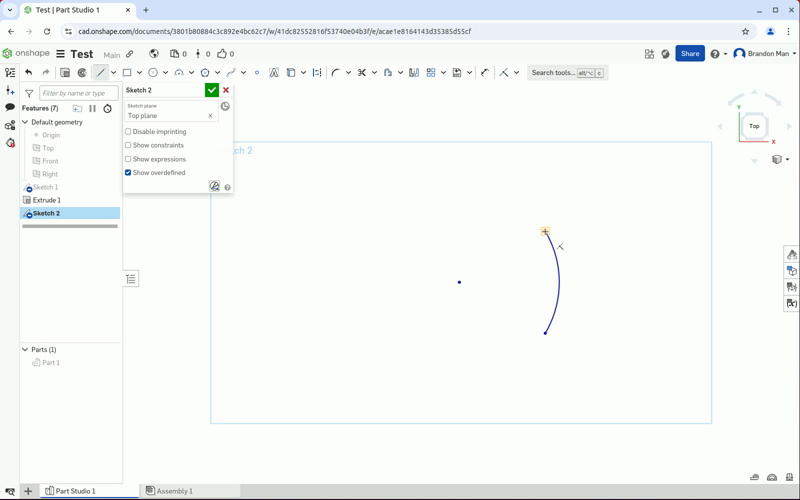
key_down(shift)
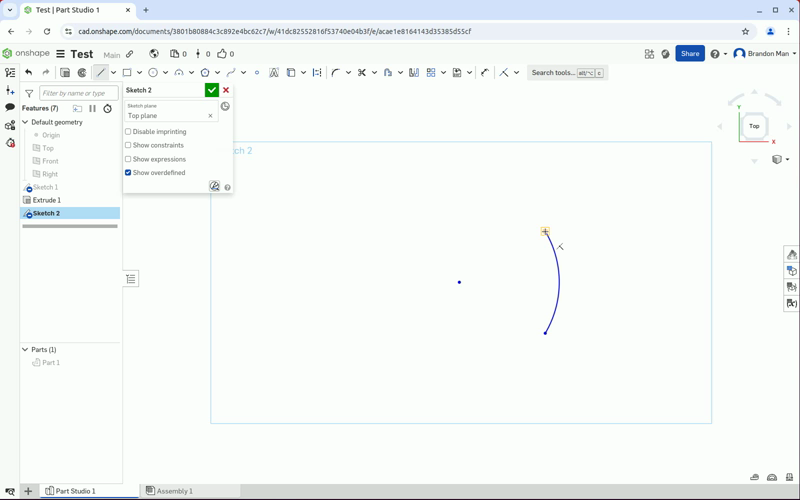
mouse_move(545, 333)
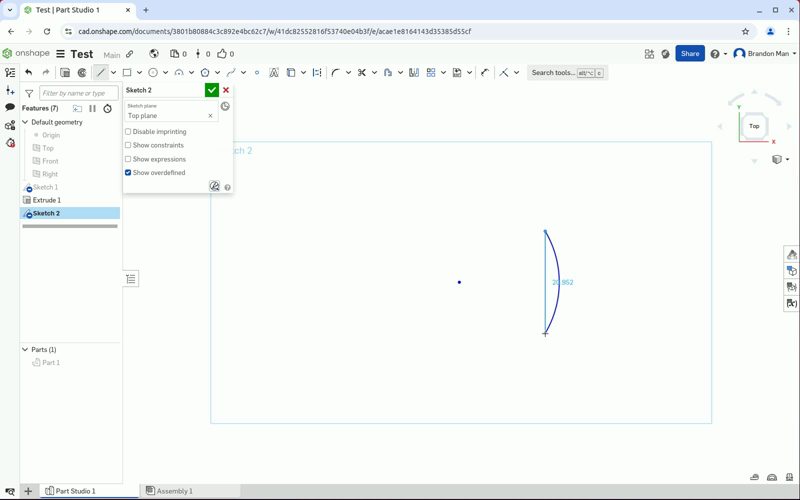
key_up(shift)
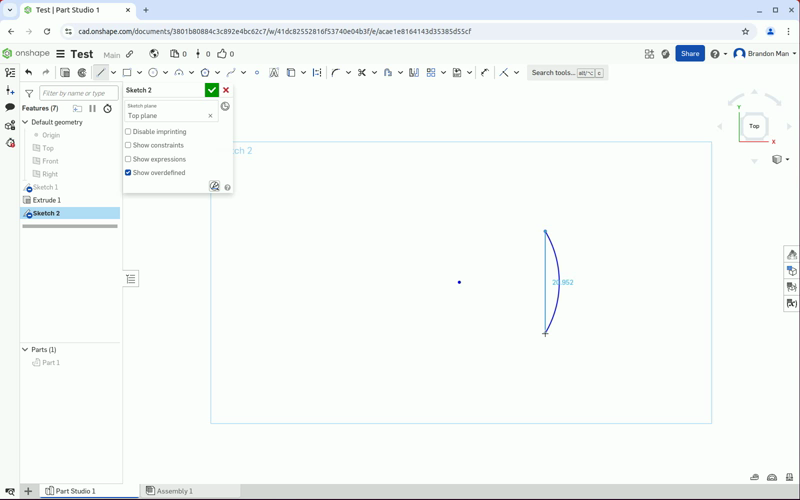
click(545, 333)
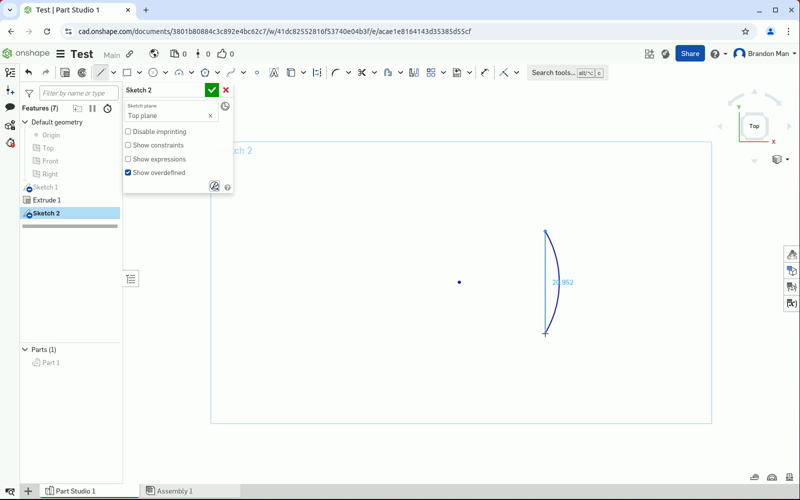
key(esc)
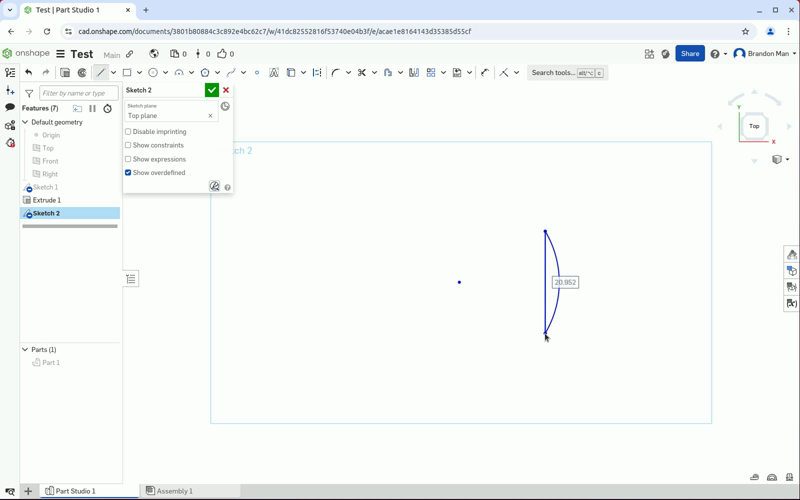
mouse_move(554, 270)
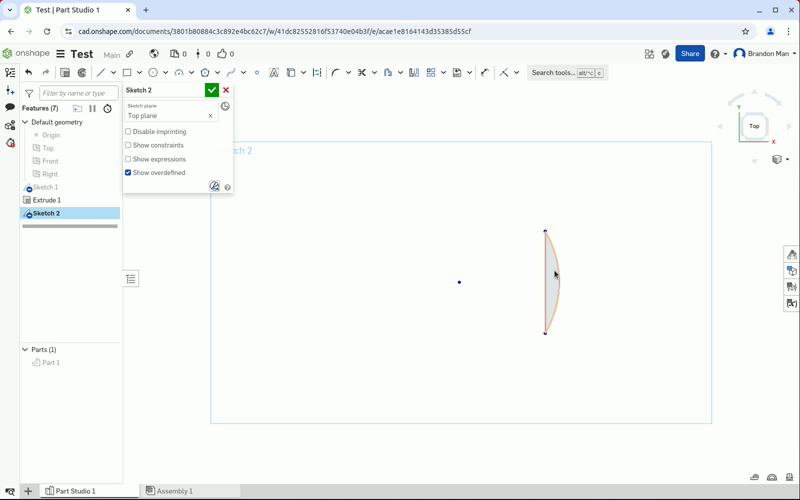
scroll(6)
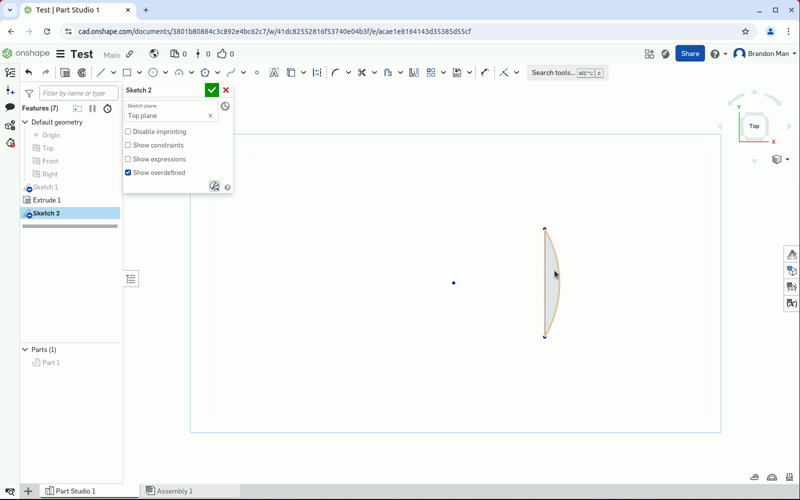
scroll(6)
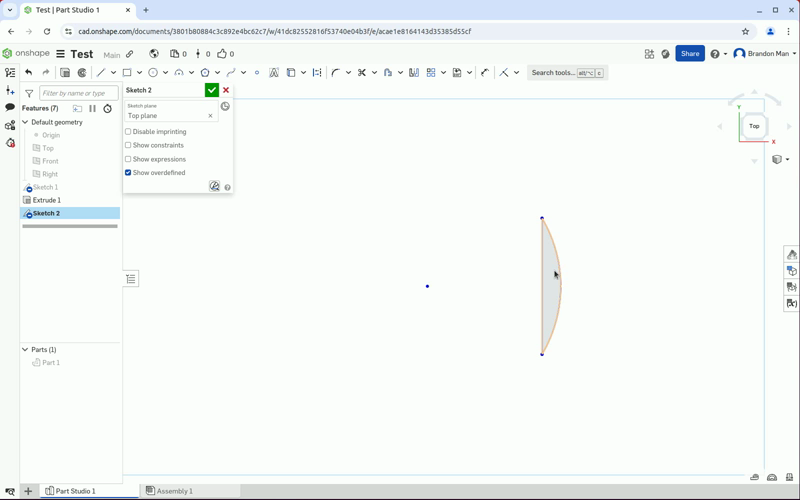
scroll(6)
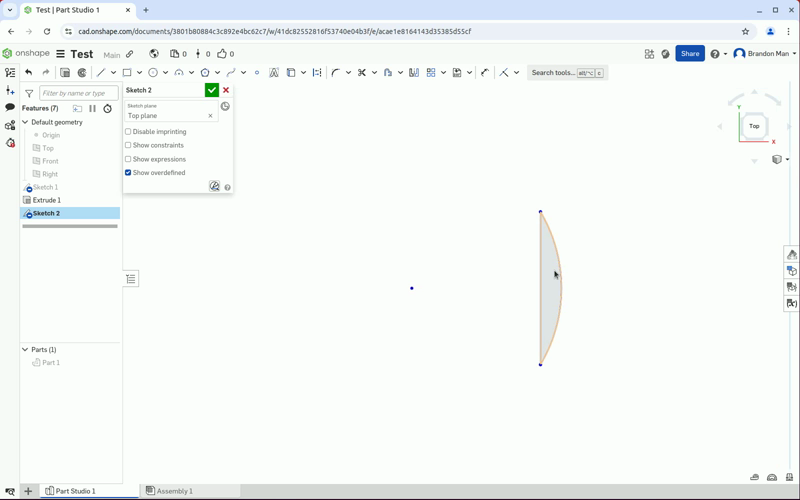
scroll(6)
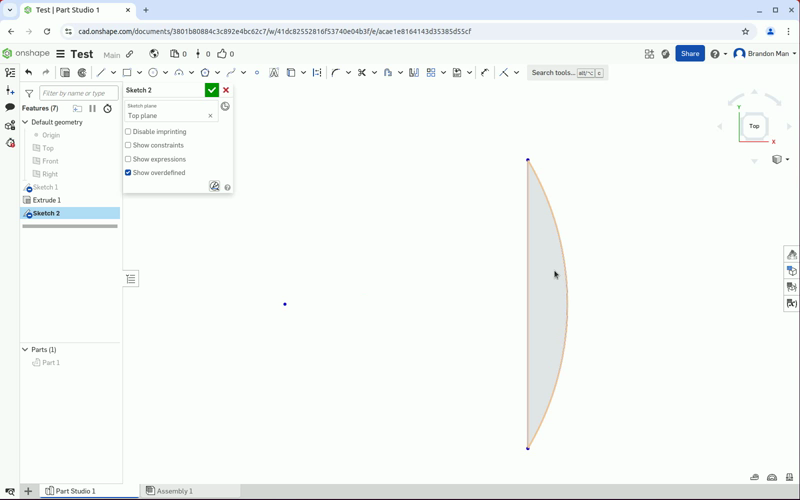
scroll(6)
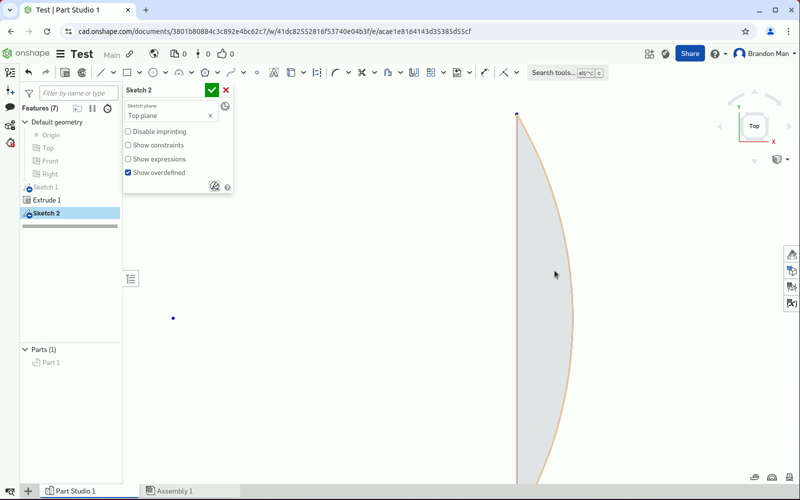
scroll(6)
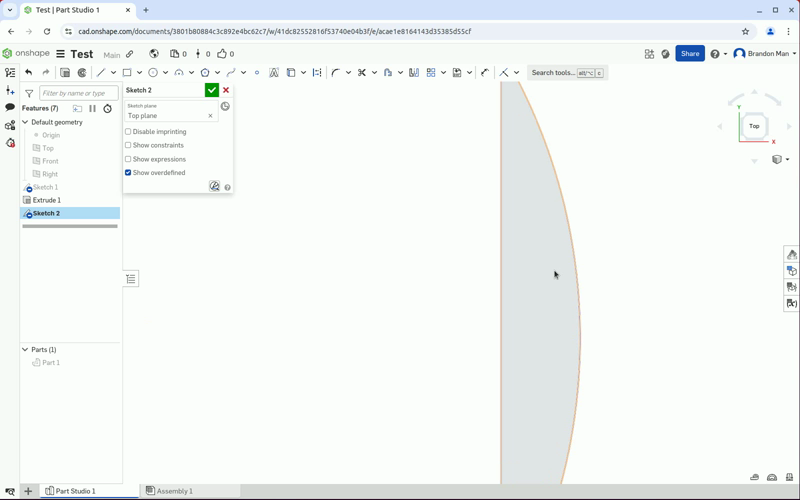
scroll(6)
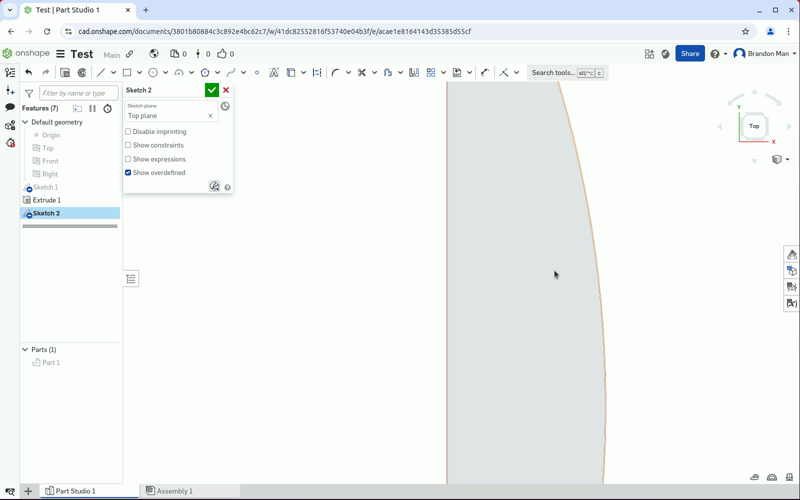
click(554, 270)
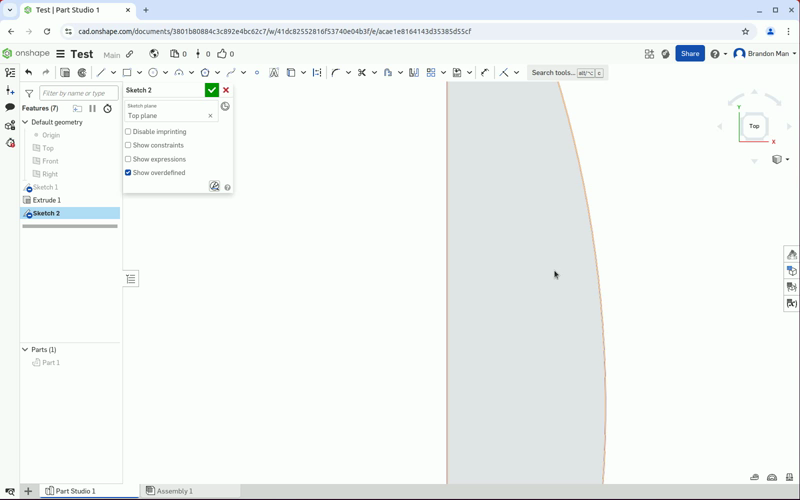
scroll(-6)
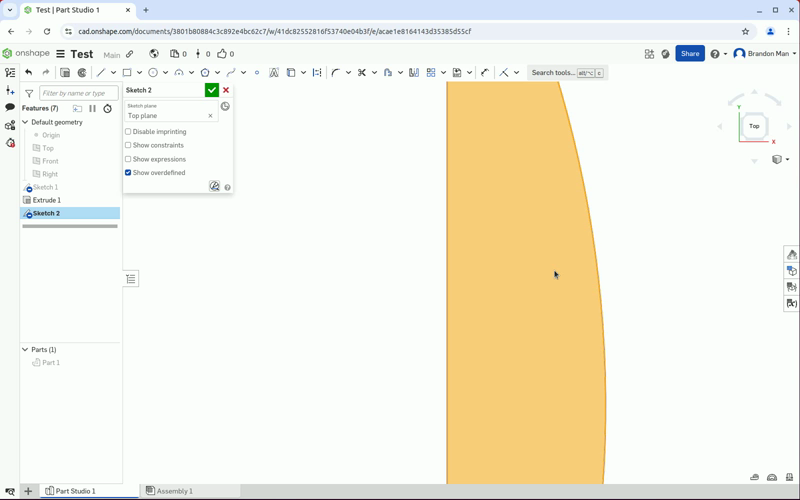
scroll(-6)
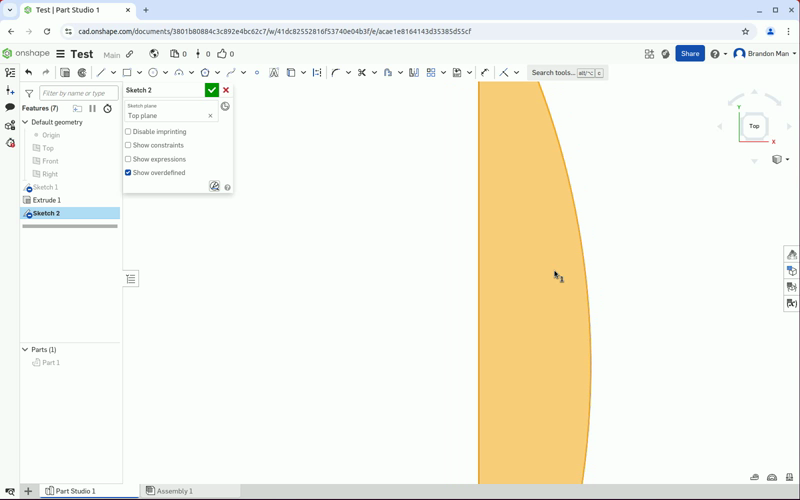
scroll(-6)
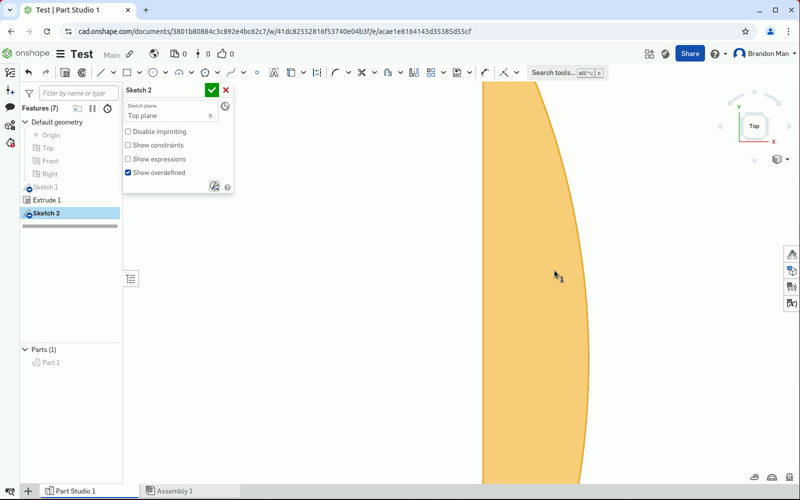
scroll(-6)
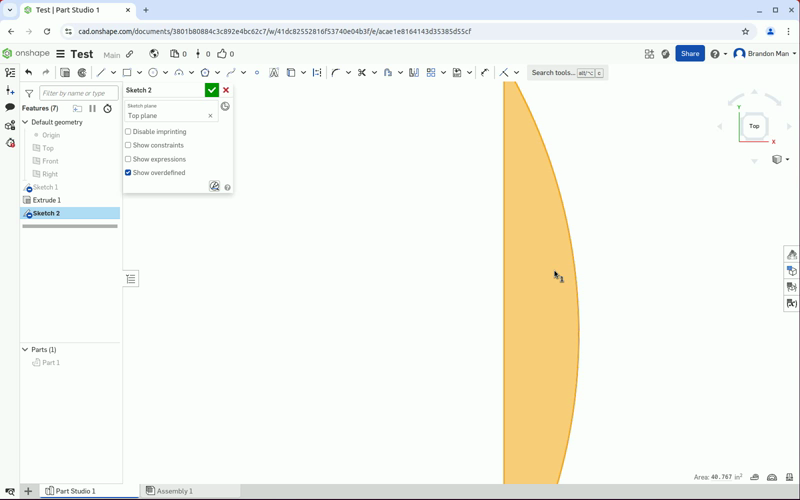
scroll(-6)
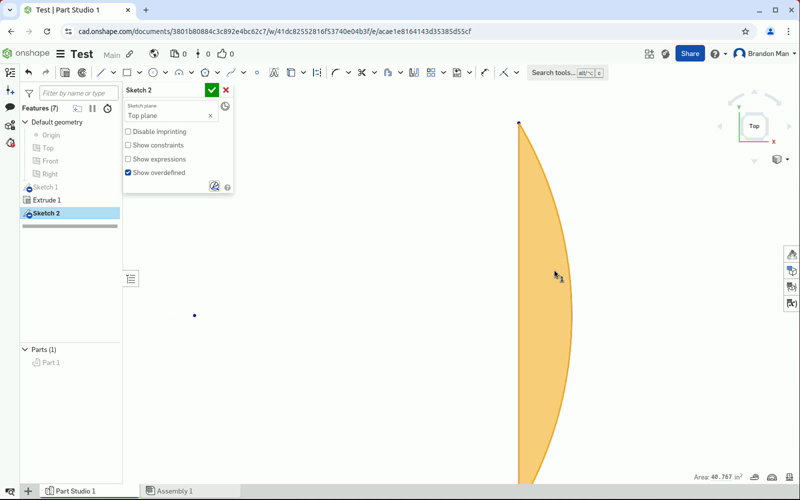
scroll(-6)
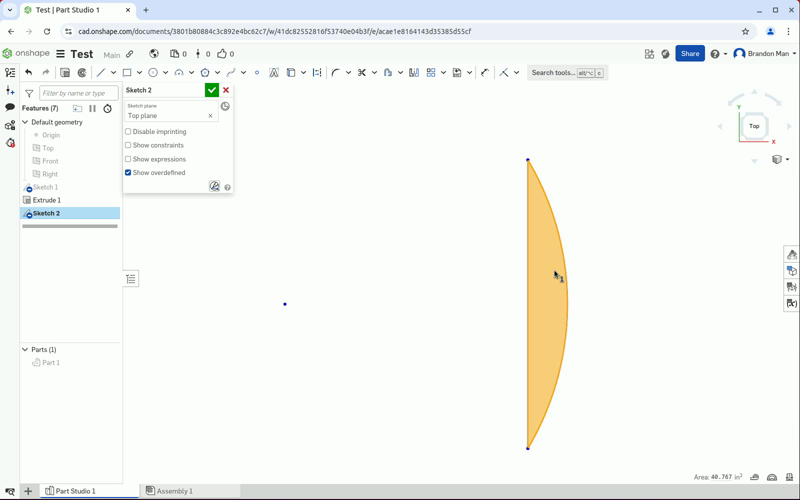
scroll(-6)
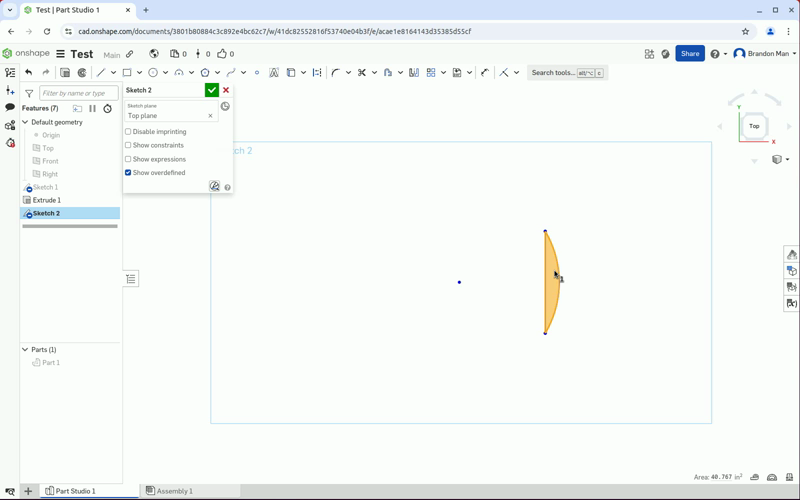
mouse_move(73, 352)
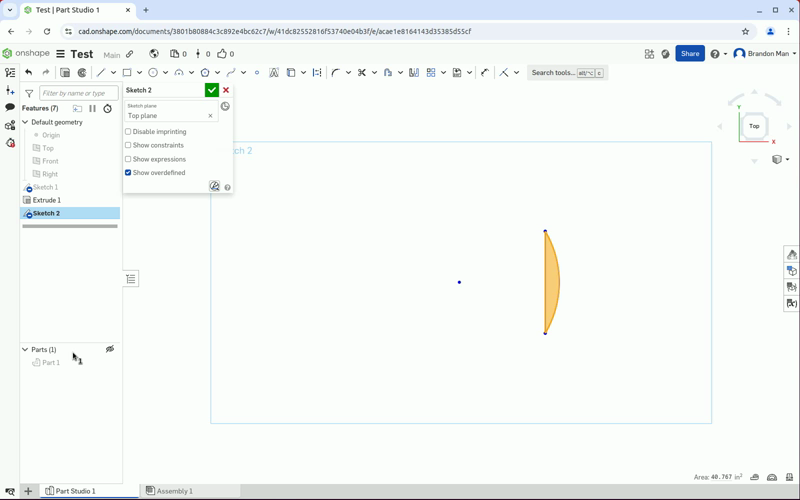
key(shift+y)
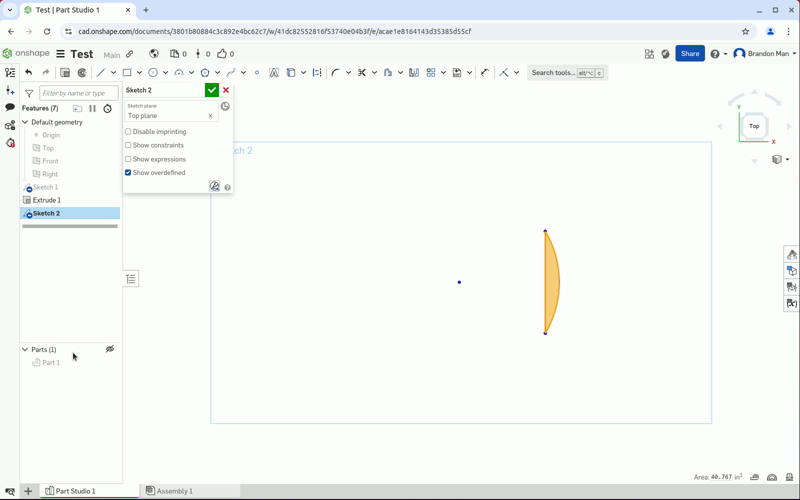
key(shift+e)
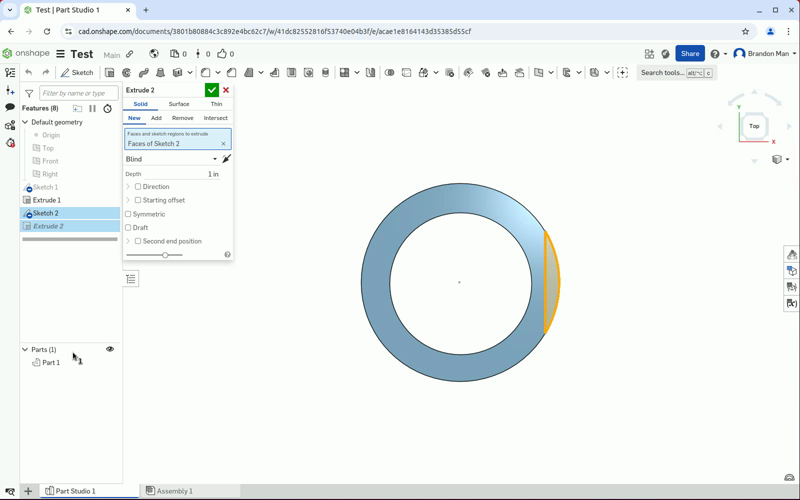
mouse_move(143, 106)
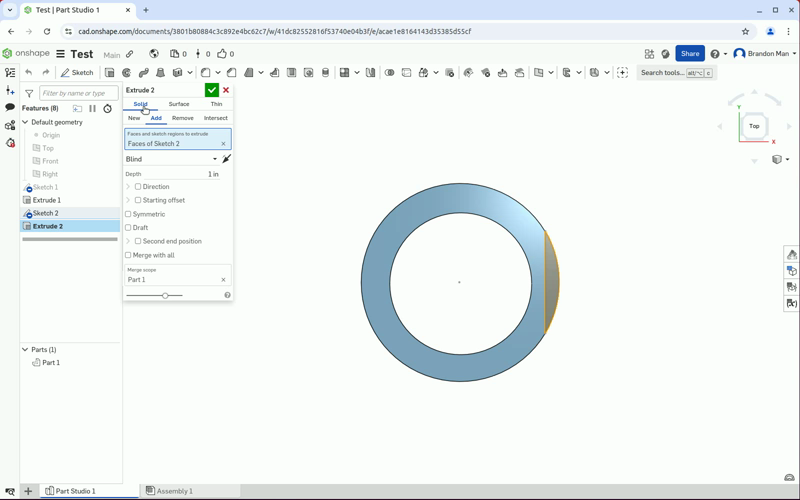
click(143, 106)
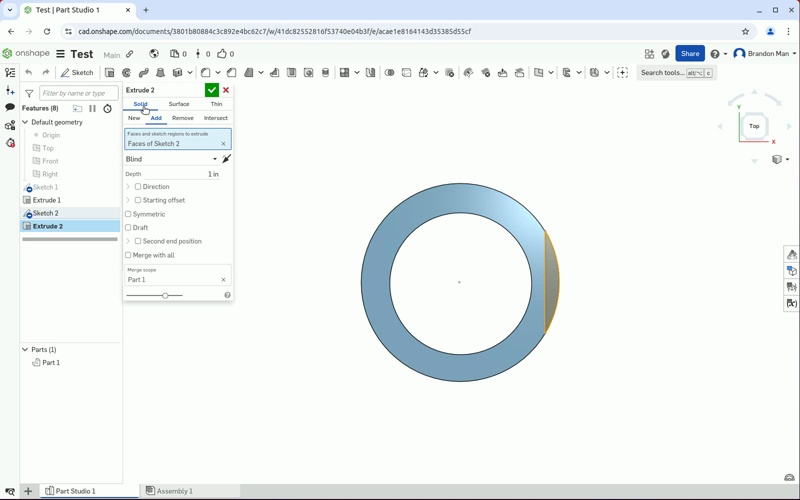
mouse_move(137, 120)
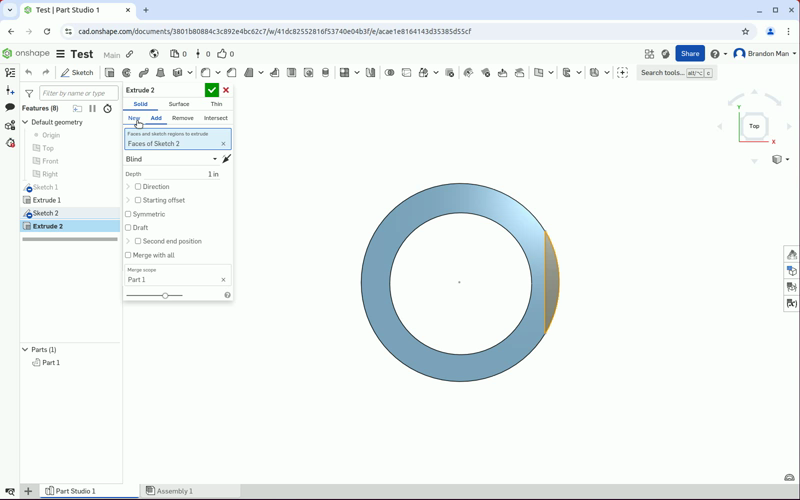
click(137, 120)
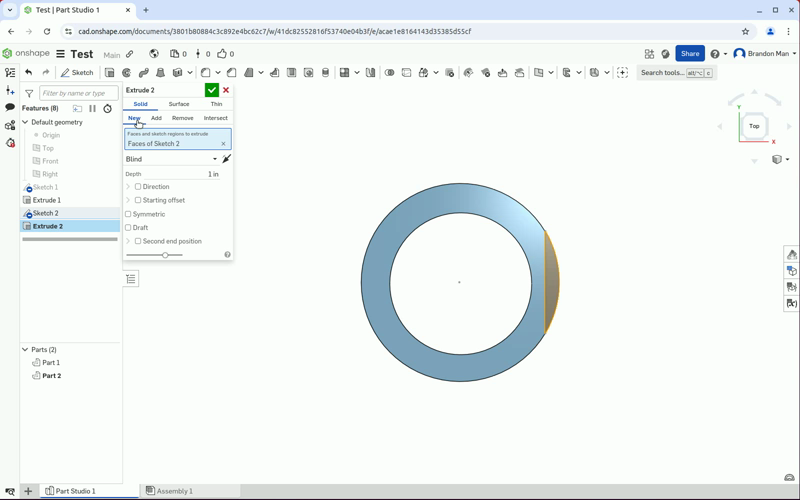
key(tab, 4)
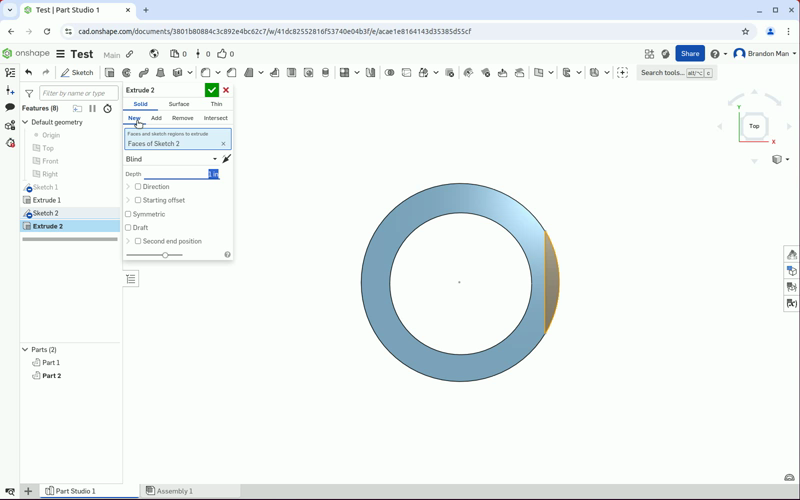
text(2.407)
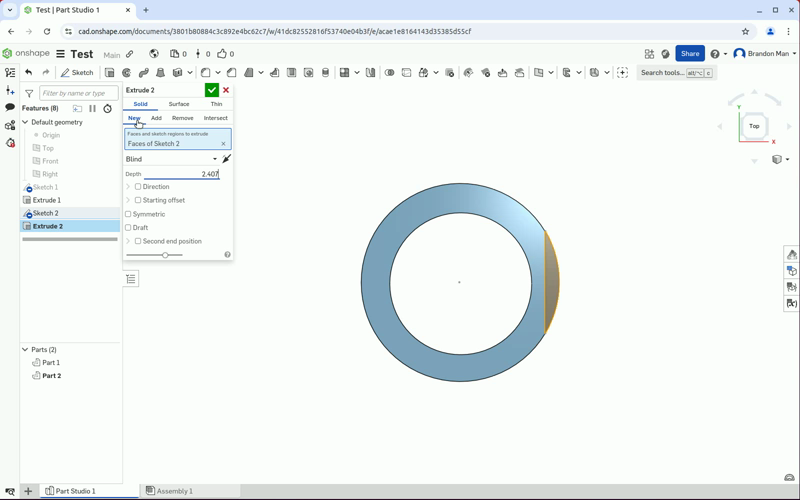
key(enter)
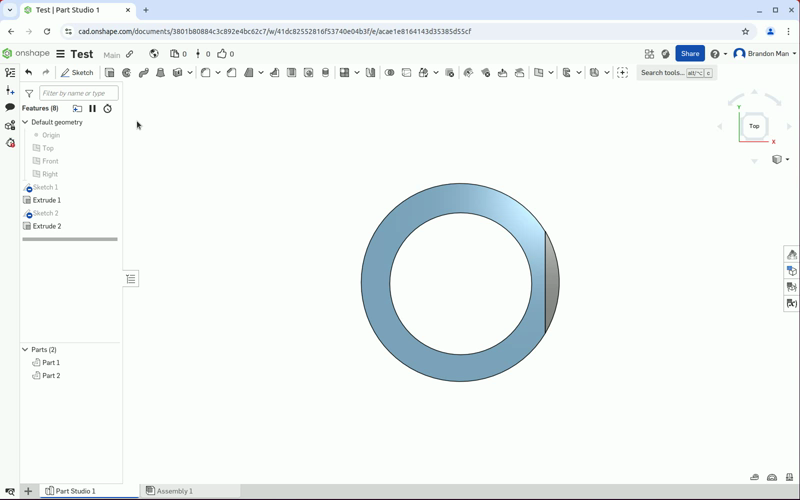
key(shift+h)
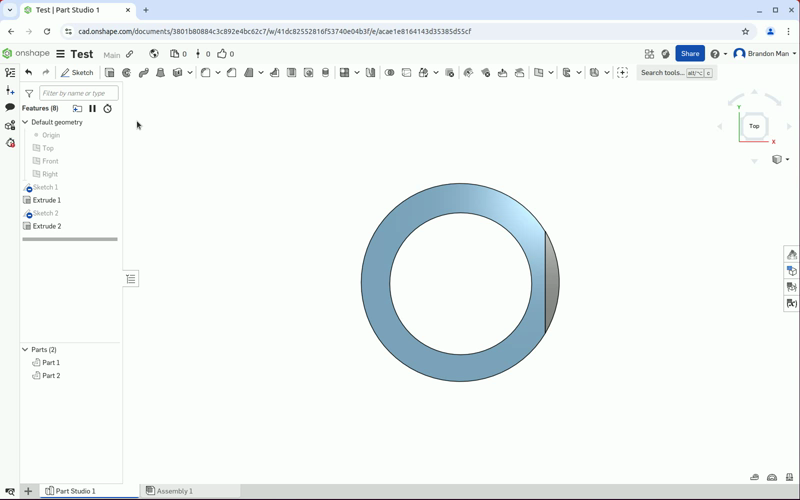
key(shift+h)
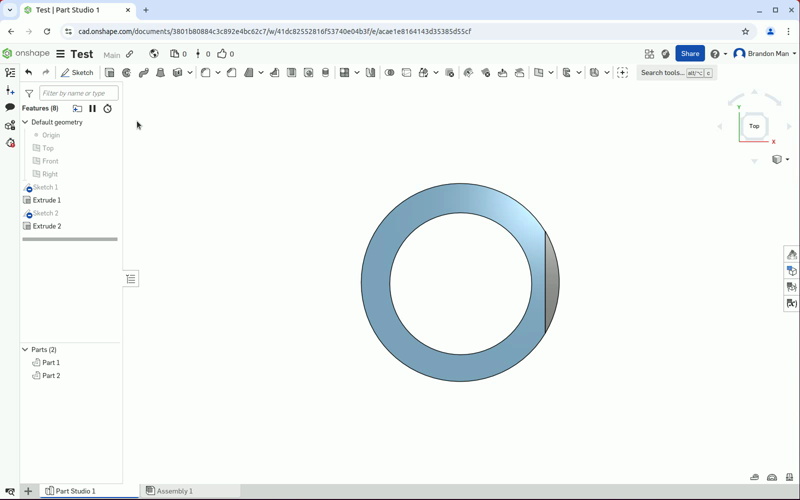
mouse_move(73, 189)
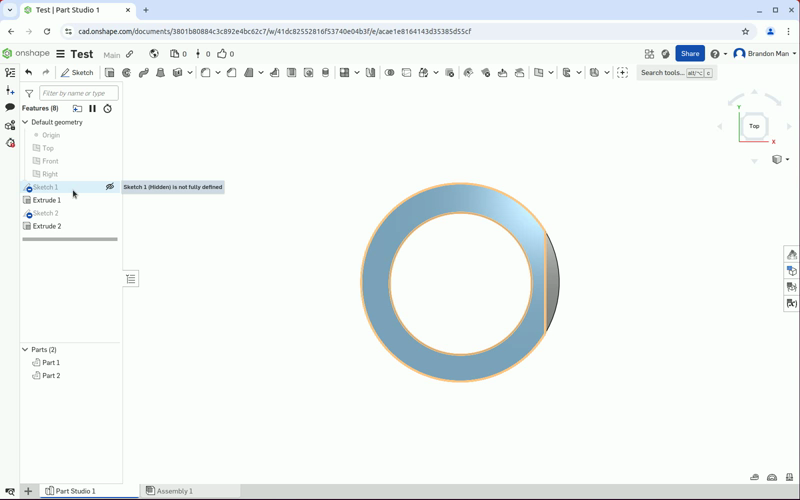
click(73, 189)
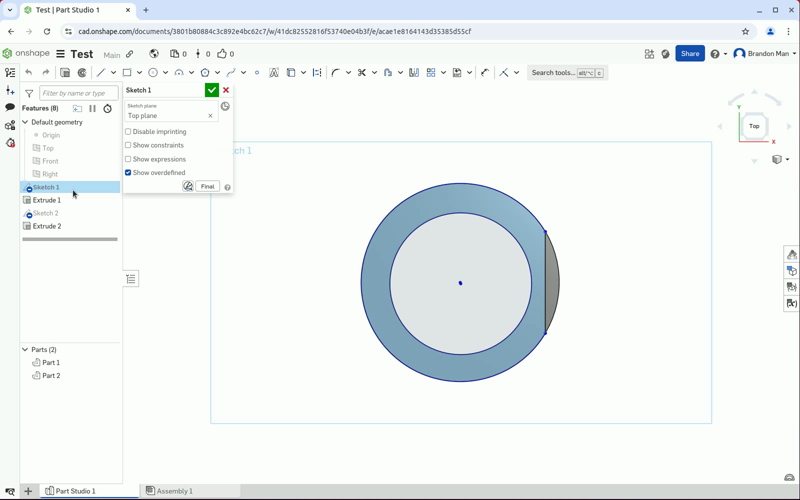
mouse_move(229, 92)
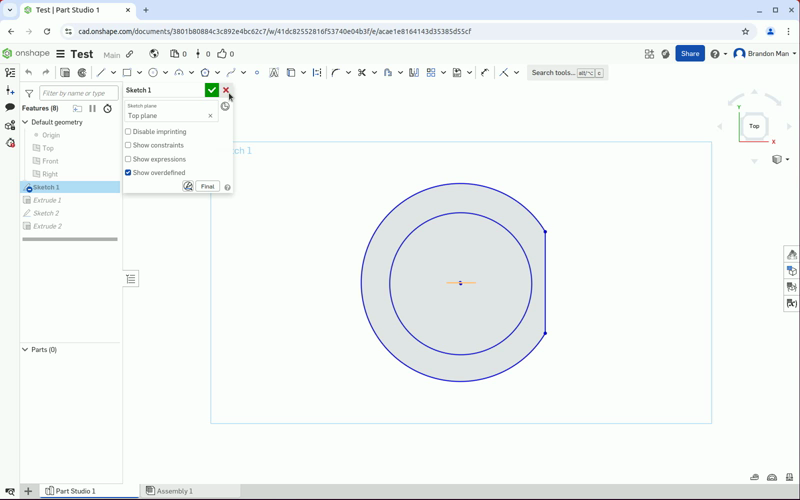
click(229, 92)
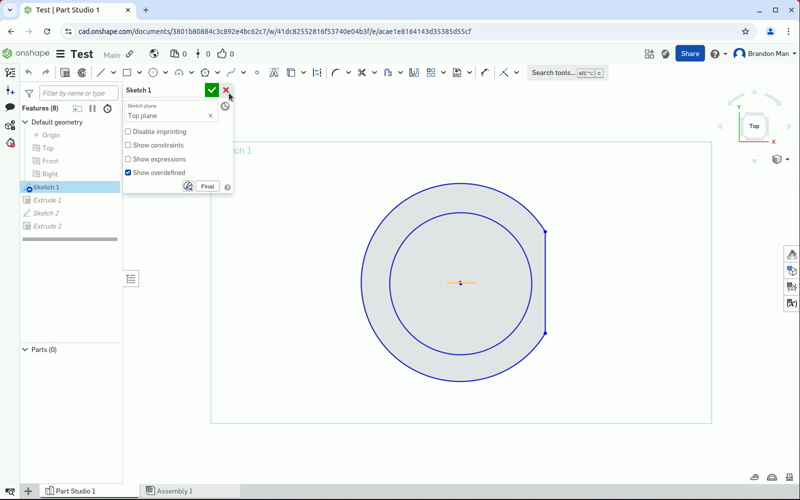
key(shift+s)
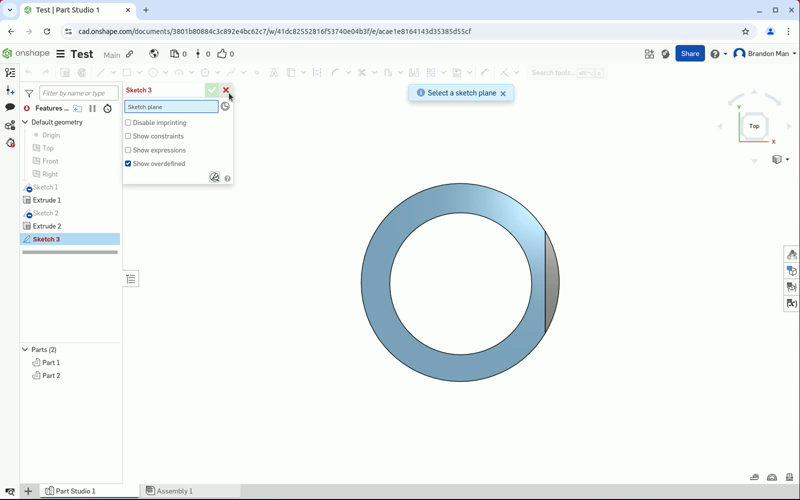
mouse_move(73, 150)
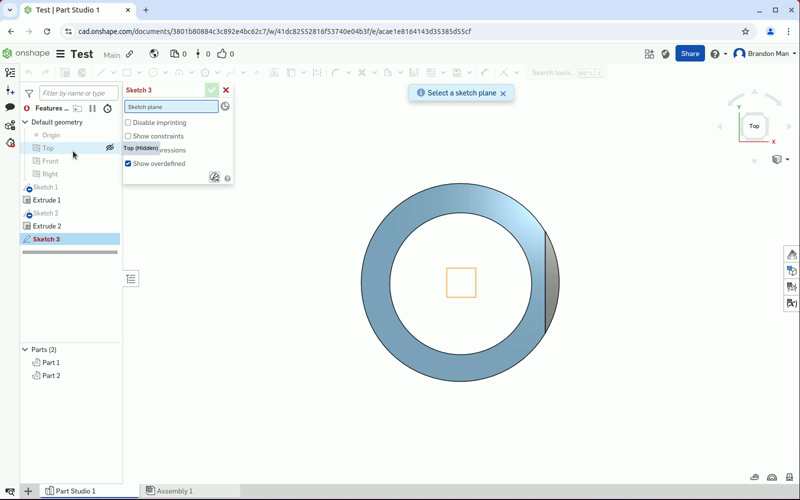
click(73, 150)
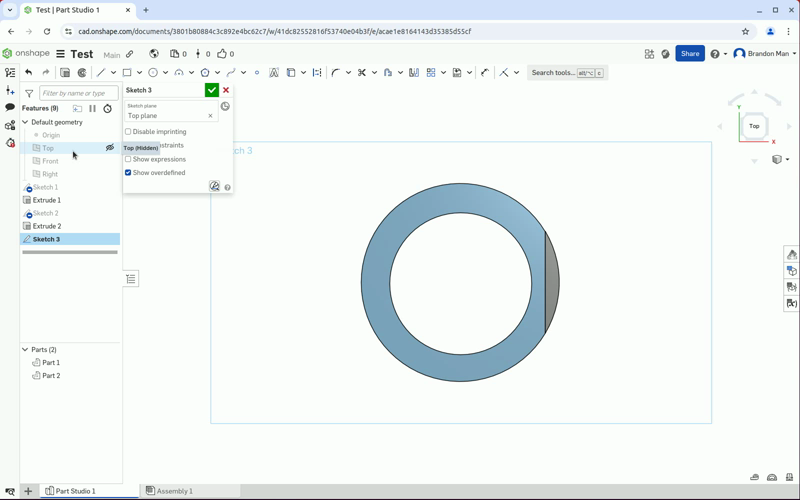
mouse_move(73, 352)
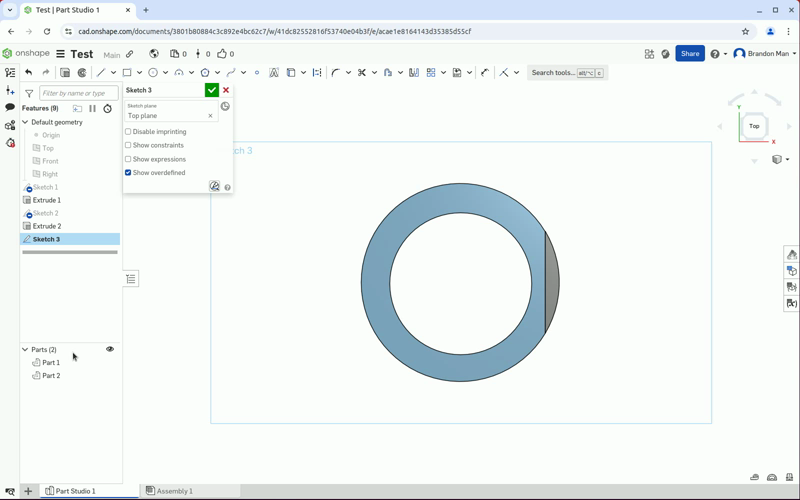
key(y)
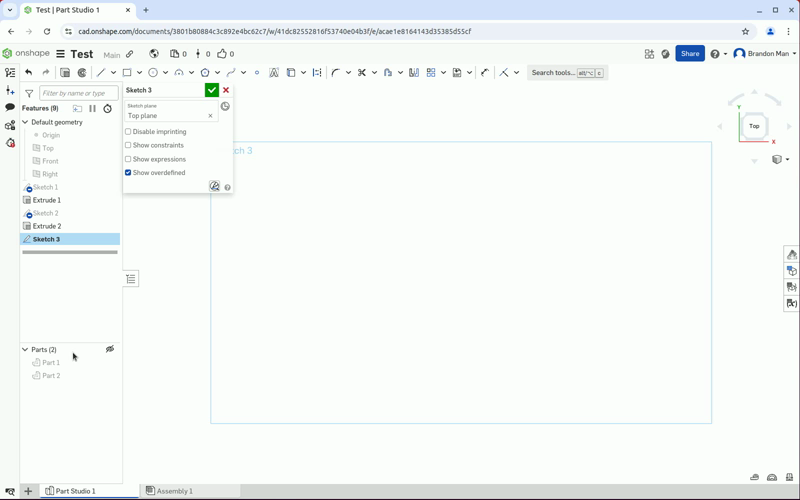
key(l)
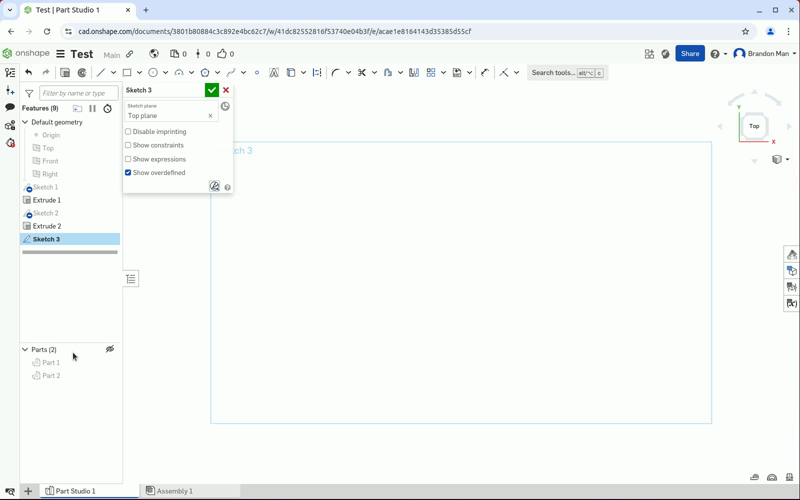
key_down(shift)
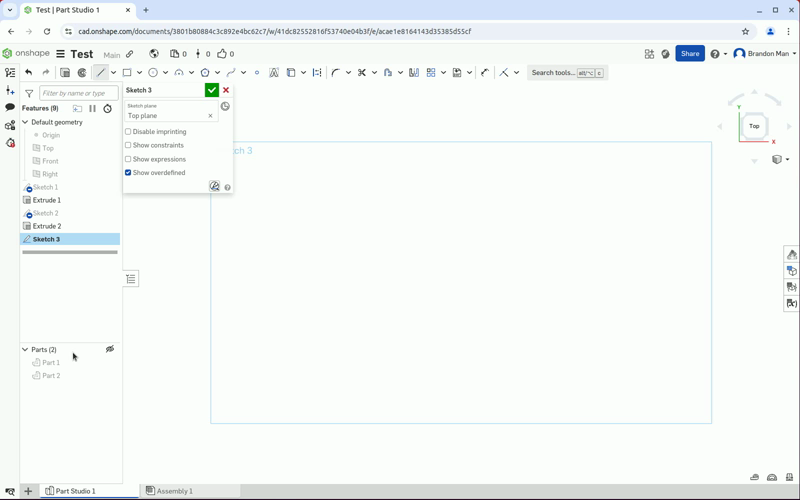
mouse_move(545, 381)
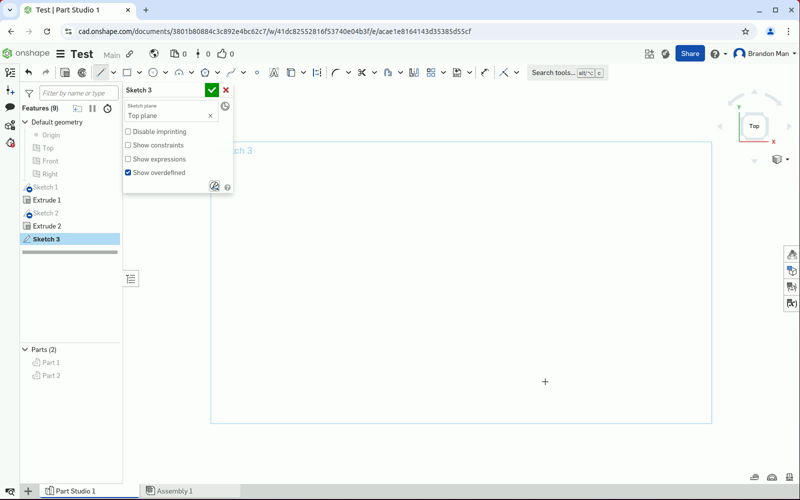
click(545, 381)
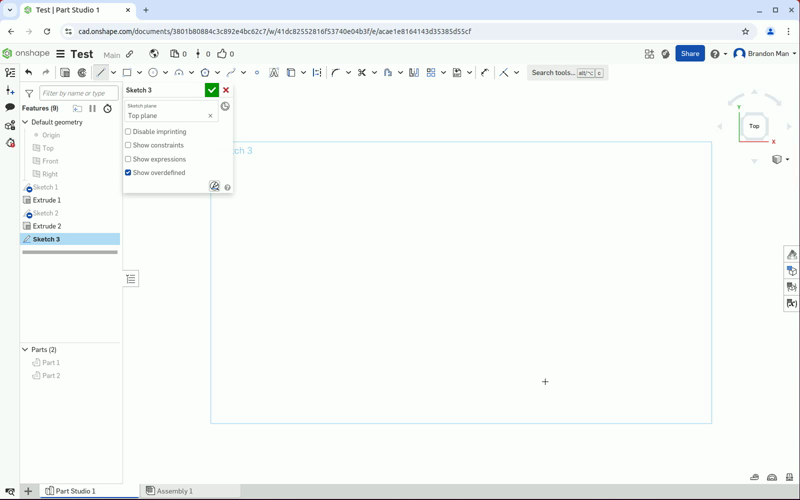
key_up(shift)
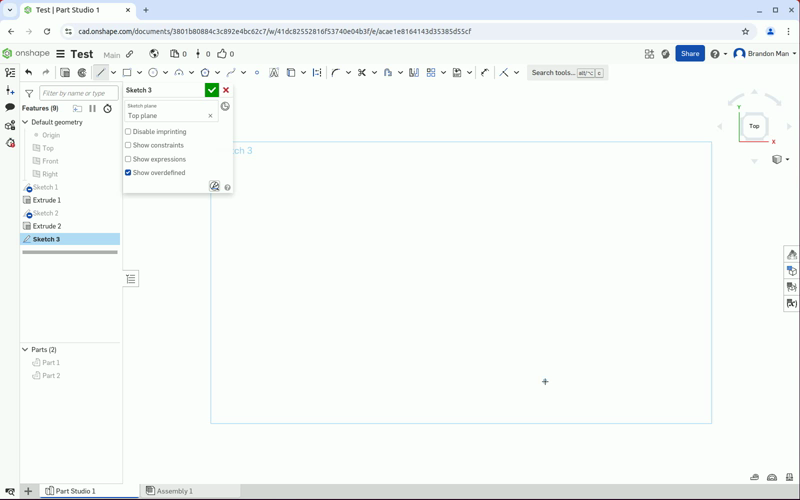
key_down(shift)
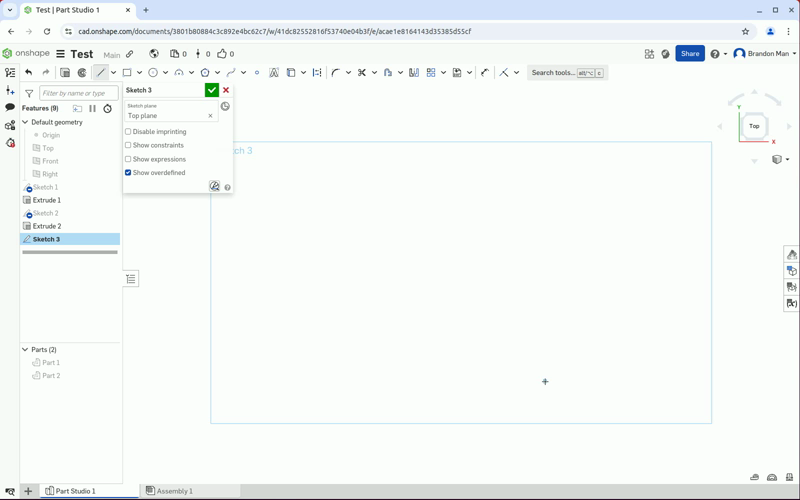
mouse_move(575, 381)
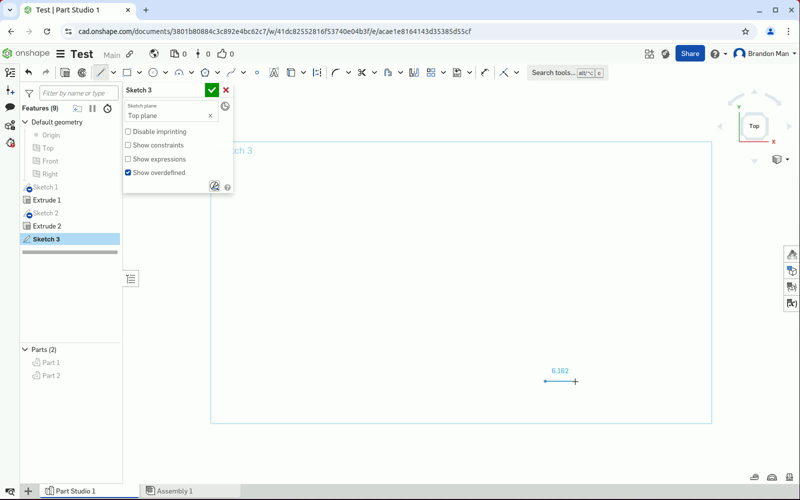
mouse_move(573, 381)
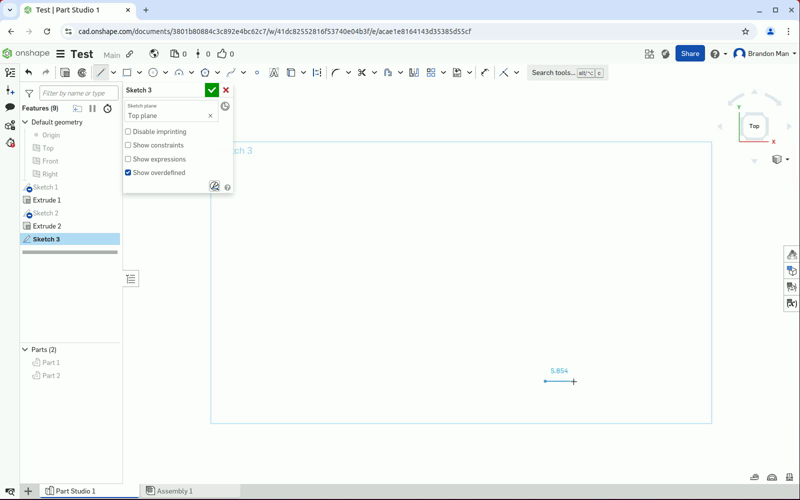
click(573, 381)
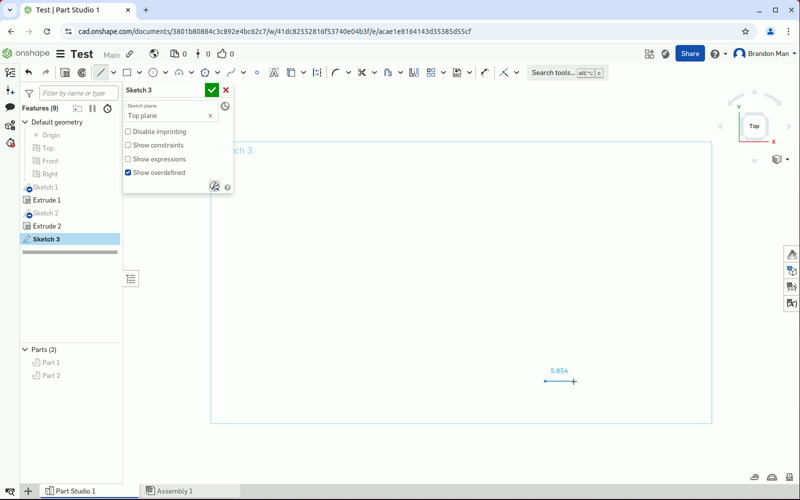
key_up(shift)
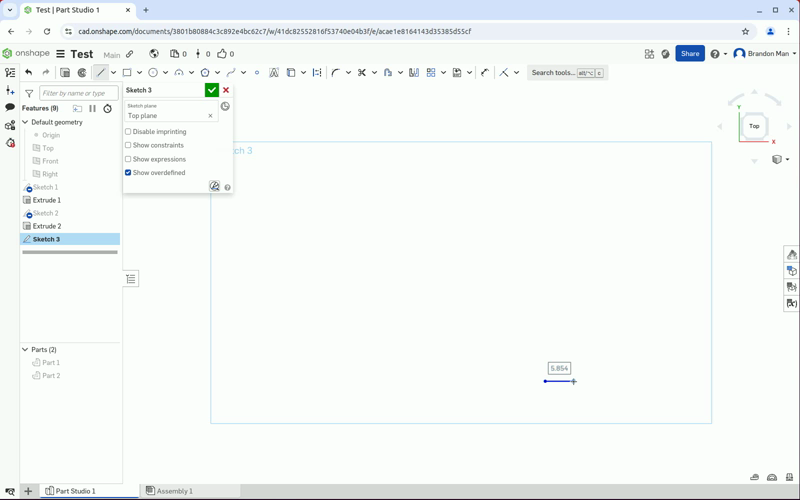
key_down(shift)
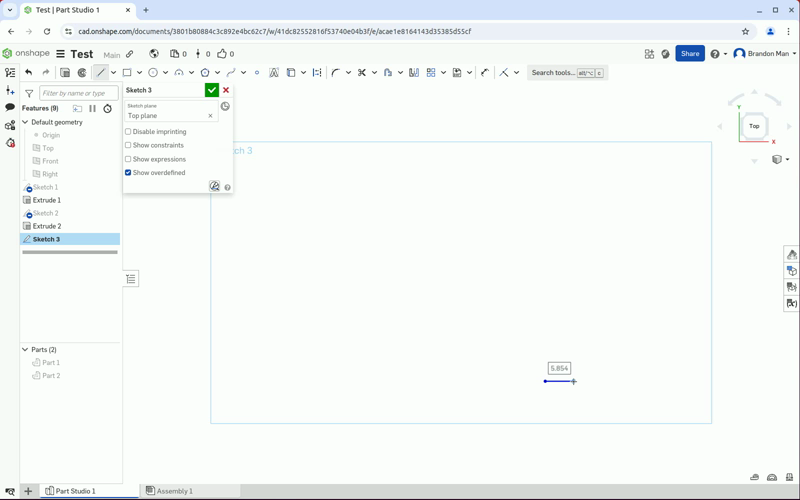
mouse_move(573, 185)
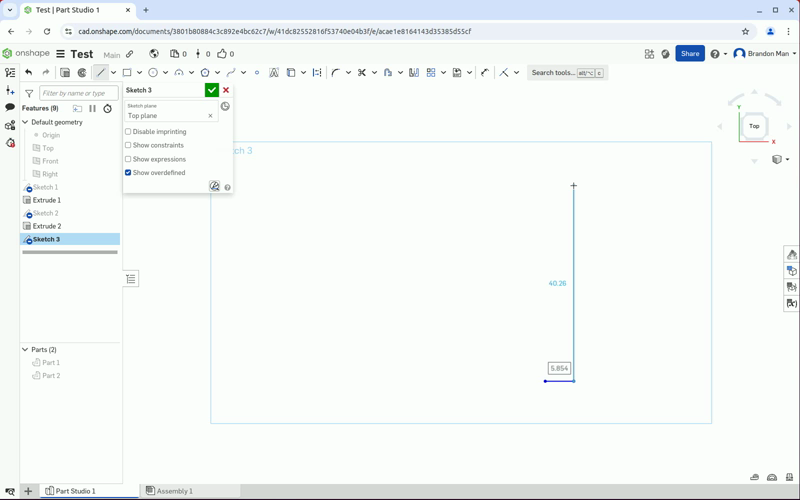
click(573, 185)
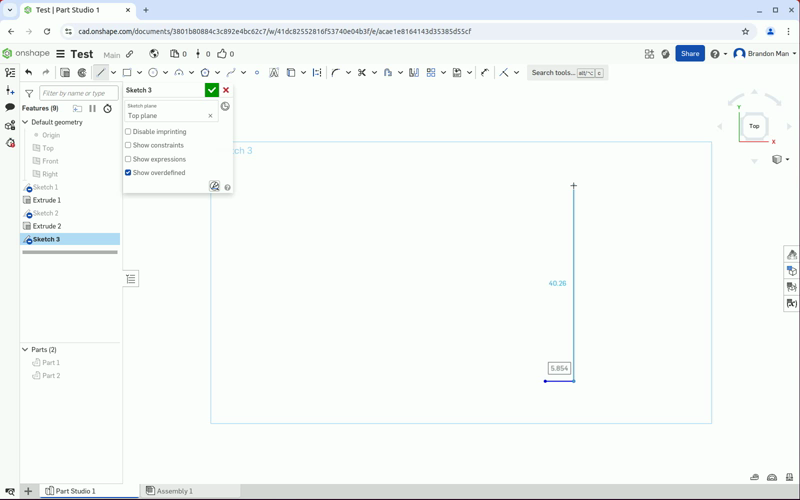
key_up(shift)
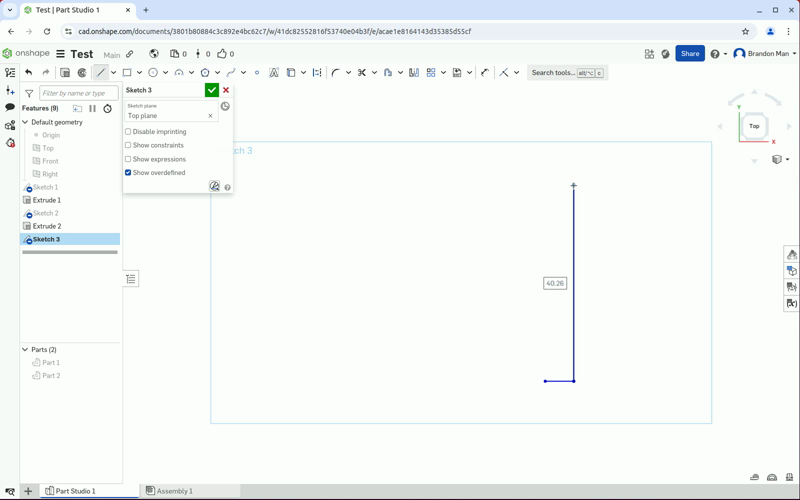
key_down(shift)
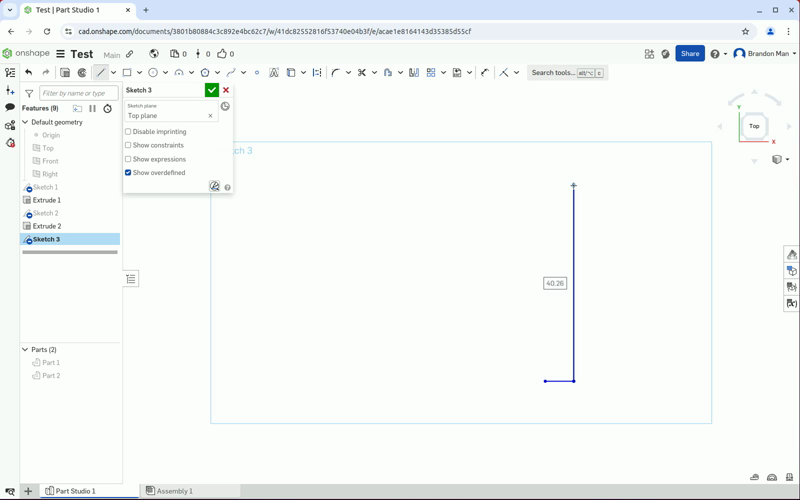
mouse_move(589, 185)
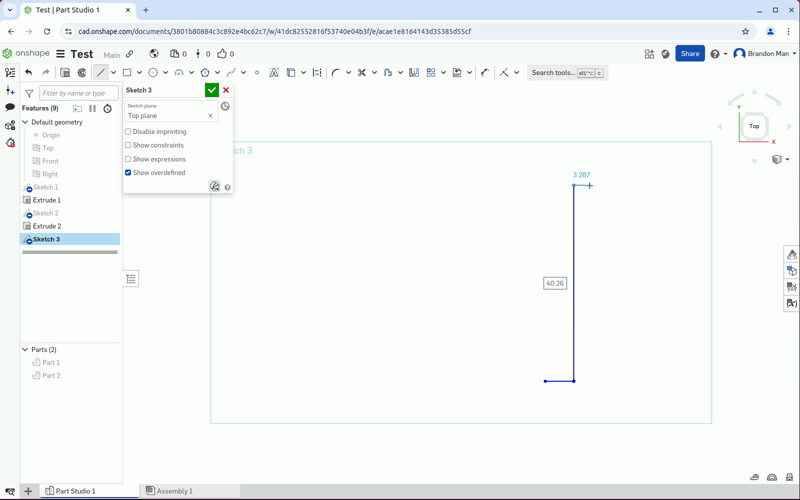
mouse_move(545, 185)
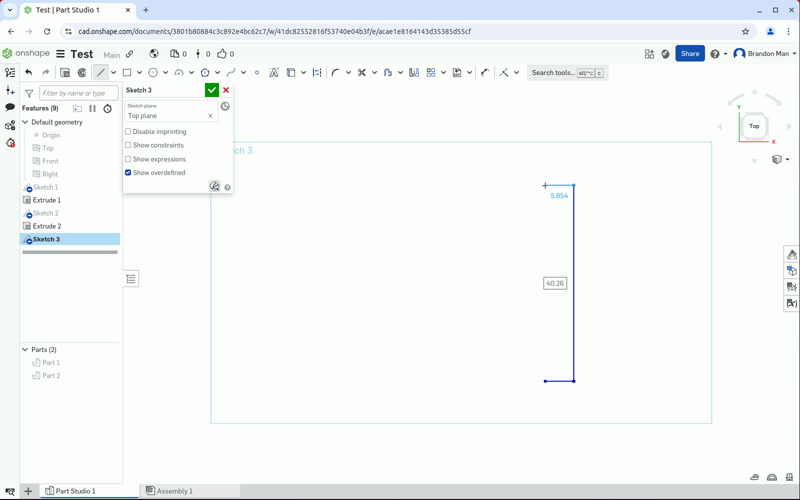
click(545, 185)
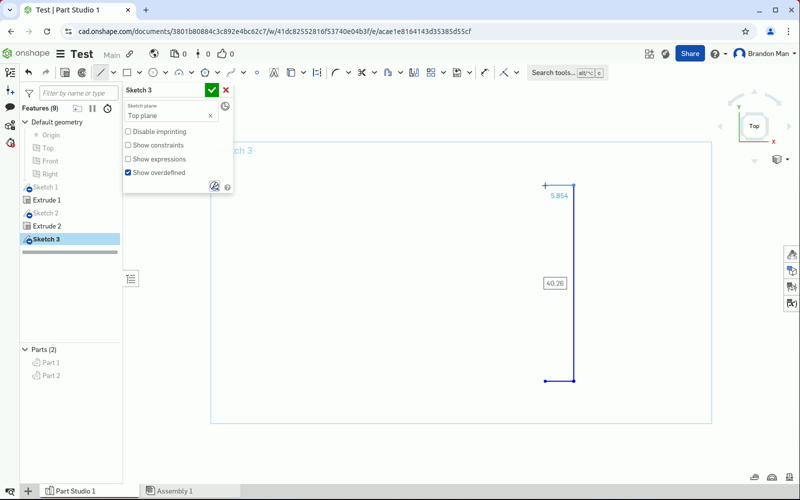
key_up(shift)
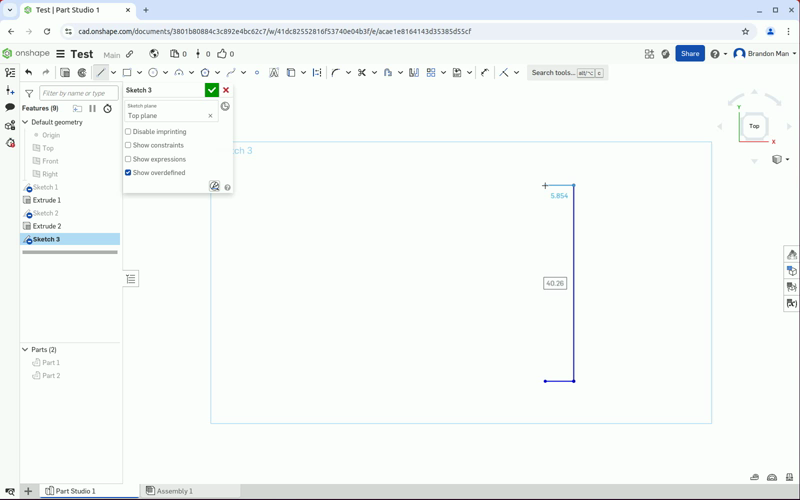
key_down(shift)
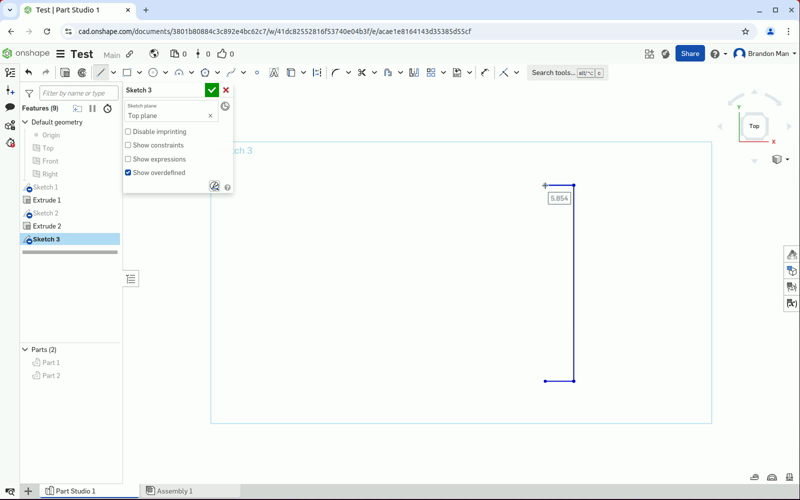
mouse_move(575, 185)
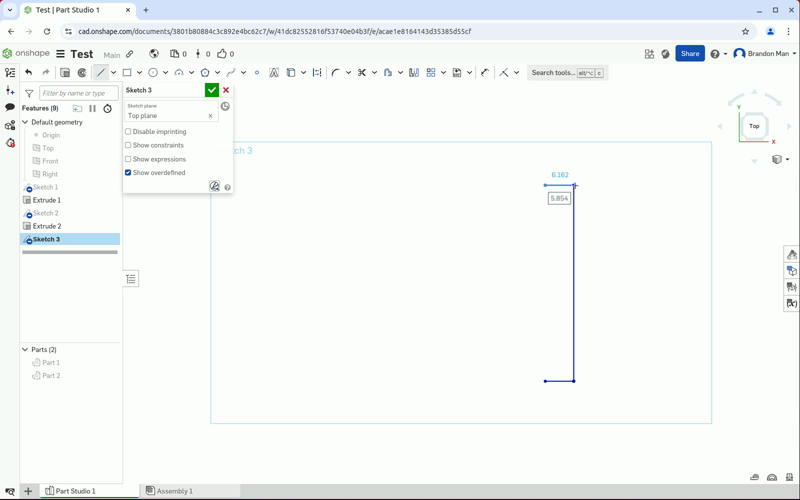
mouse_move(545, 232)
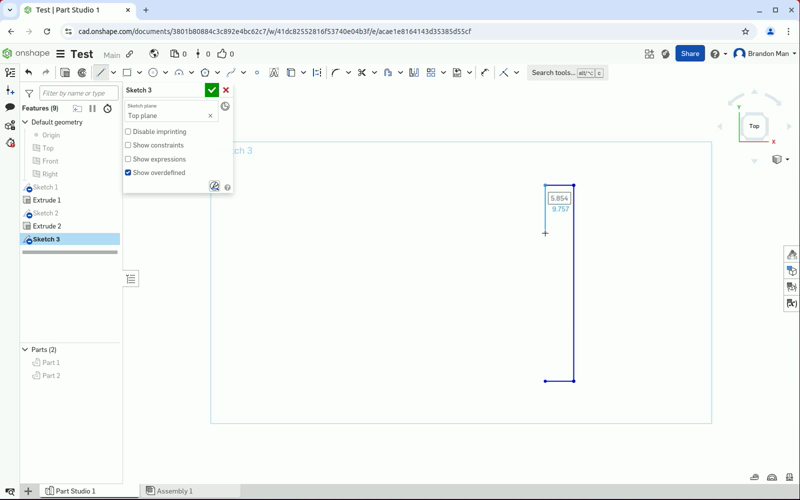
click(545, 232)
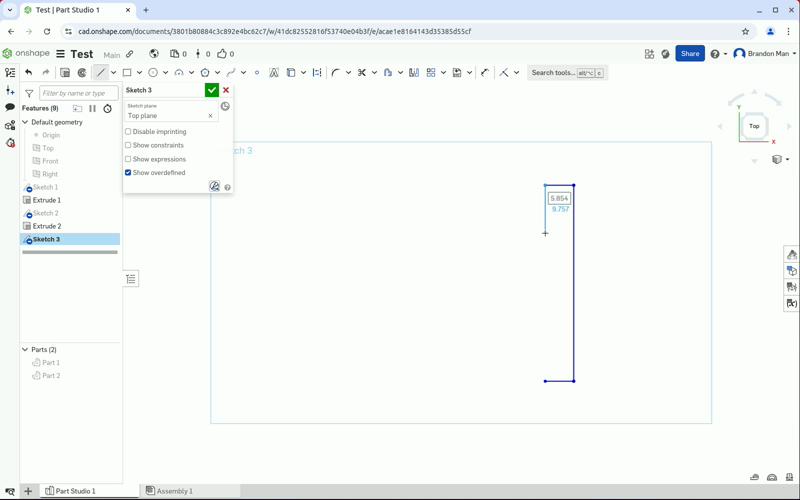
key_up(shift)
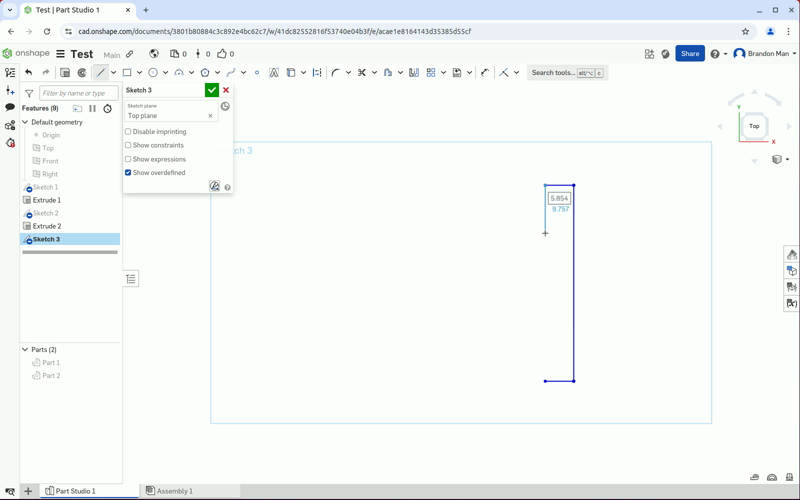
key(esc)
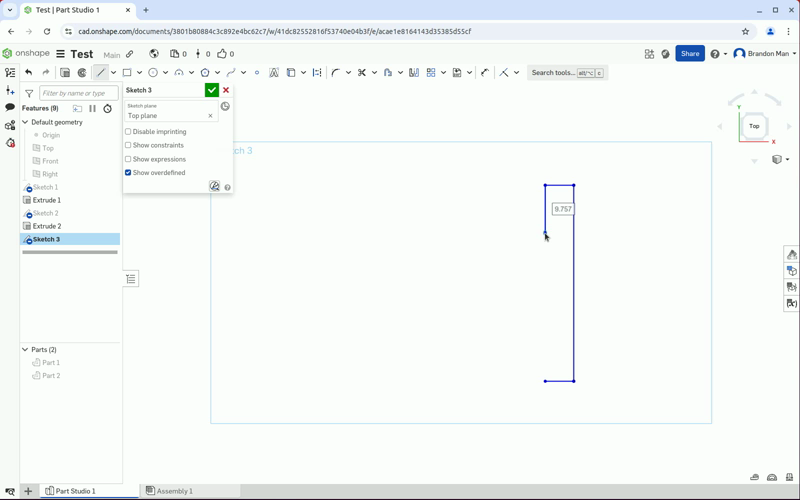
key(a)
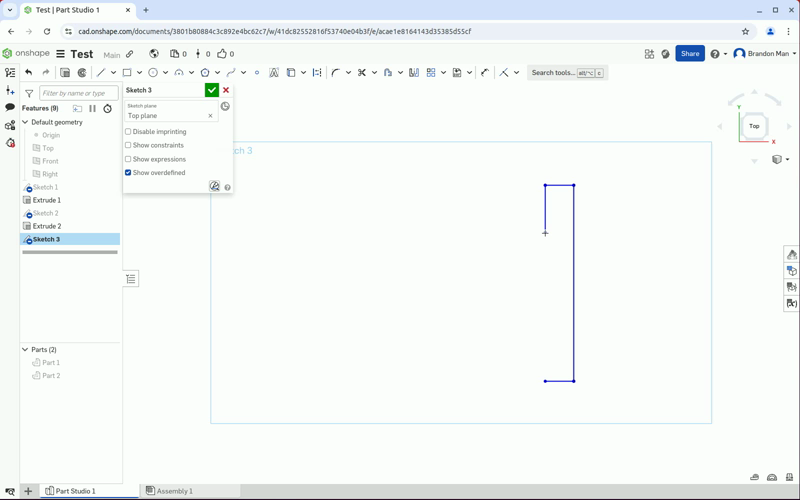
mouse_move(545, 232)
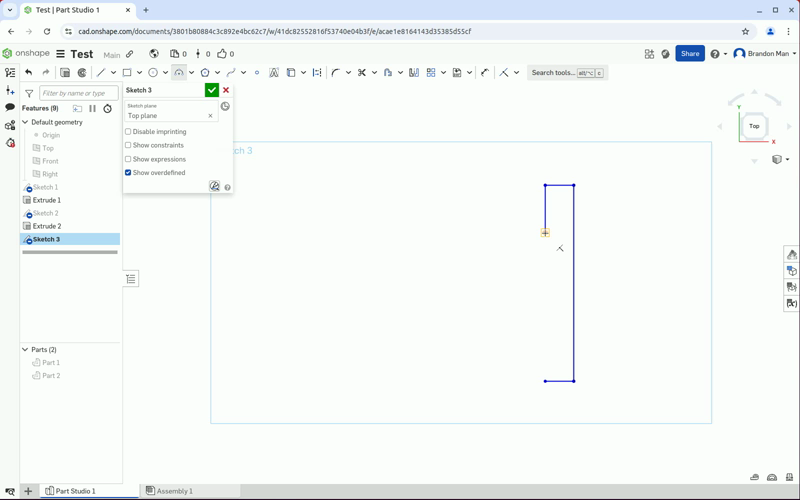
click(545, 232)
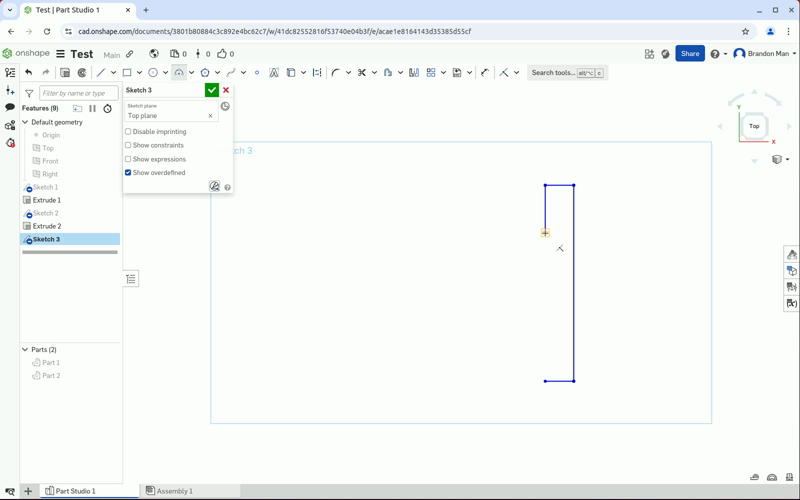
key_down(shift)
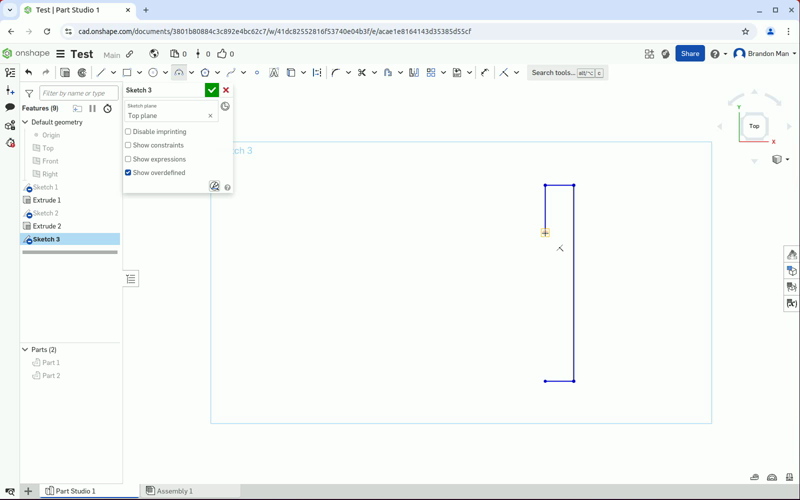
mouse_move(545, 333)
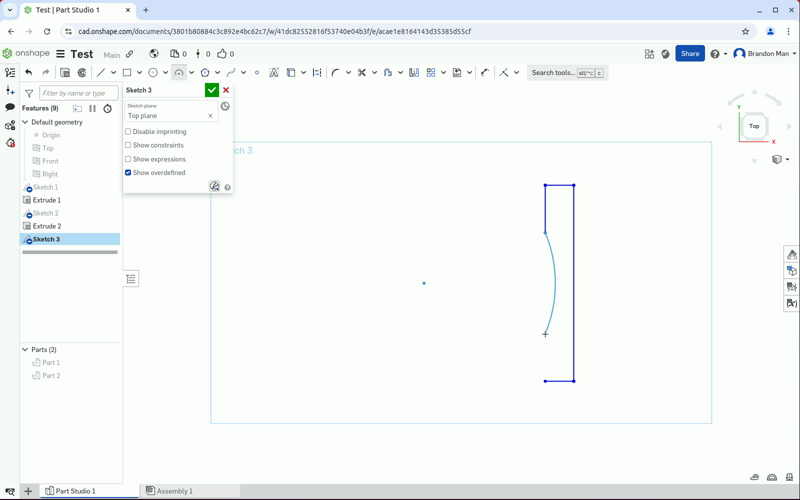
click(545, 333)
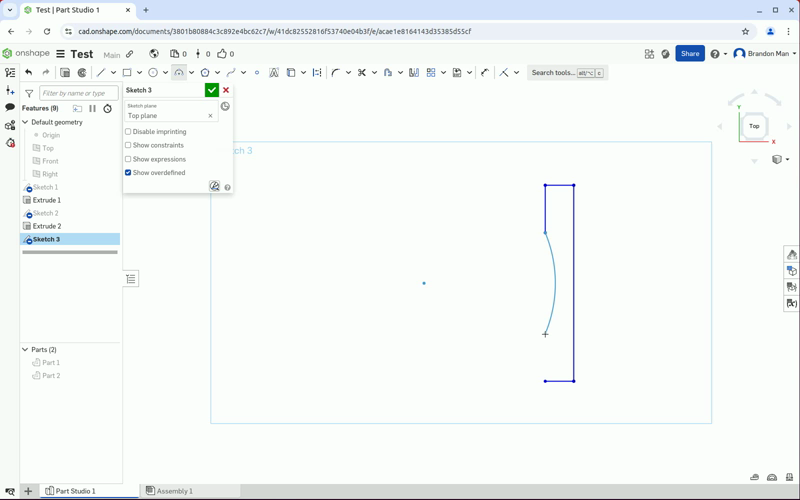
mouse_move(559, 283)
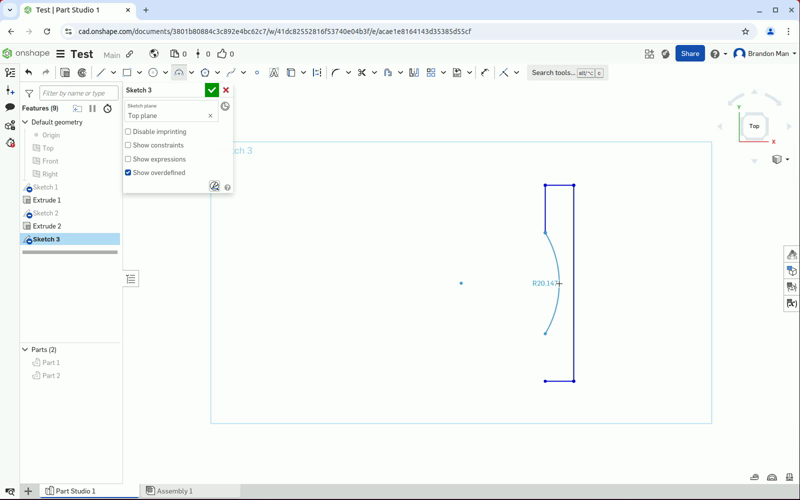
click(559, 283)
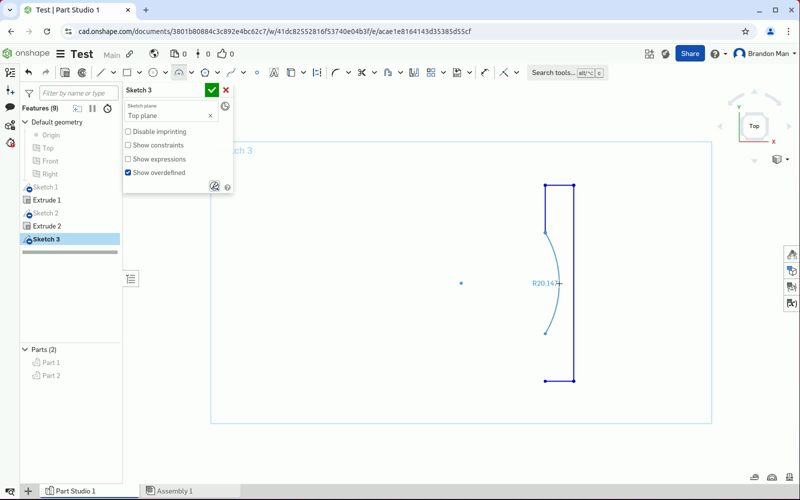
key_up(shift)
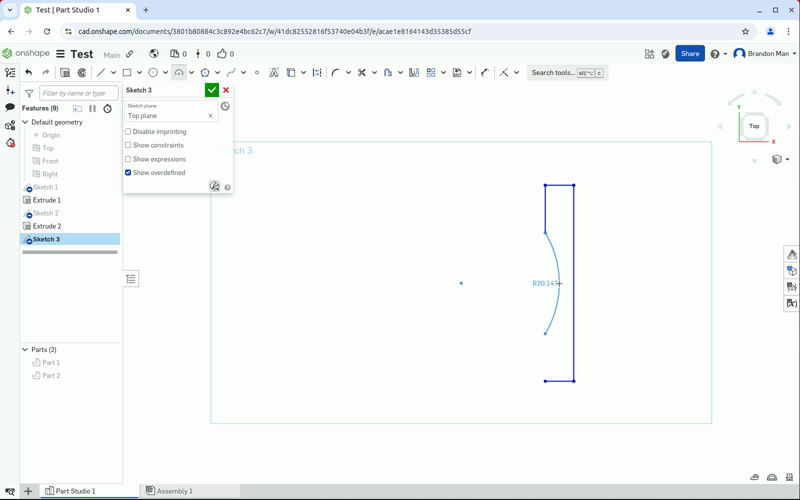
key(esc)
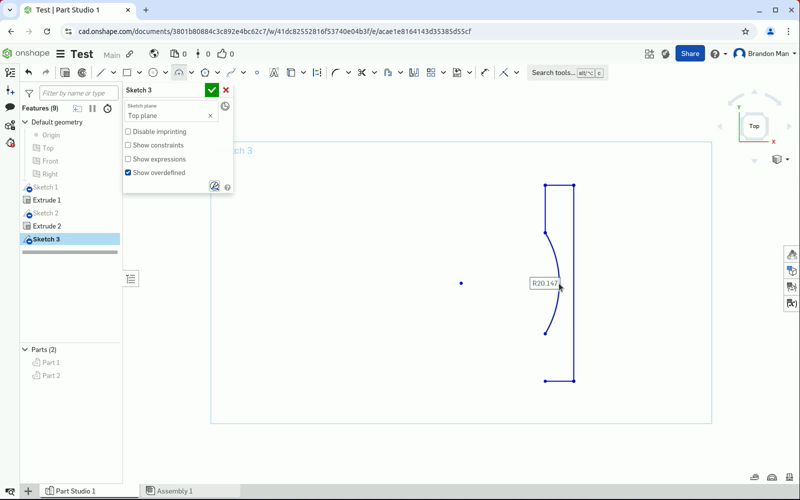
key(l)
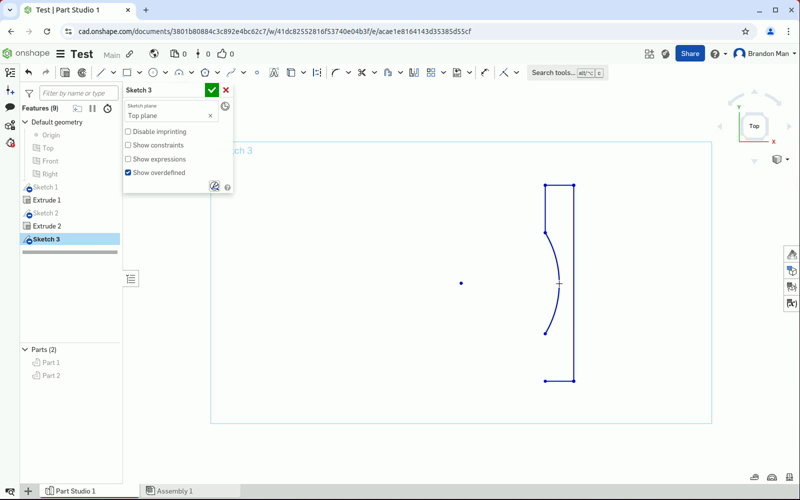
mouse_move(545, 333)
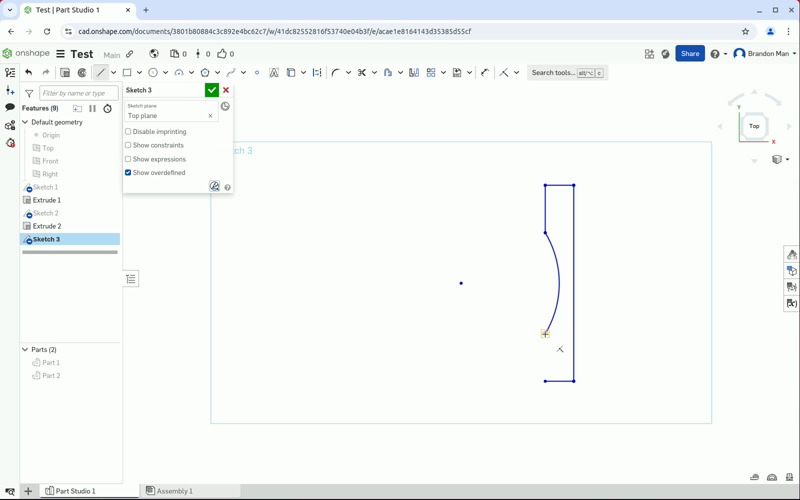
click(545, 333)
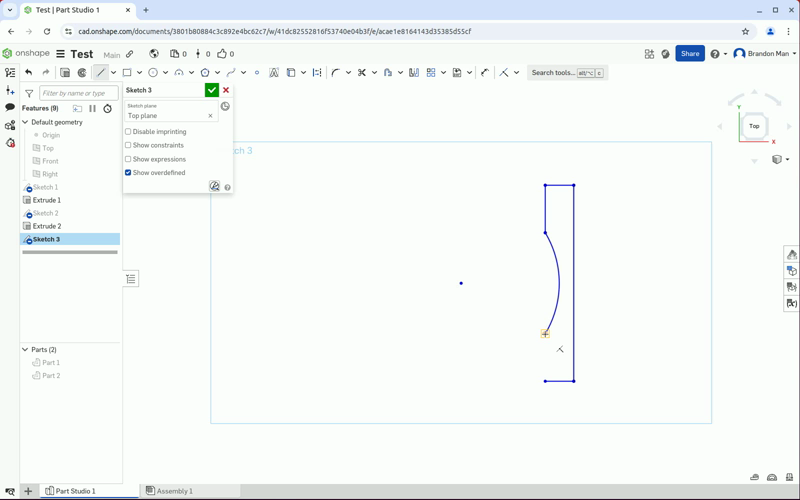
mouse_move(575, 333)
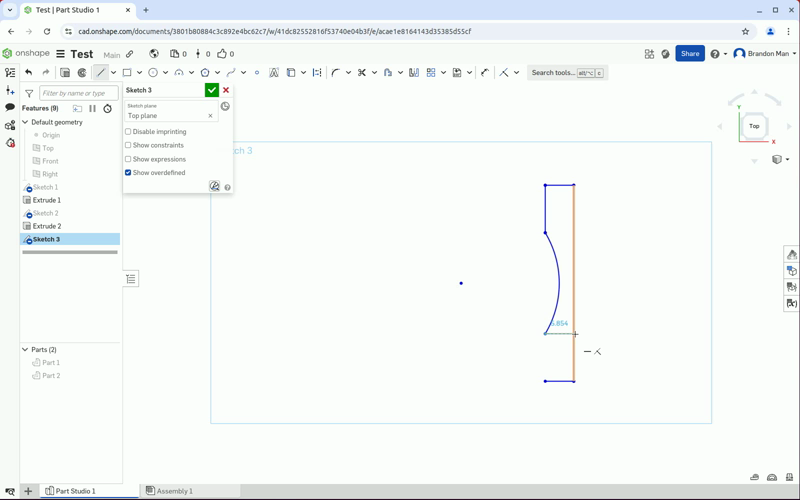
key_down(shift)
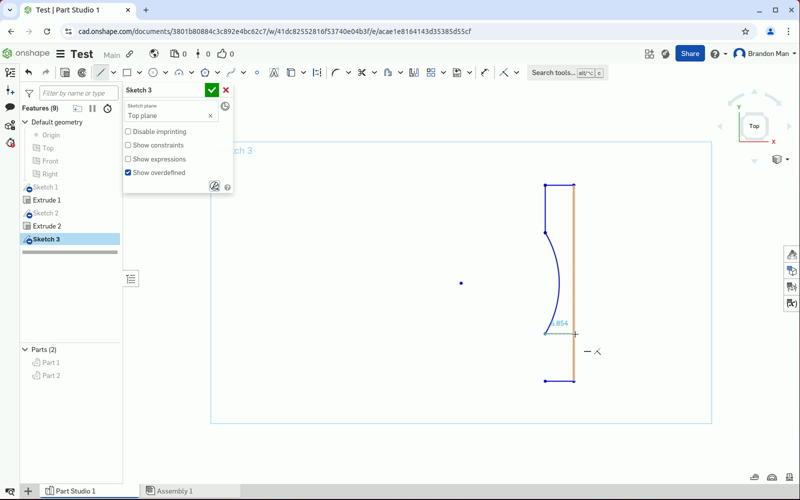
mouse_move(545, 381)
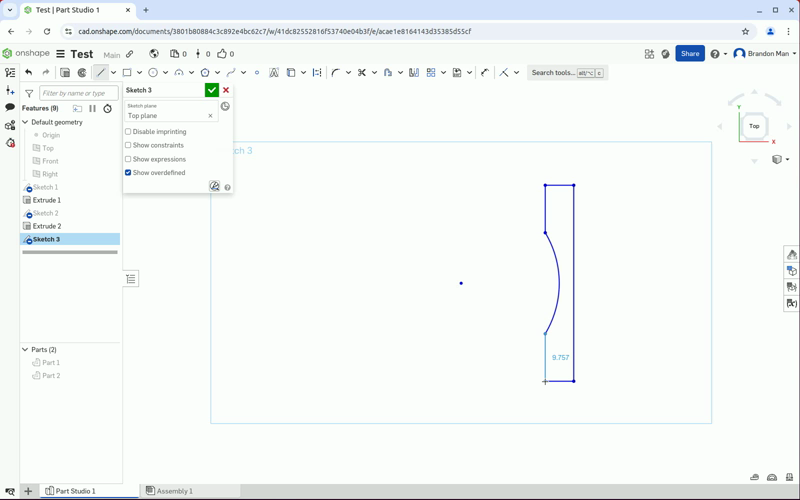
key_up(shift)
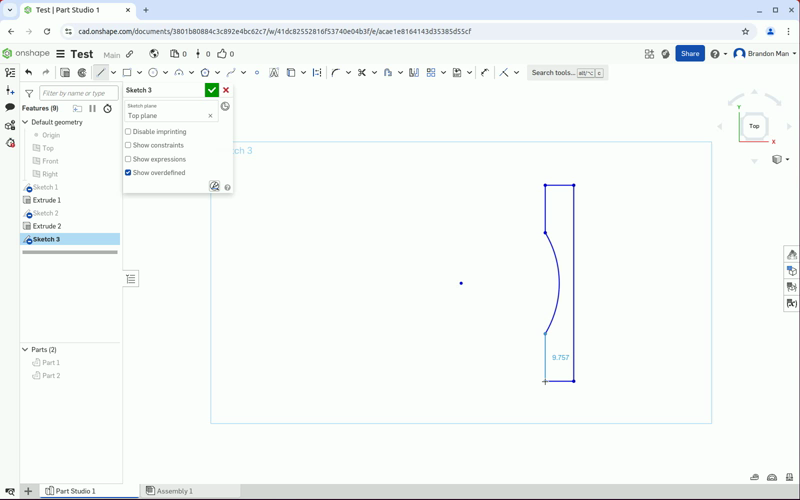
click(545, 381)
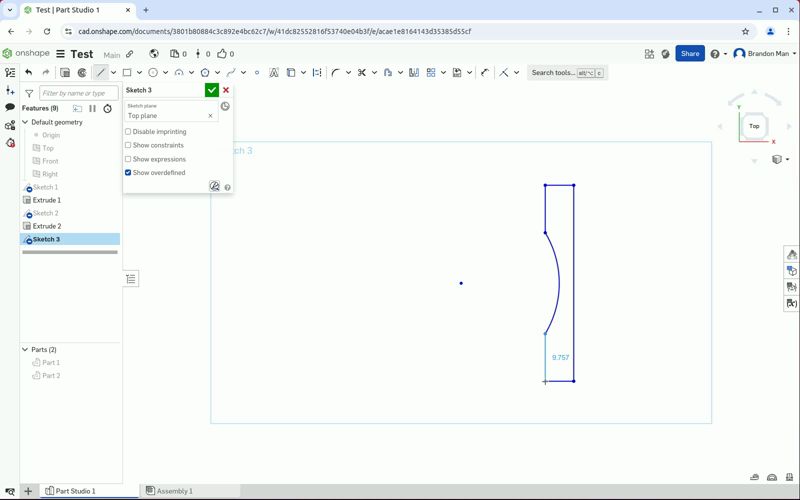
key(esc)
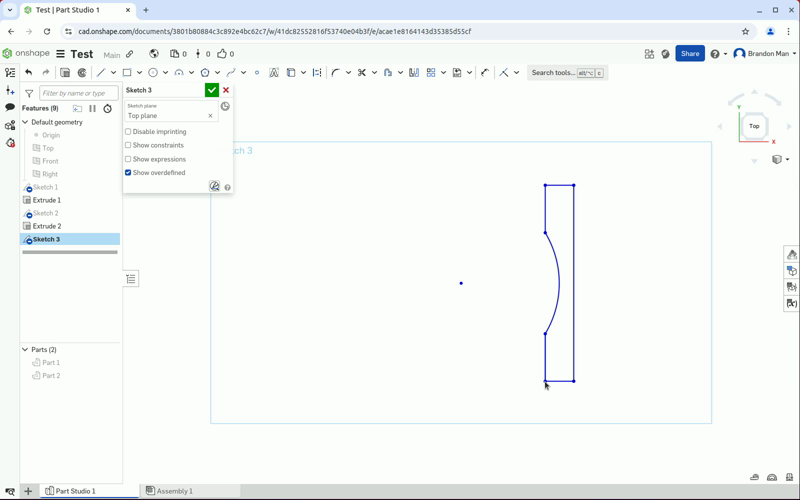
mouse_move(557, 197)
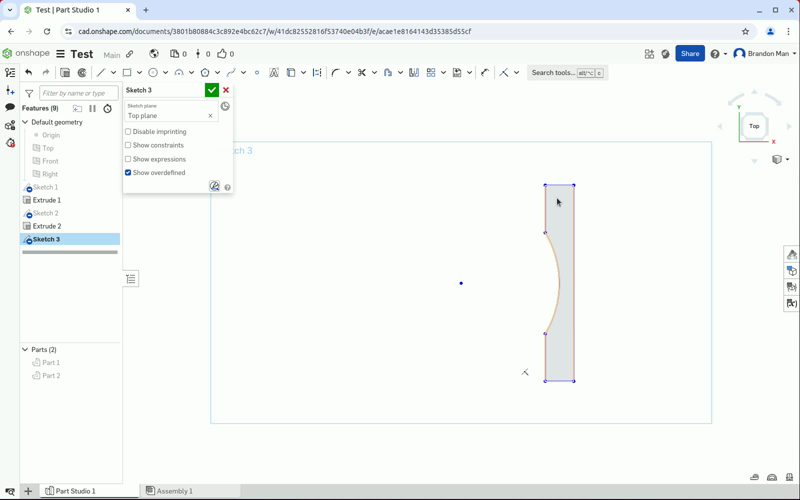
click(557, 197)
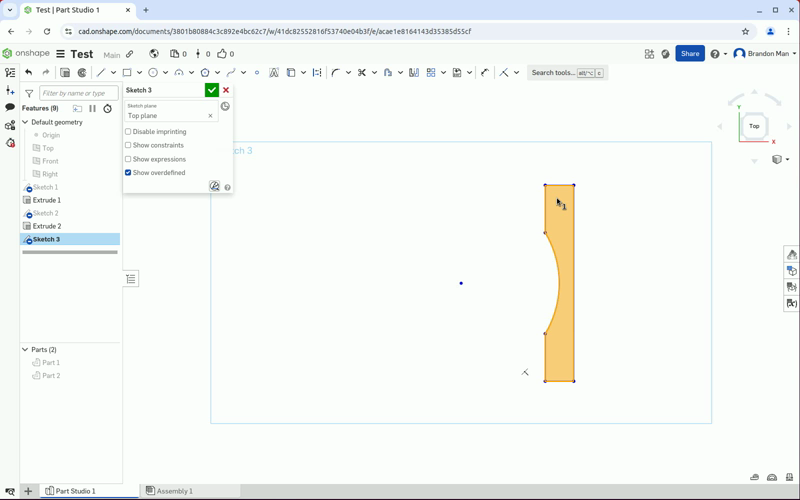
mouse_move(73, 352)
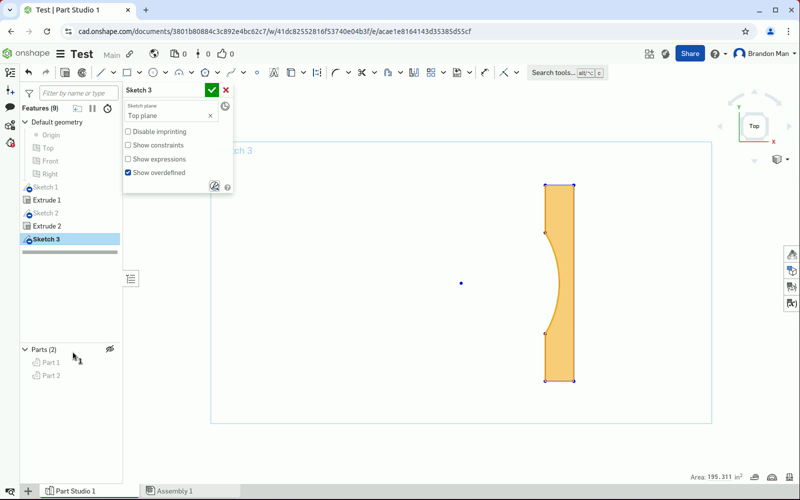
key(shift+y)
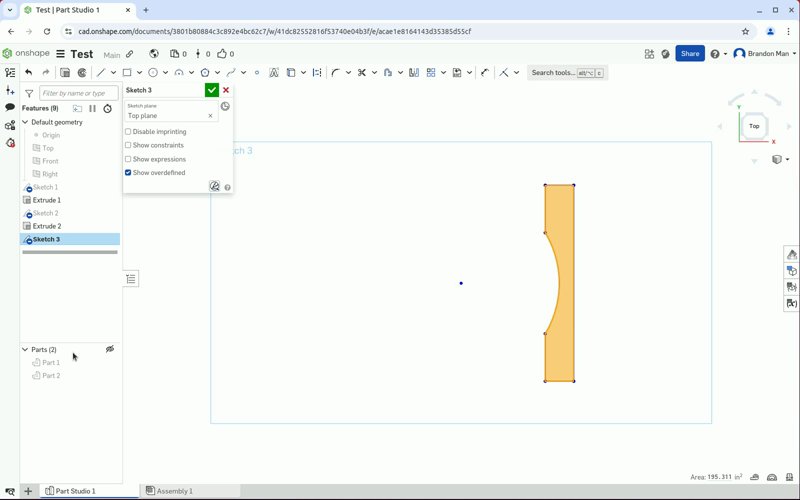
key(shift+e)
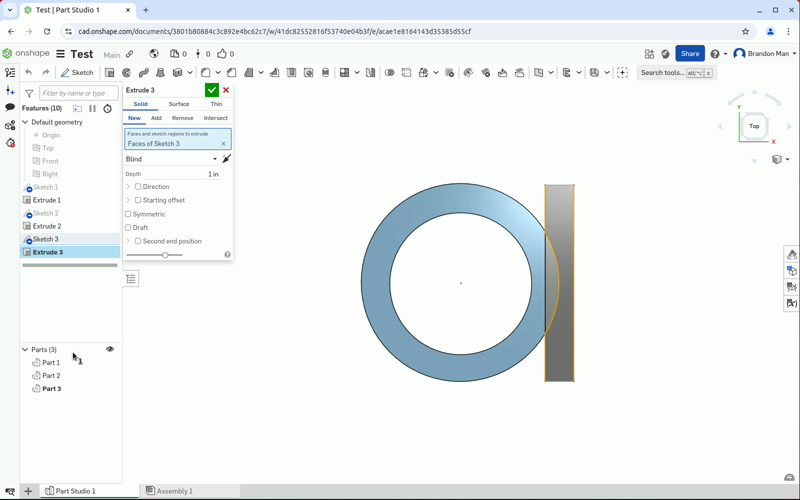
mouse_move(143, 106)
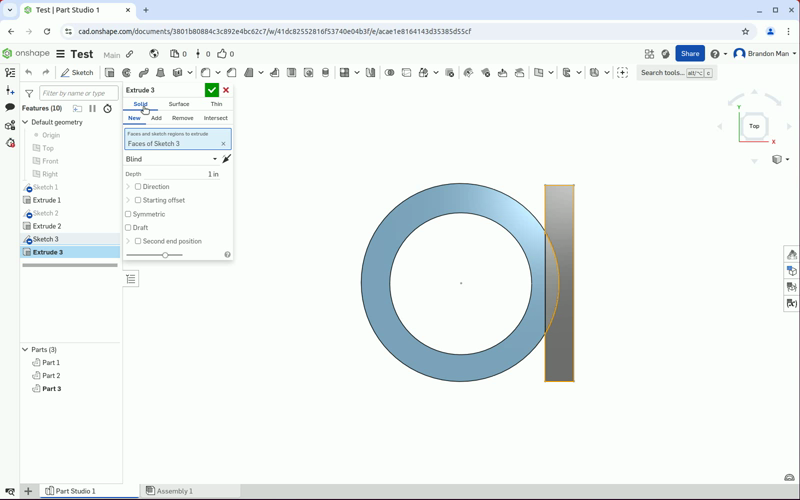
click(143, 106)
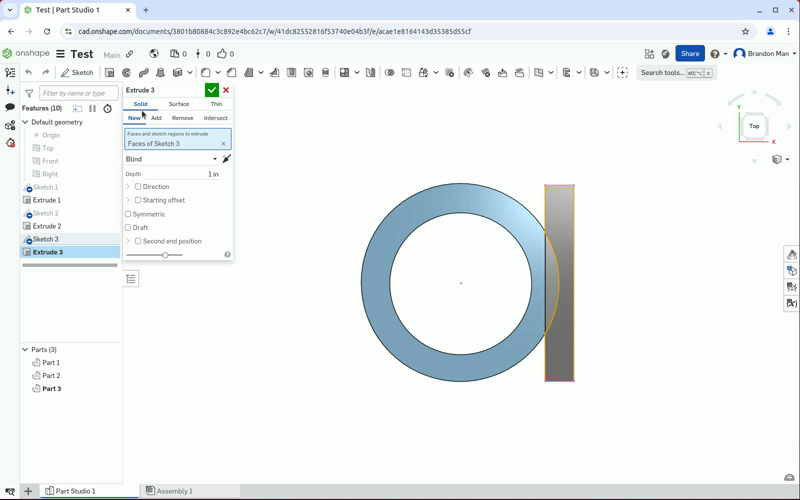
mouse_move(137, 120)
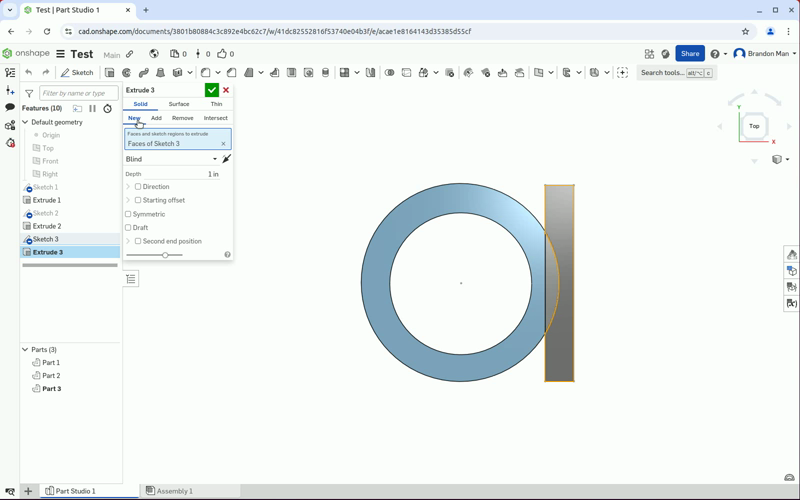
click(137, 120)
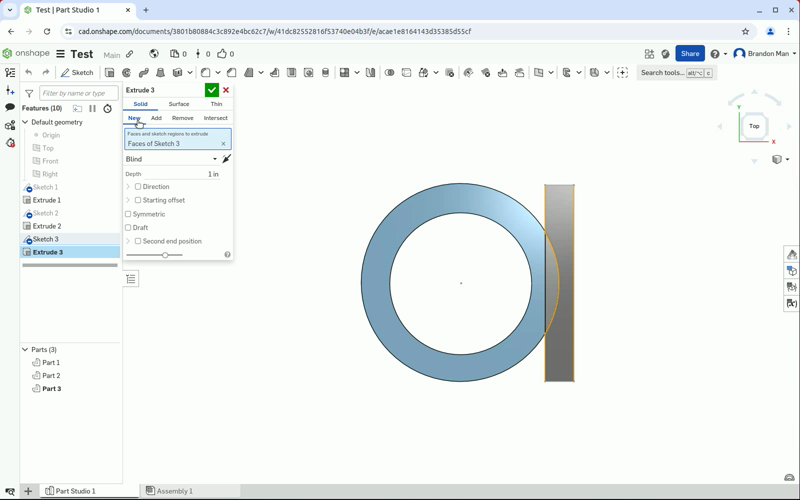
key(tab, 4)
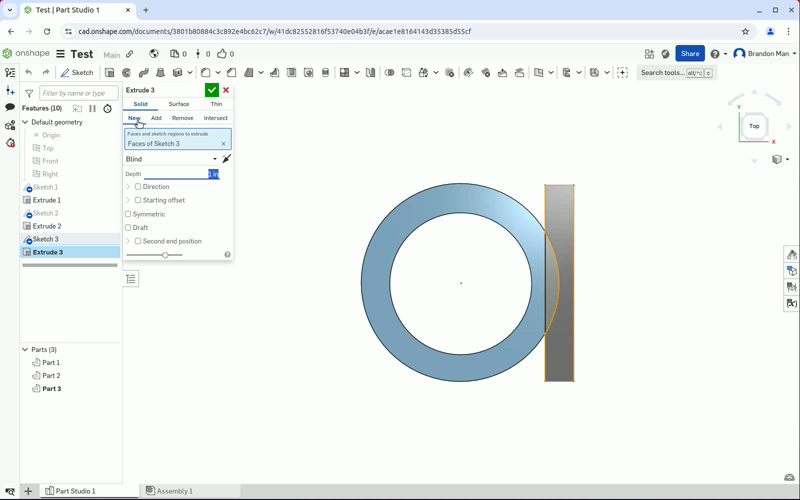
text(2.407)
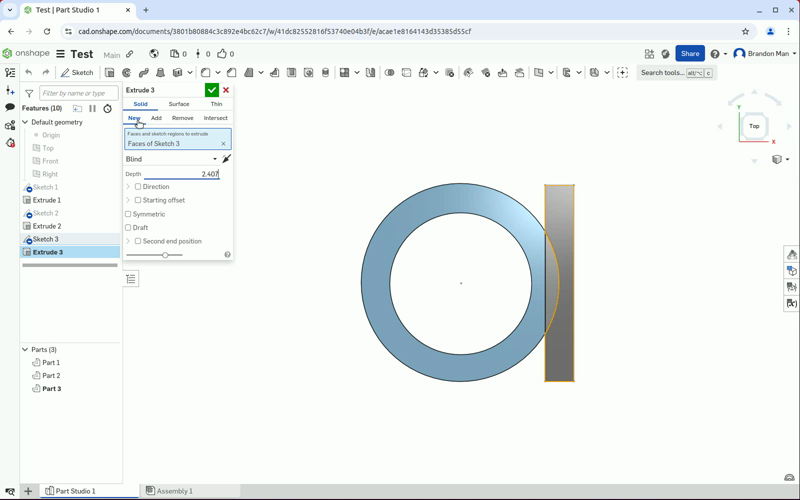
key(enter)
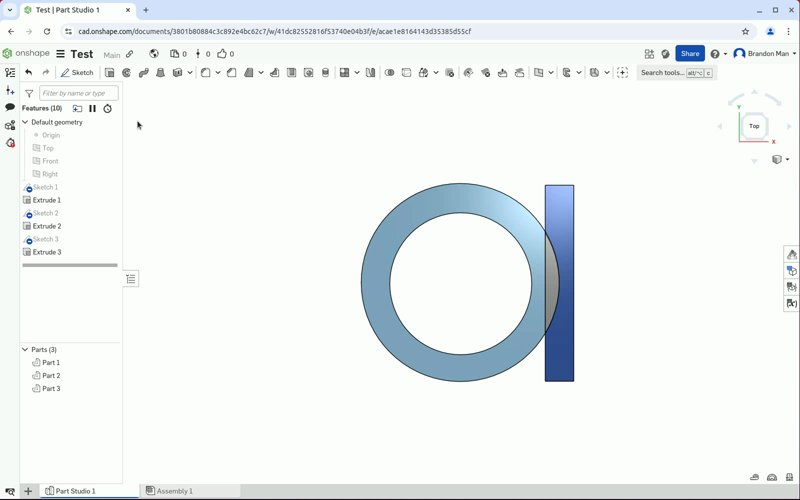
key(shift+h)
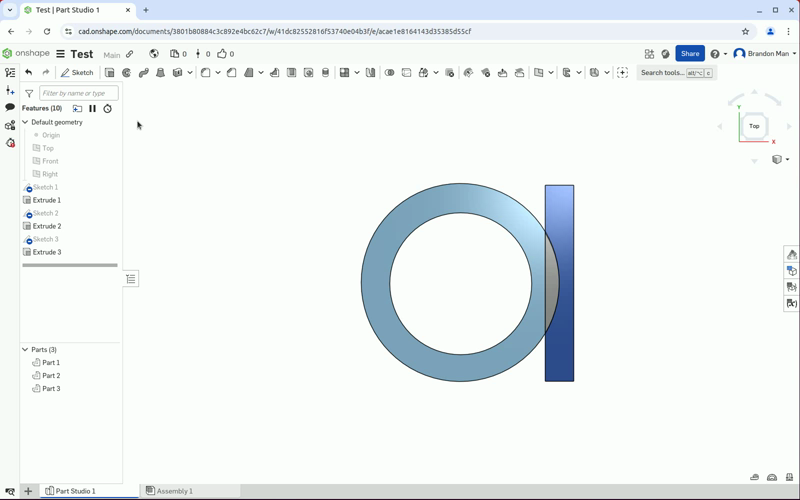
key(shift+h)
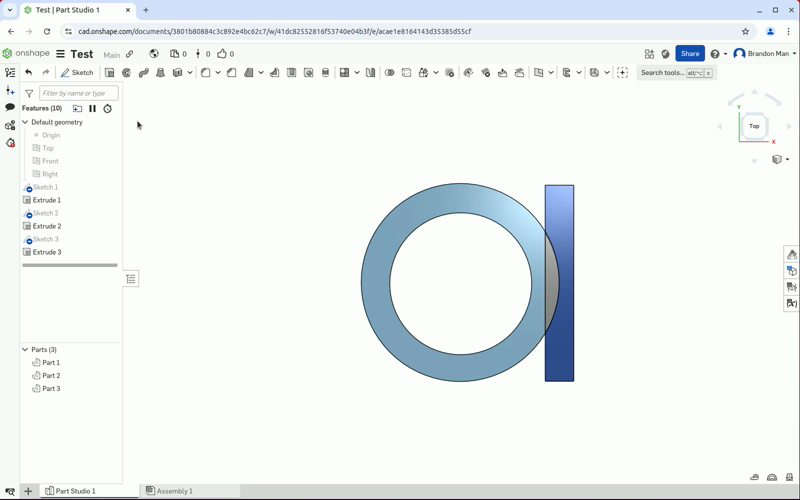
mouse_move(73, 189)
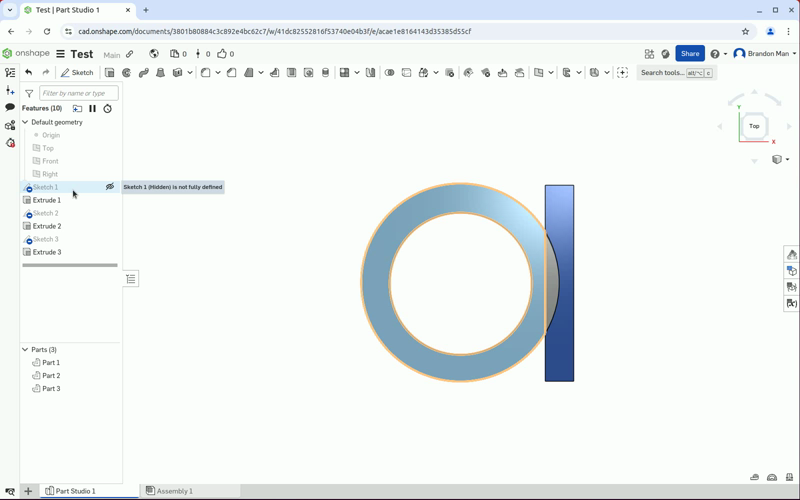
click(73, 189)
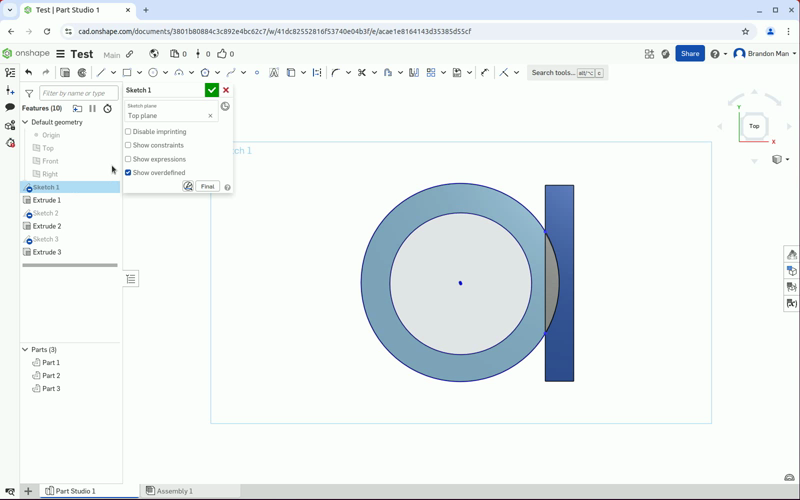
mouse_move(229, 92)
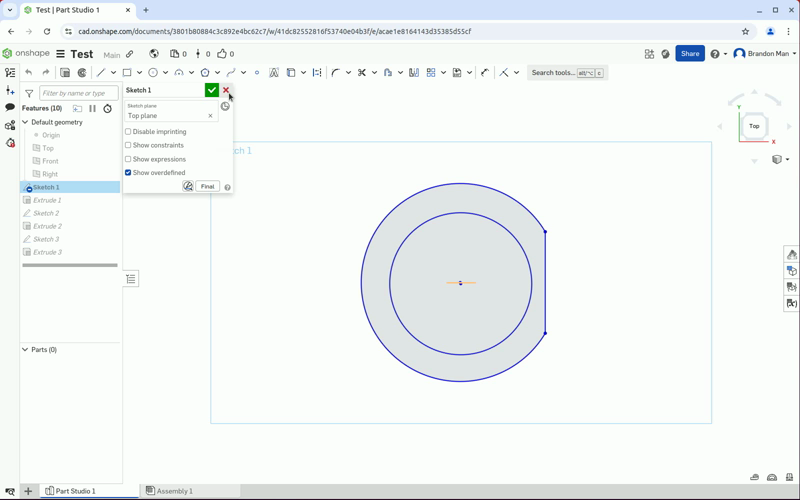
click(229, 92)
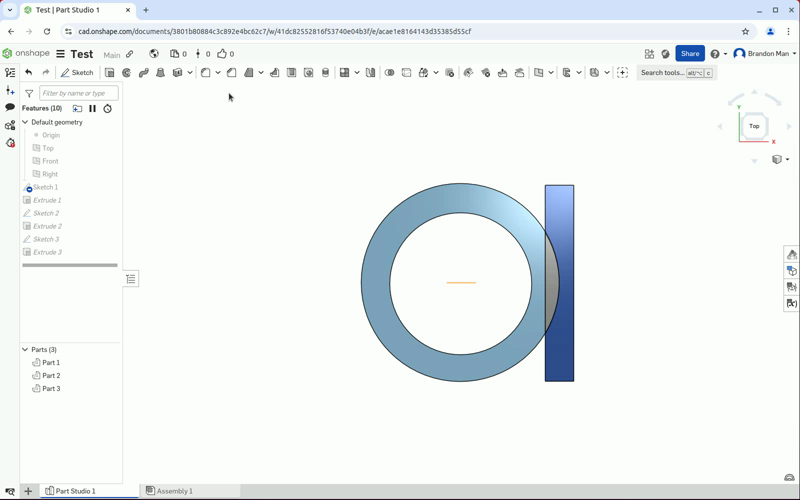
mouse_move(541, 75)
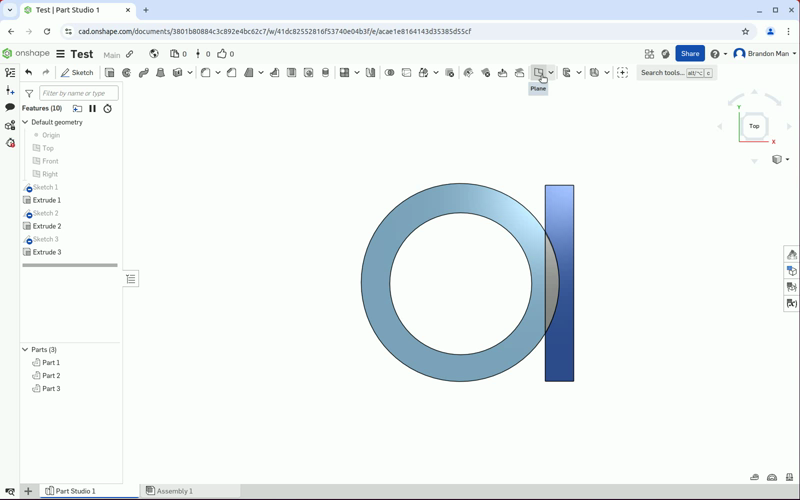
click(541, 75)
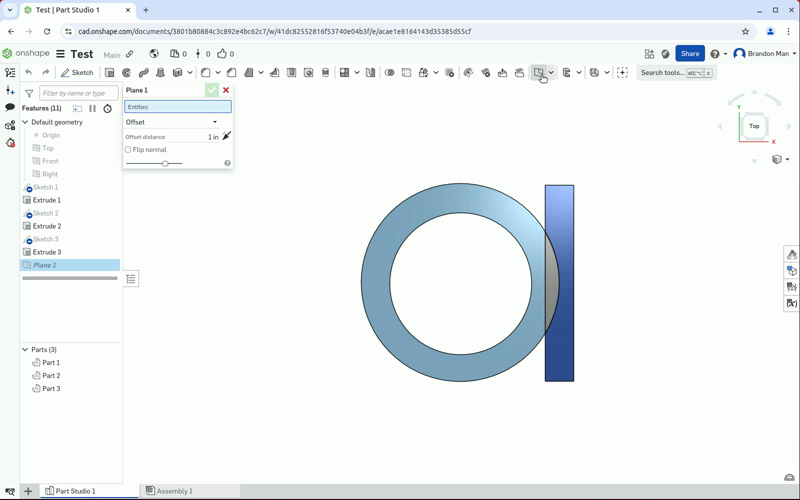
mouse_move(73, 150)
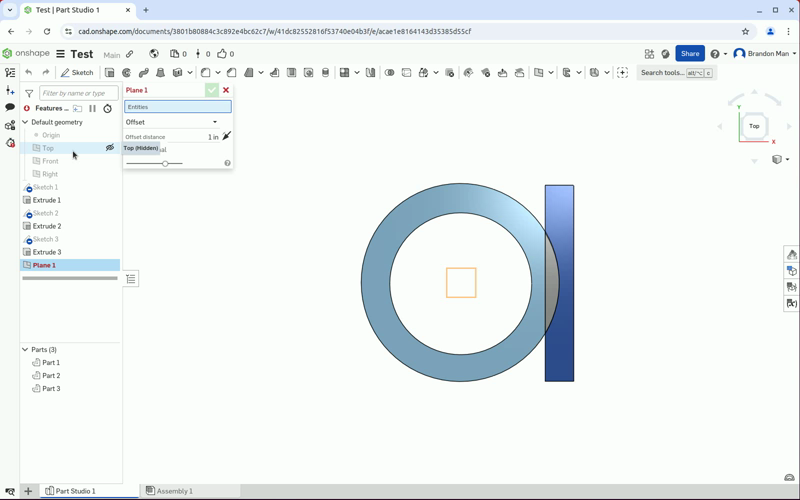
click(73, 150)
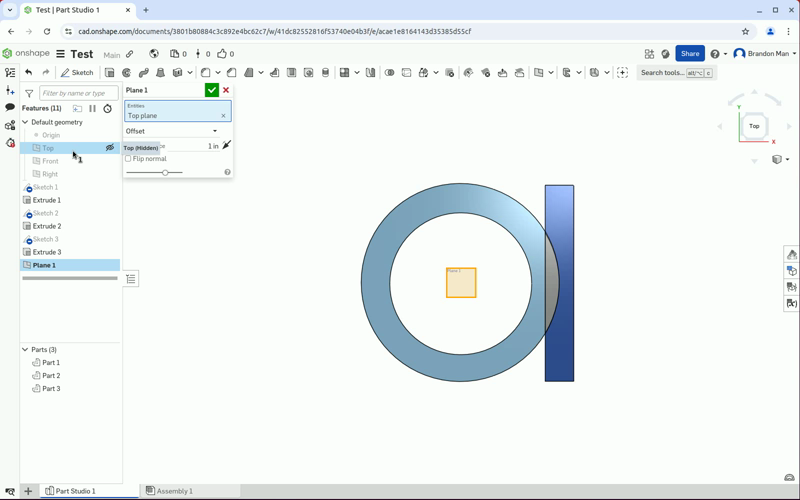
key(tab, 2)
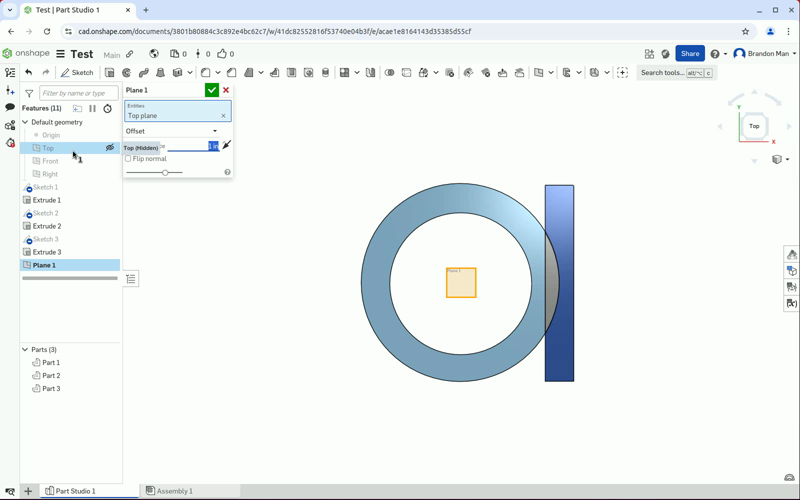
text(2.403)
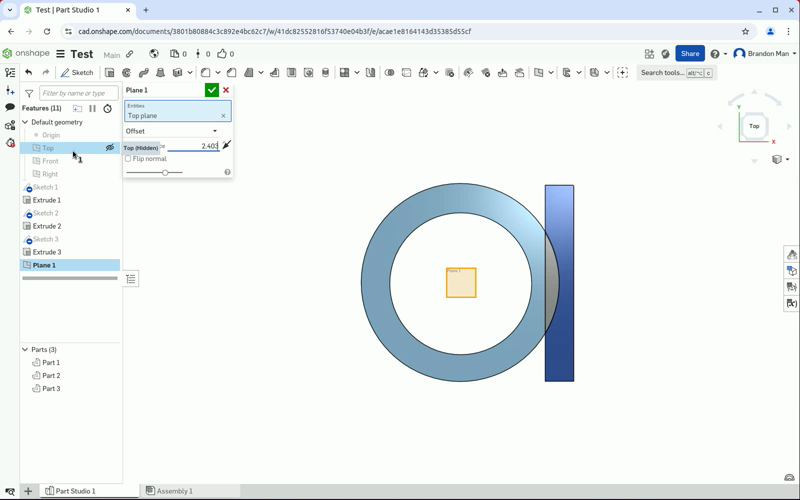
key(enter, 2)
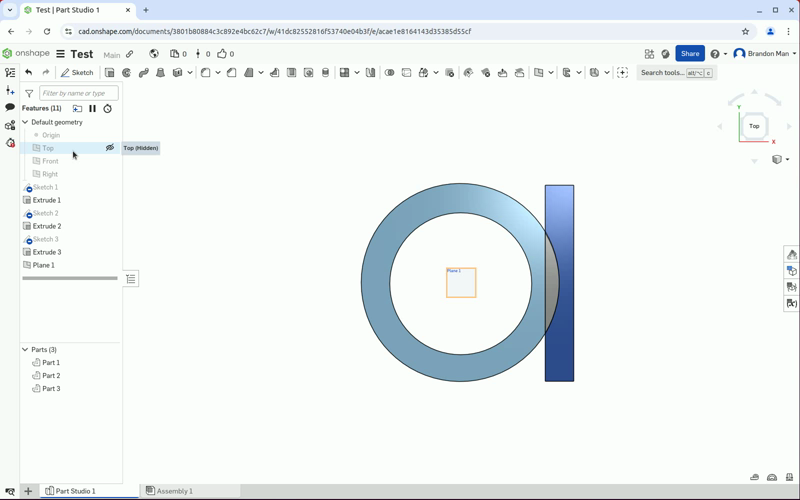
key(shift+s)
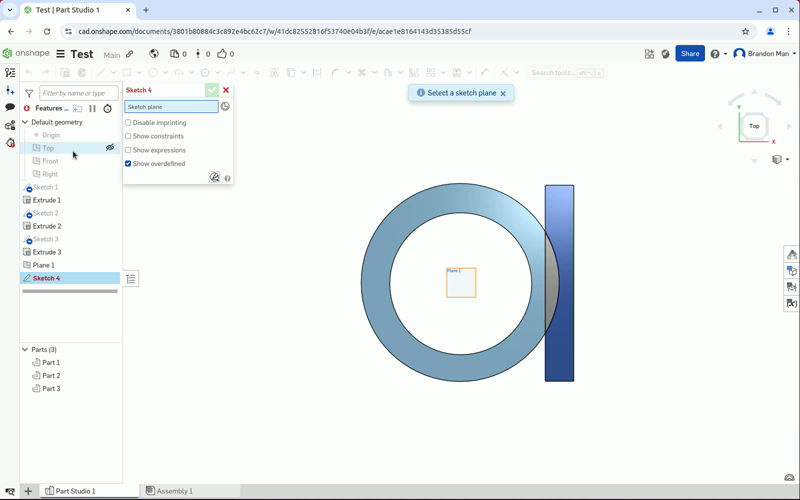
mouse_move(73, 267)
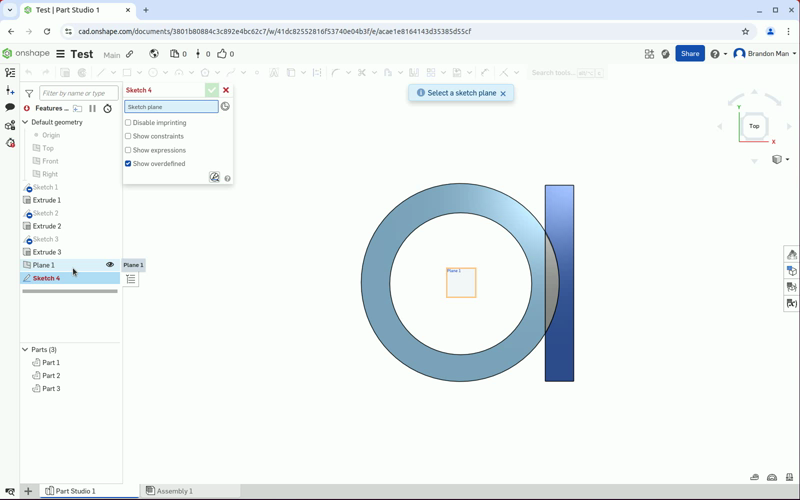
click(73, 267)
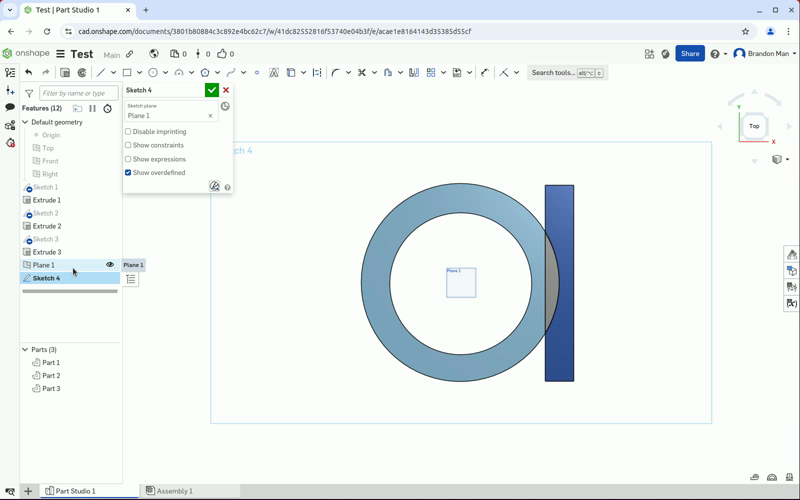
mouse_move(73, 352)
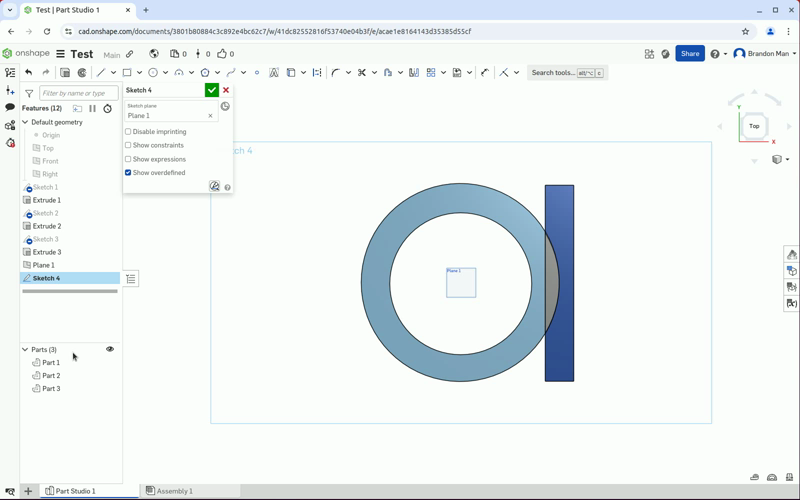
key(y)
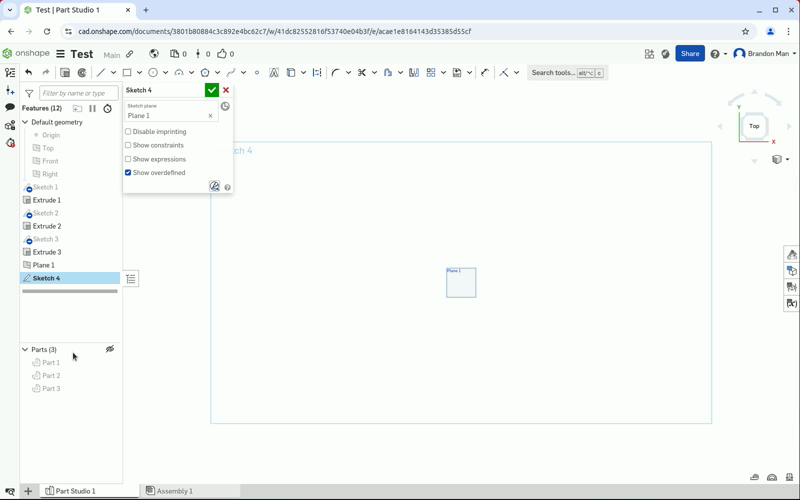
key(c)
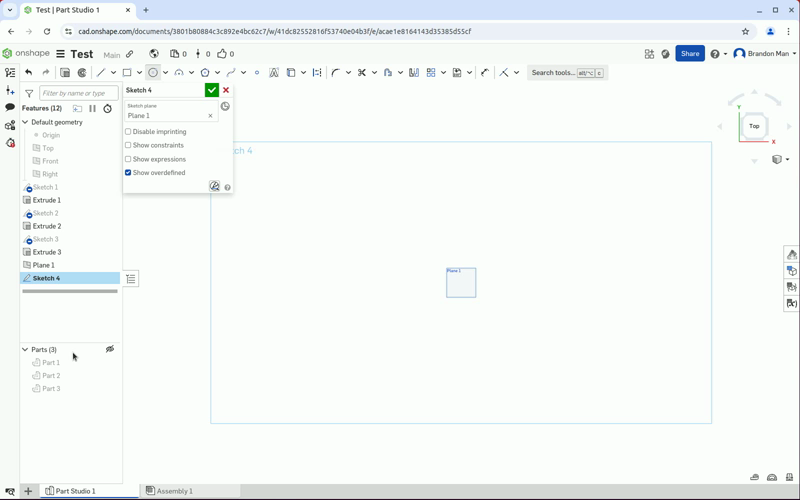
key_down(shift)
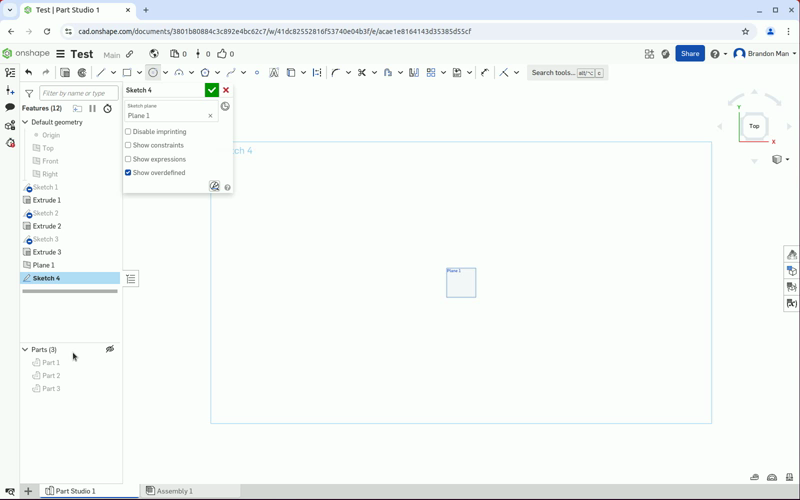
mouse_move(559, 198)
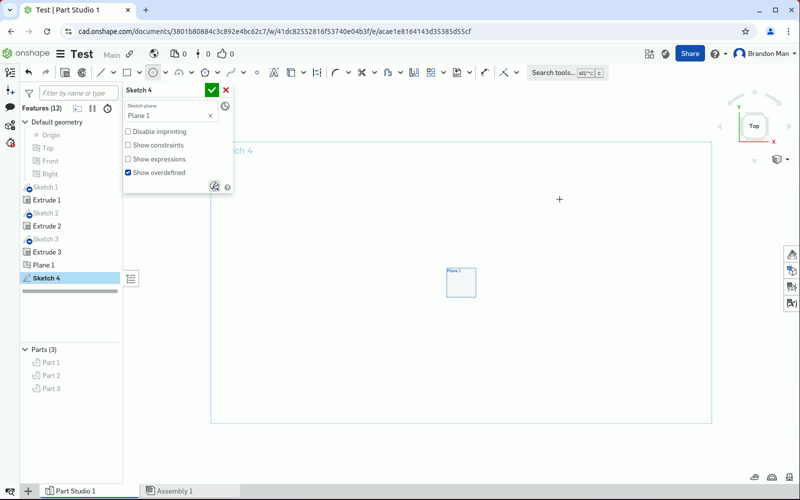
click(559, 198)
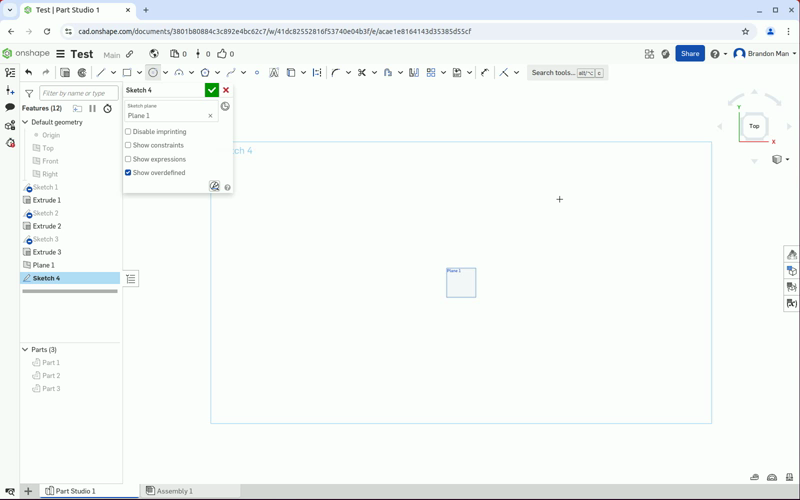
key_up(shift)
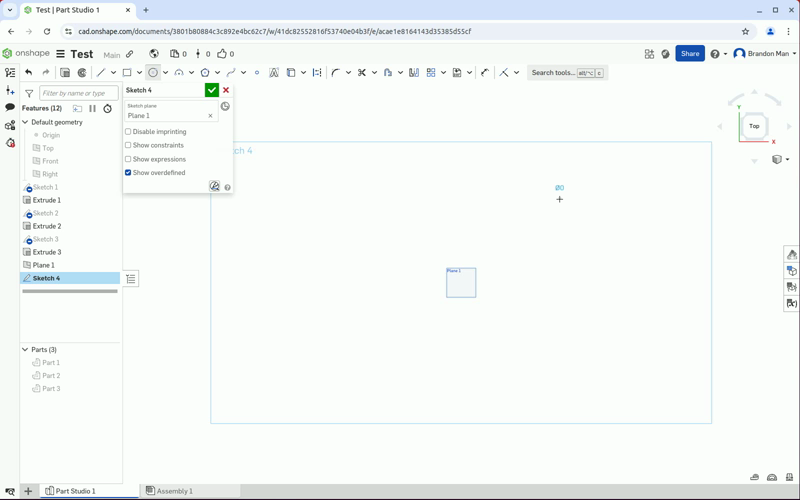
mouse_move(566, 198)
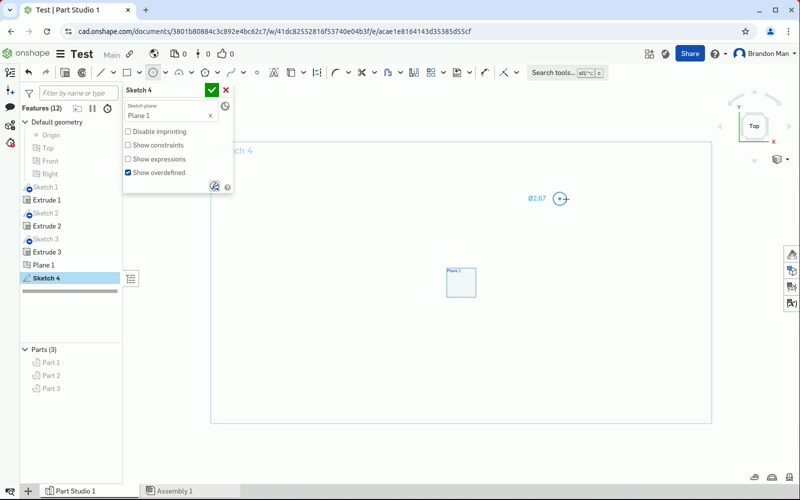
click(566, 198)
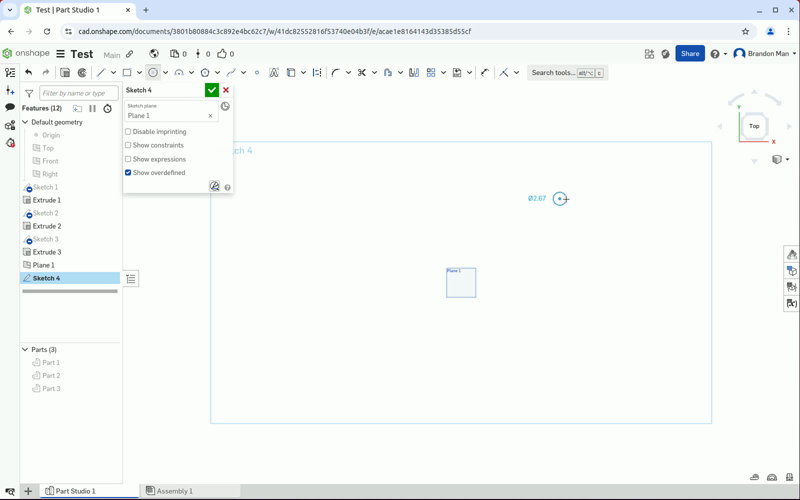
key(esc)
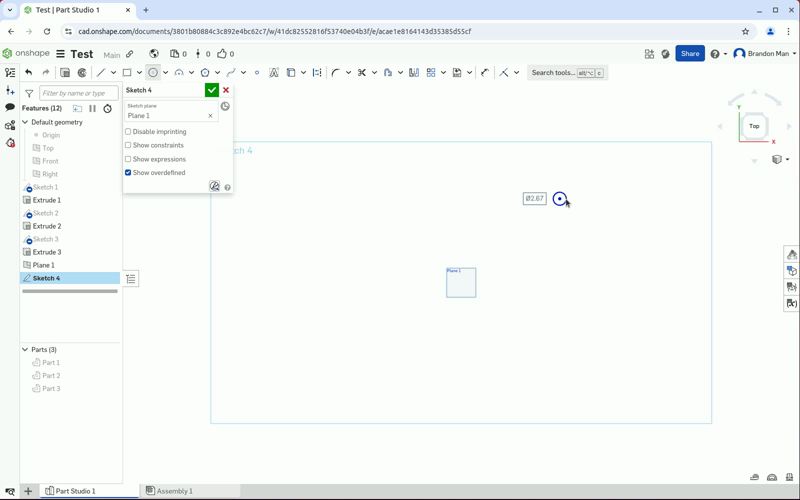
mouse_move(556, 201)
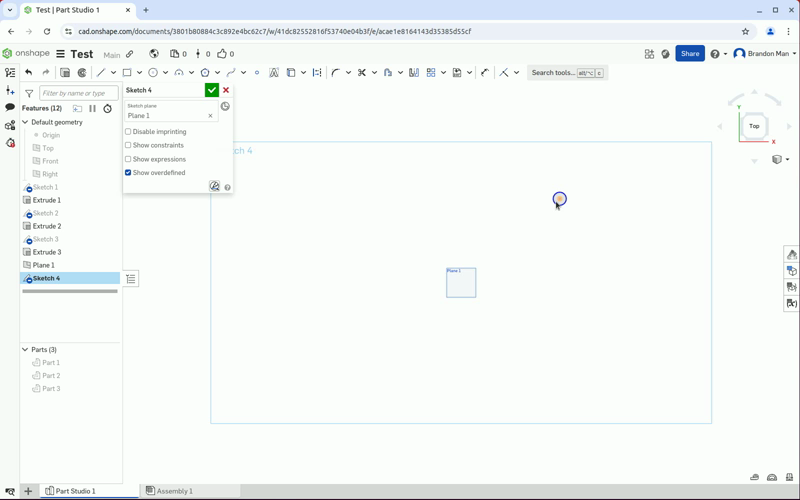
scroll(6)
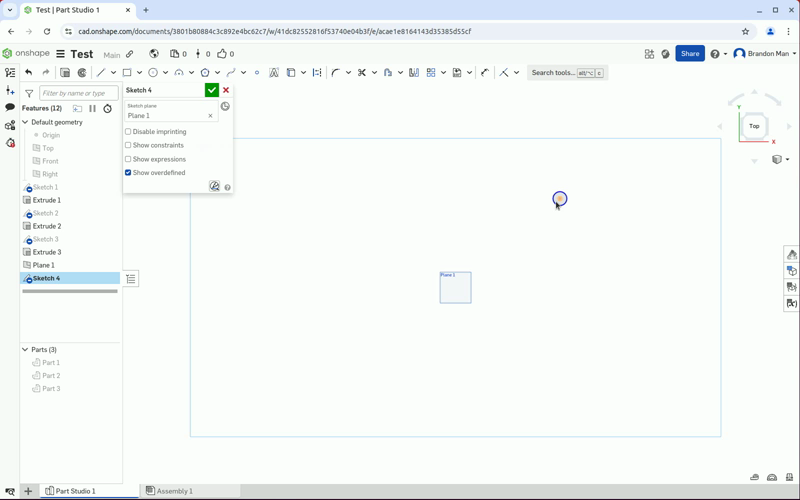
scroll(6)
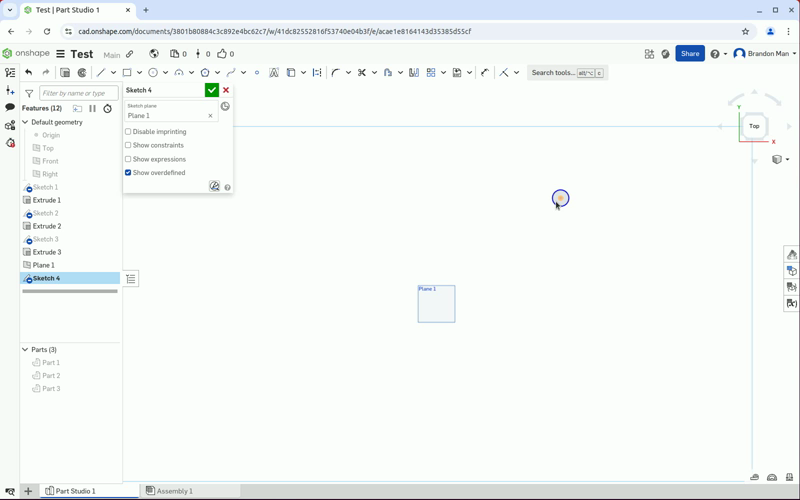
scroll(6)
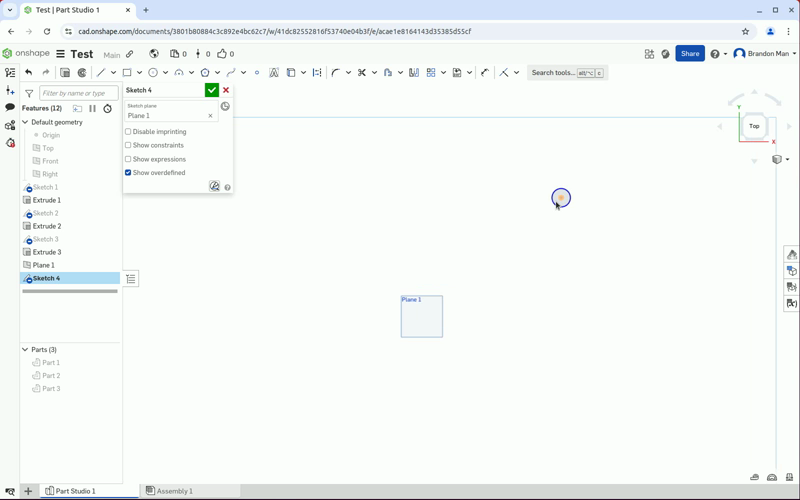
scroll(6)
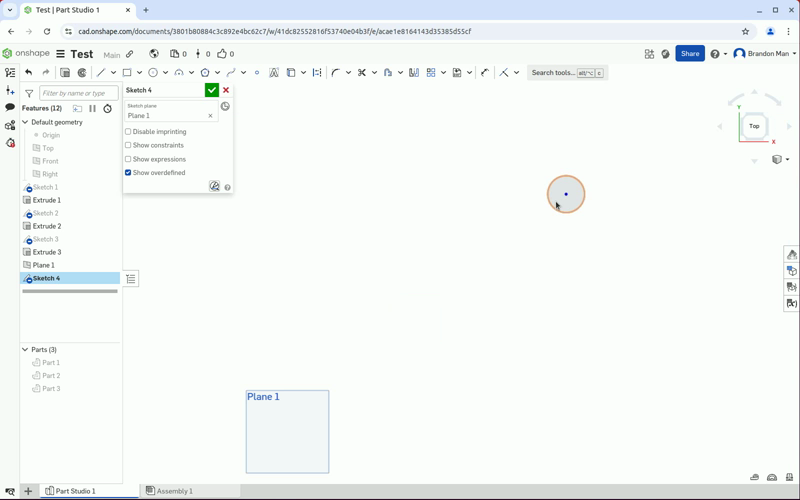
scroll(6)
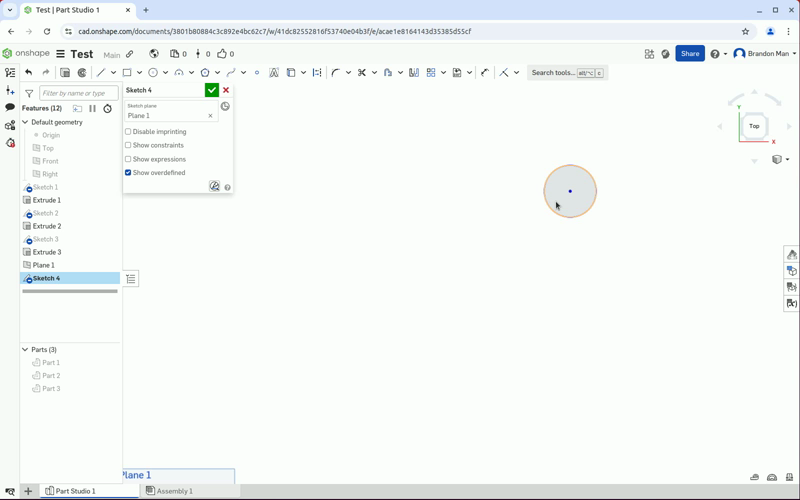
scroll(6)
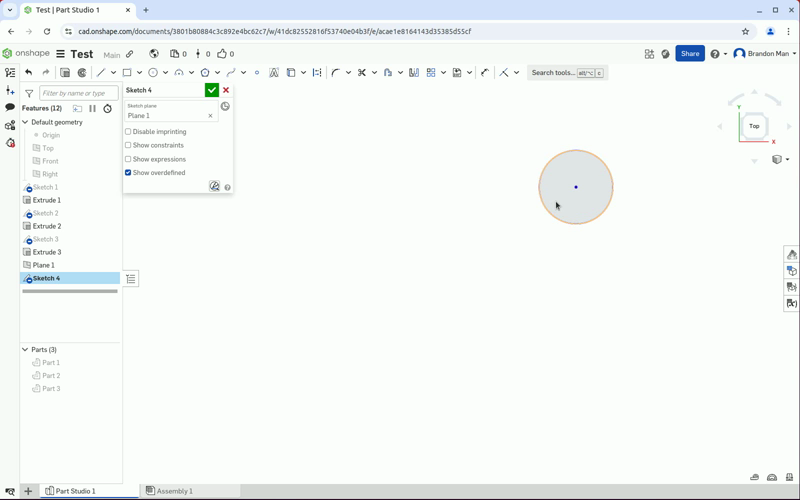
scroll(6)
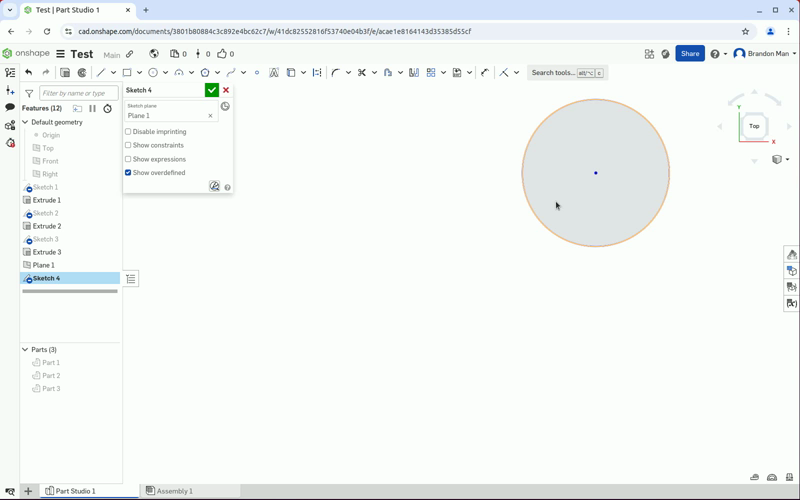
click(556, 201)
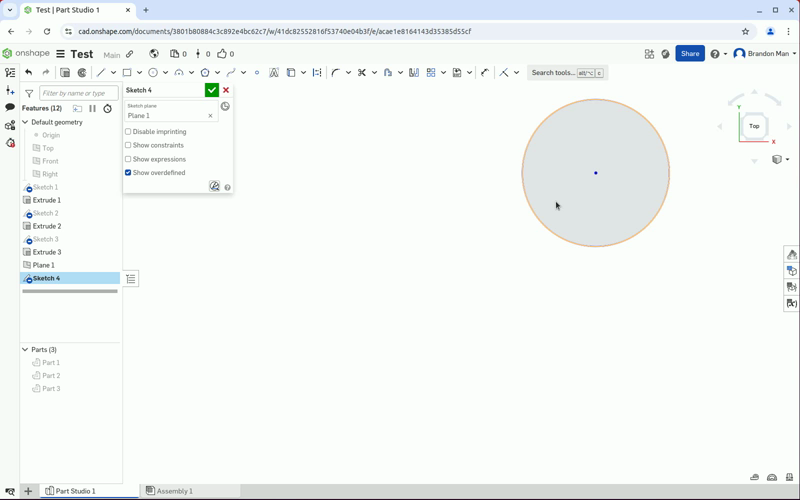
scroll(-6)
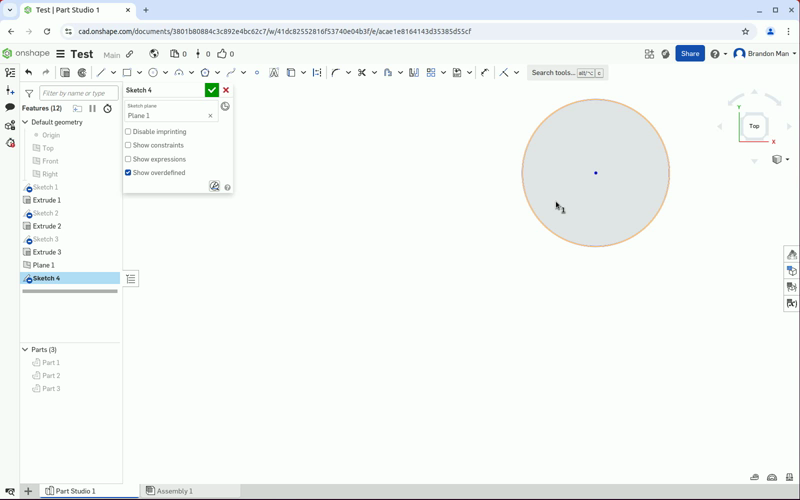
scroll(-6)
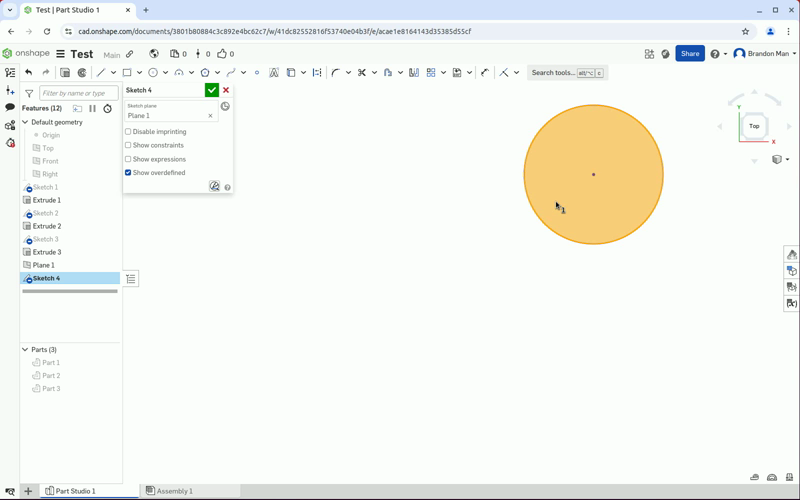
scroll(-6)
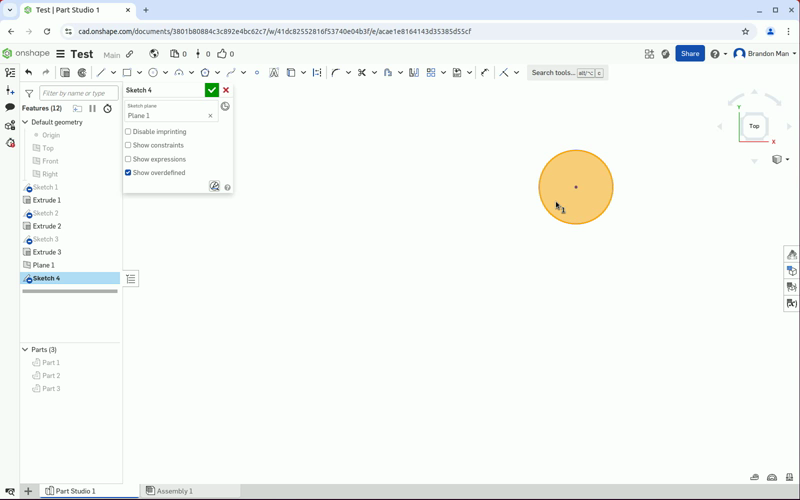
scroll(-6)
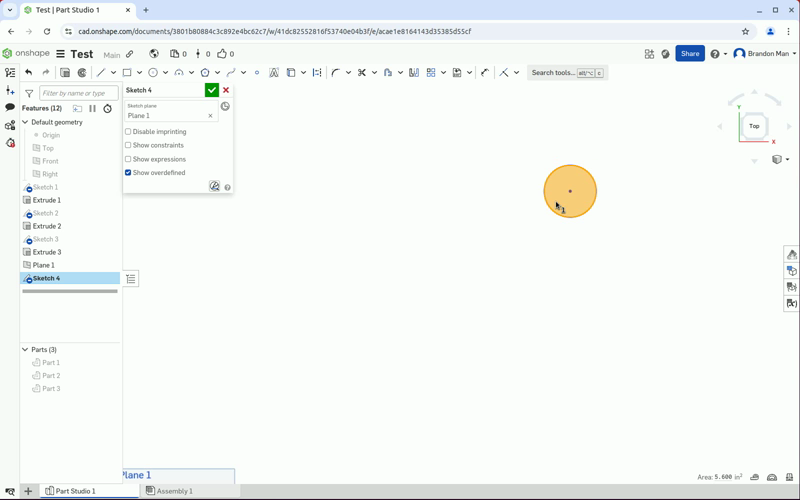
scroll(-6)
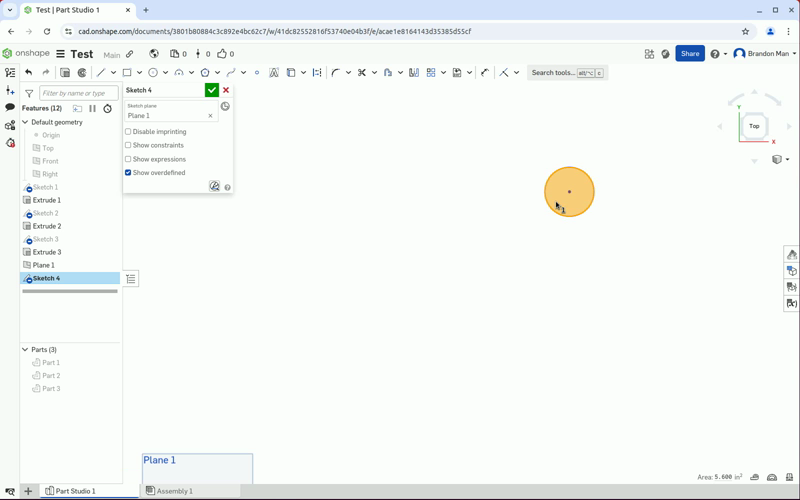
scroll(-6)
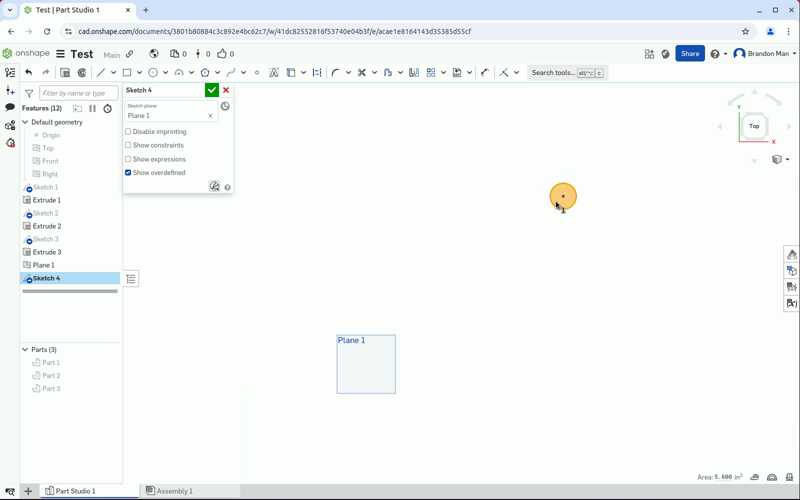
scroll(-6)
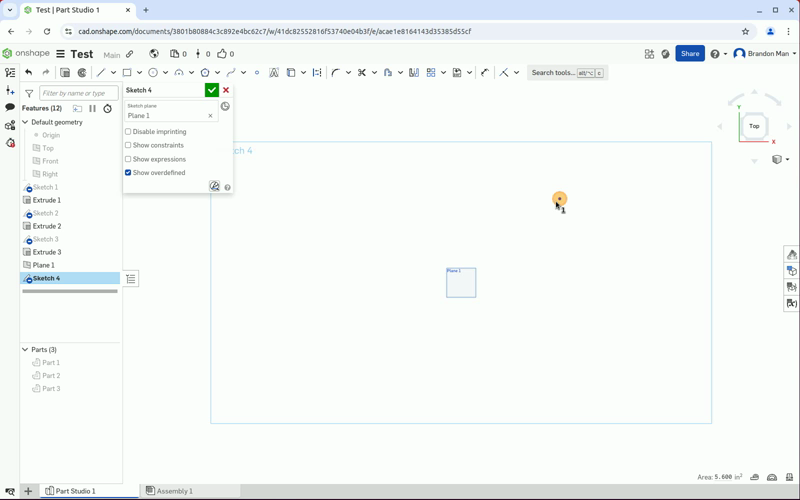
mouse_move(73, 352)
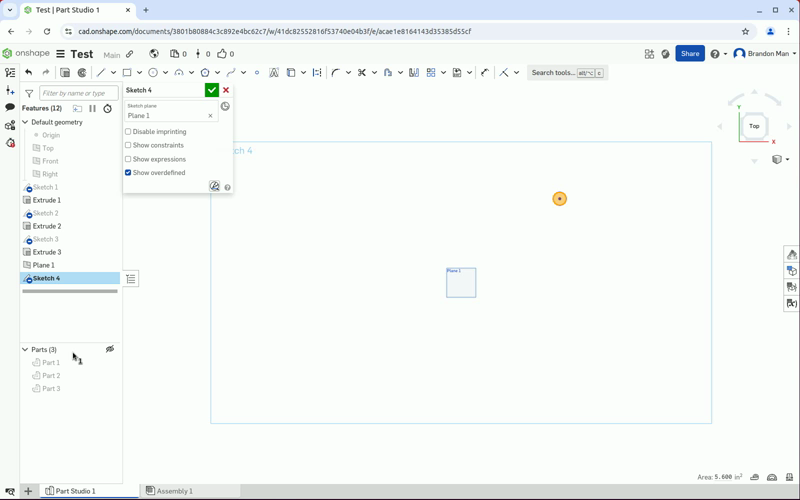
key(shift+y)
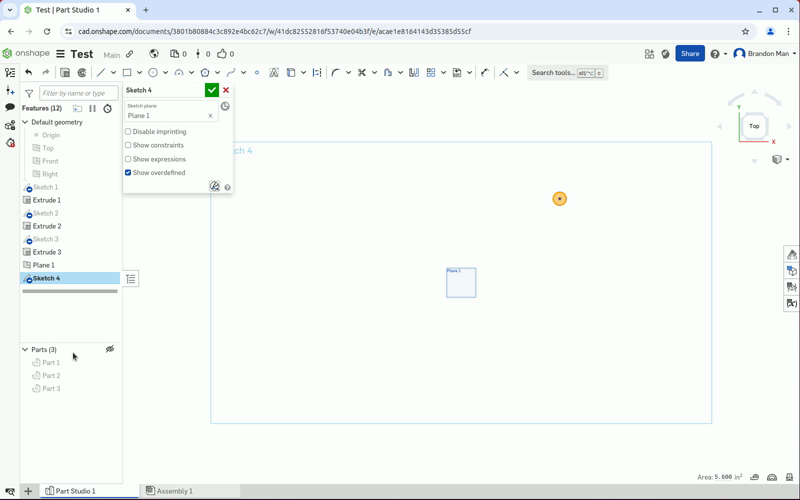
key(shift+e)
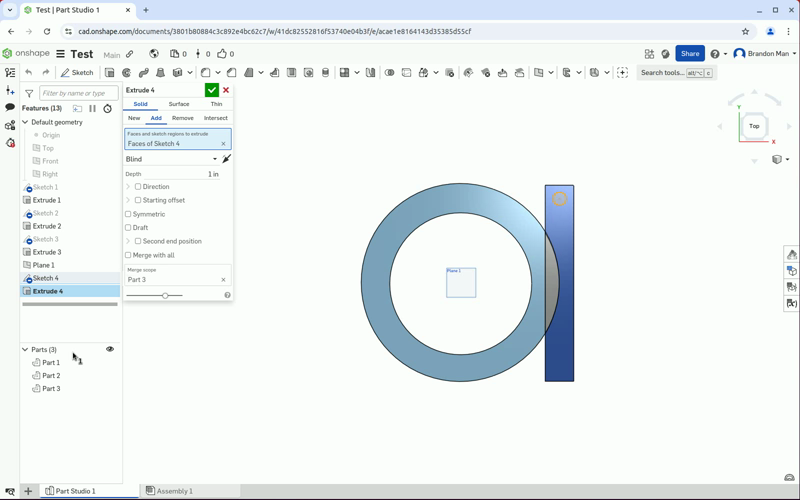
mouse_move(143, 106)
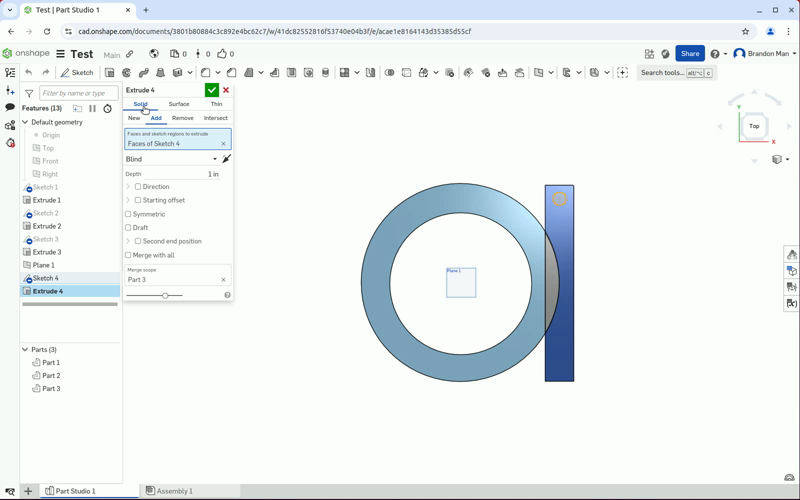
click(143, 106)
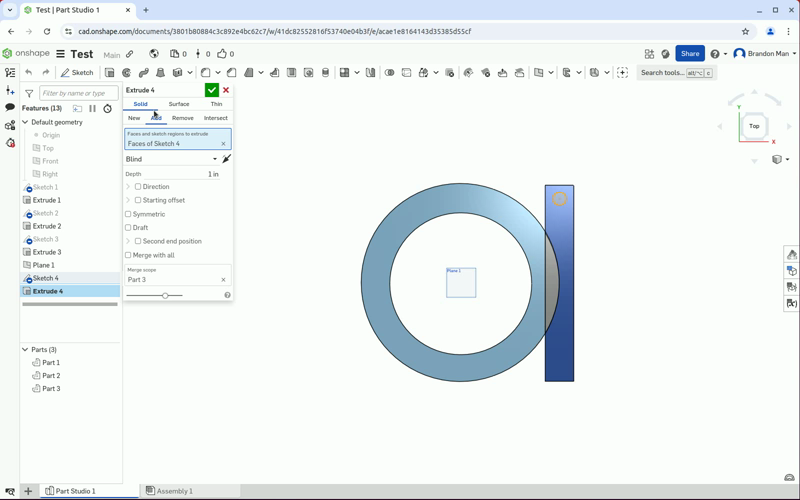
mouse_move(186, 120)
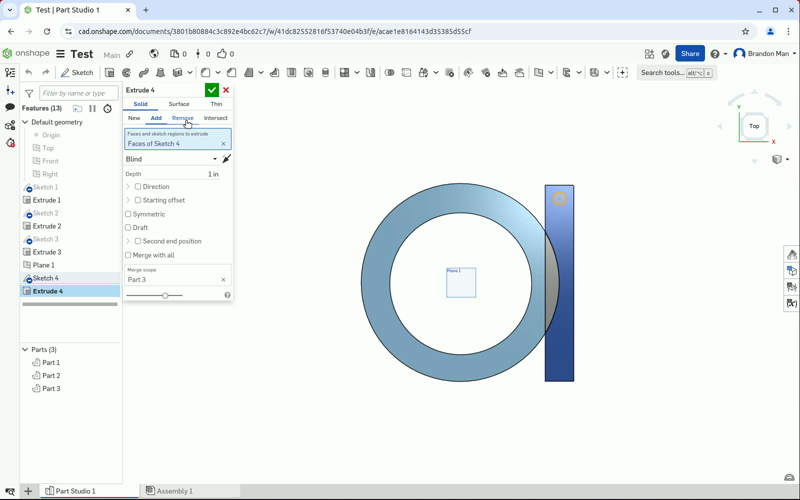
click(186, 120)
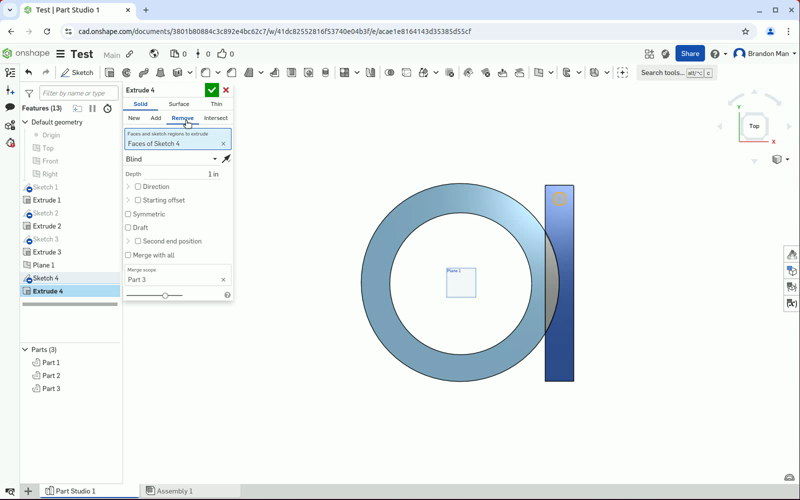
key(tab, 4)
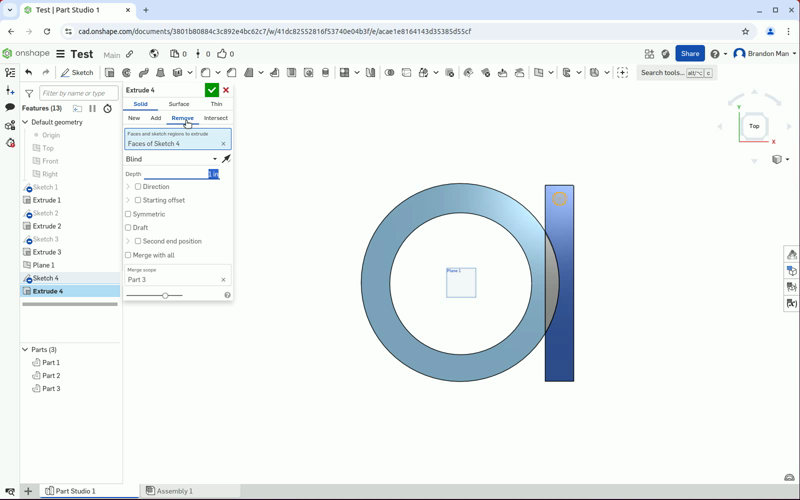
text(2.407)
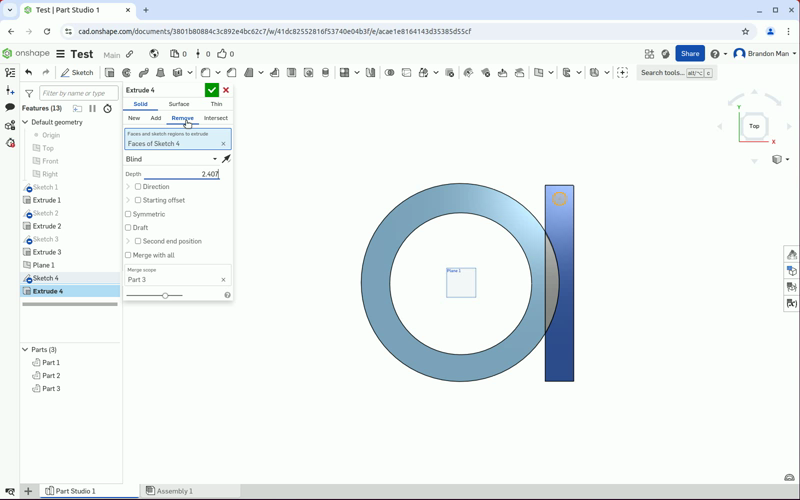
key(tab, 6)
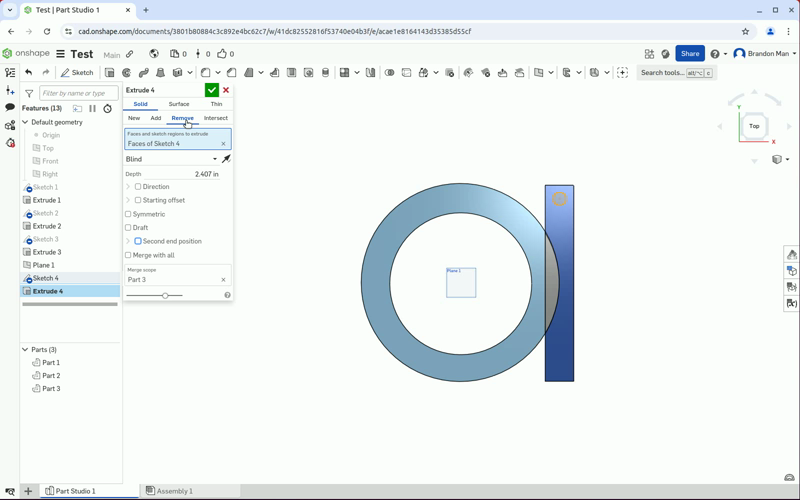
key(space)
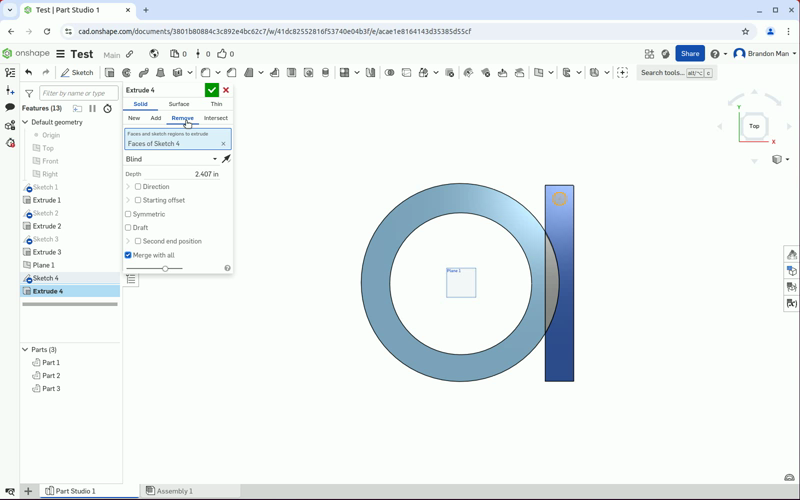
key(enter)
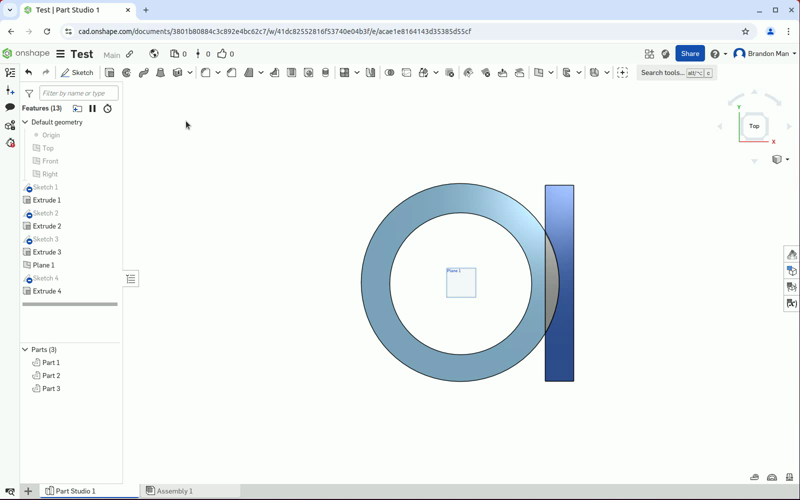
key(shift+h)
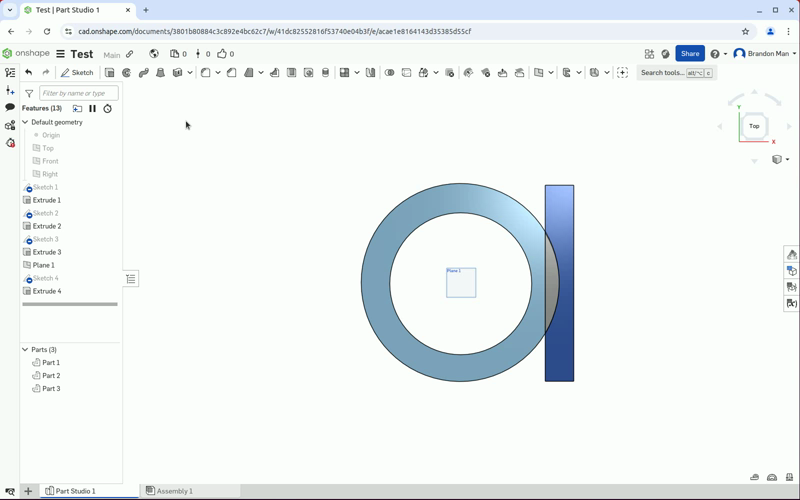
key(shift+h)
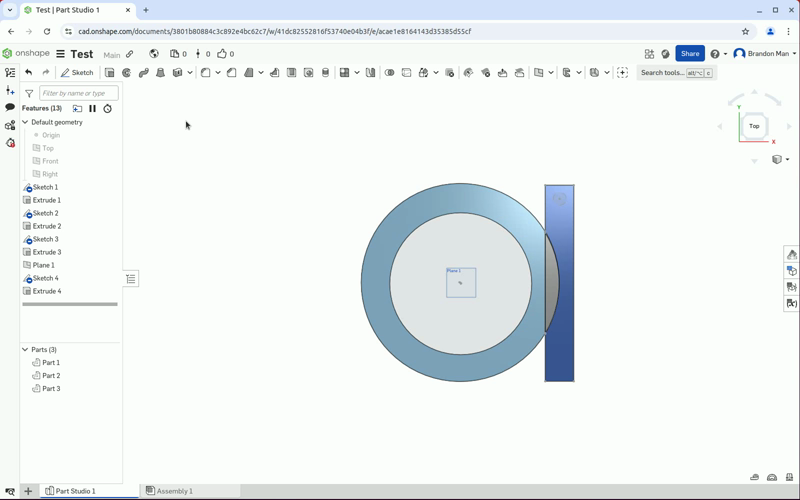
key(shift+7)
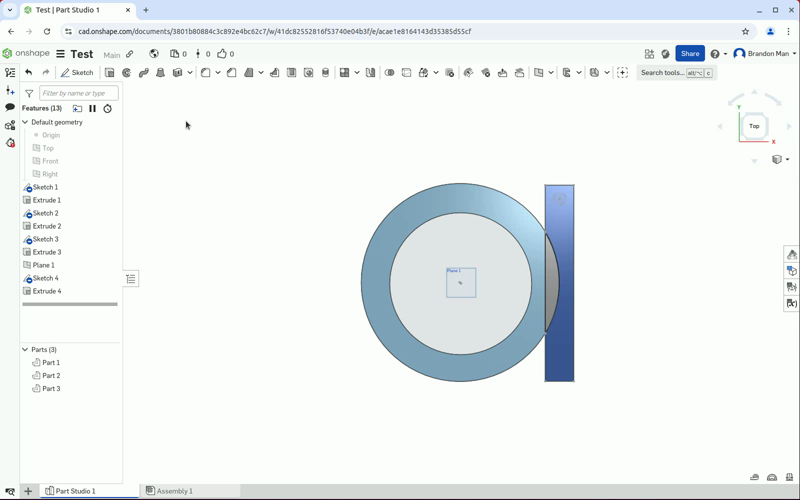
key(up, 3)
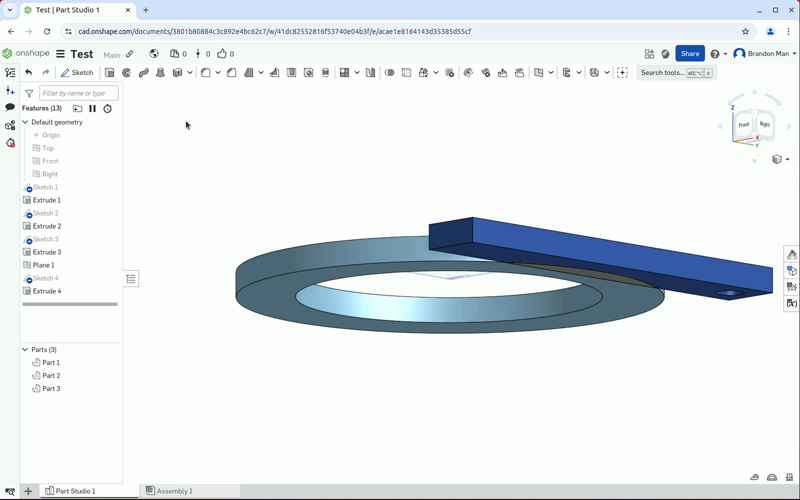
key(left, 3)
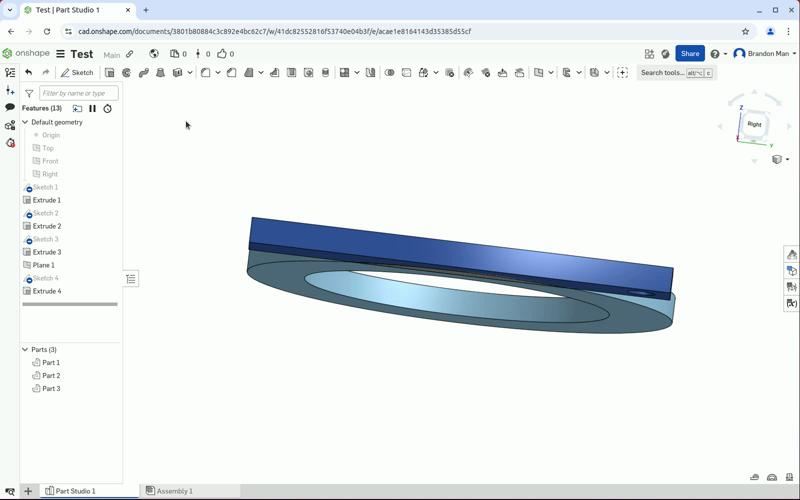
key(right, 3)
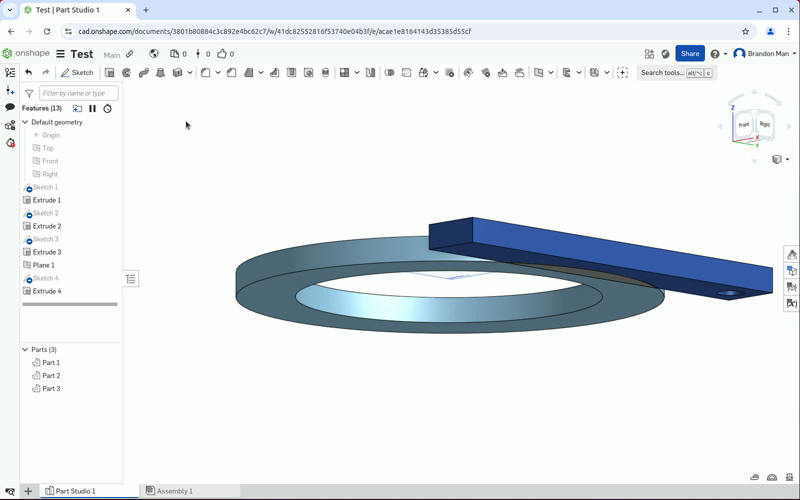
key(down, 3)
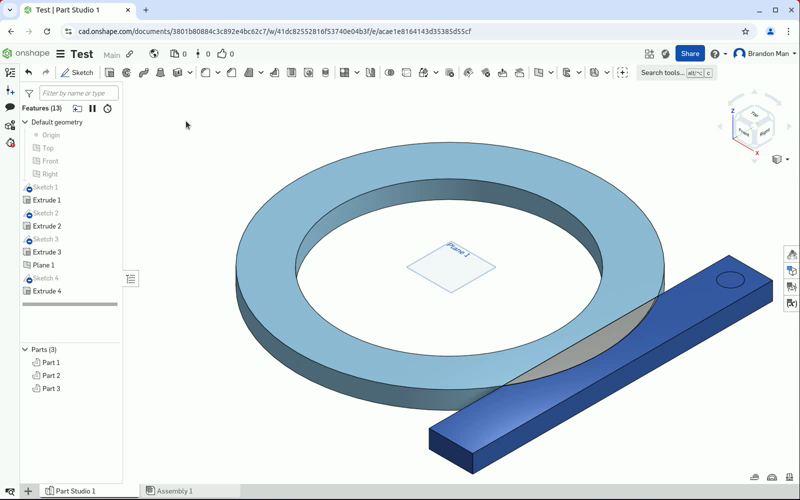
mouse_move(73, 189)
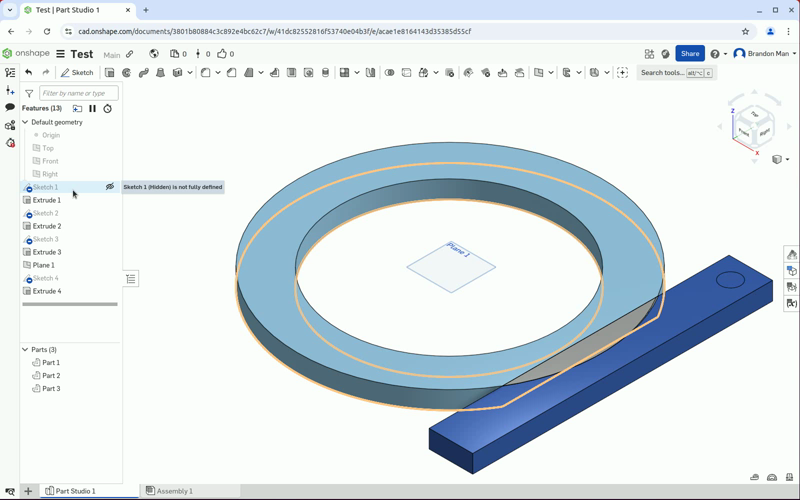
click(73, 189)